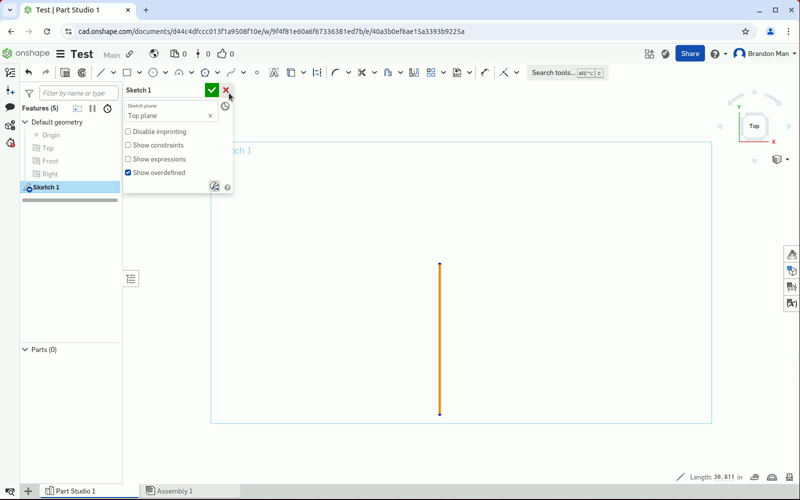
key(shift+h)
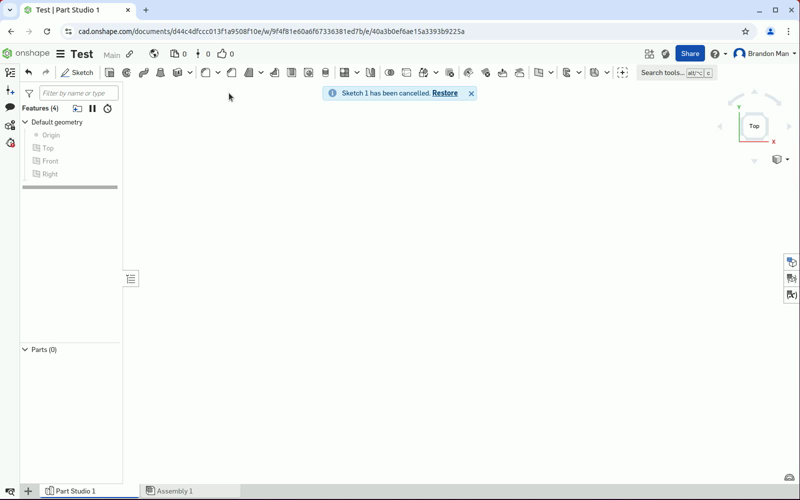
mouse_move(73, 352)
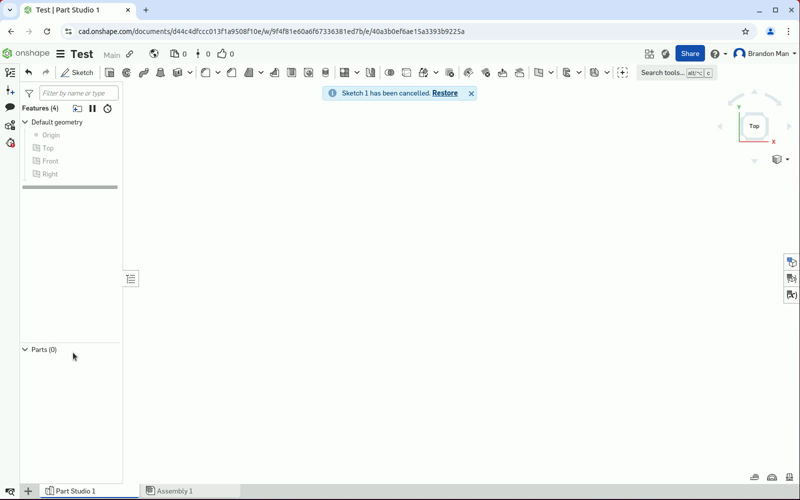
key(y)
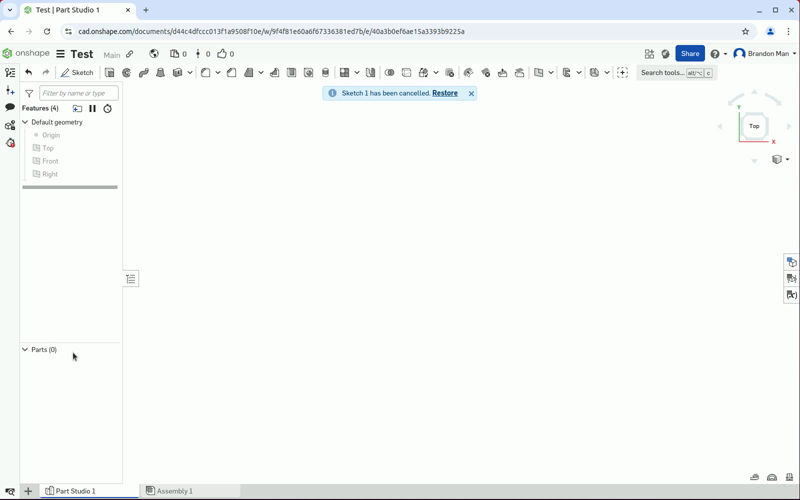
key(shift+p)
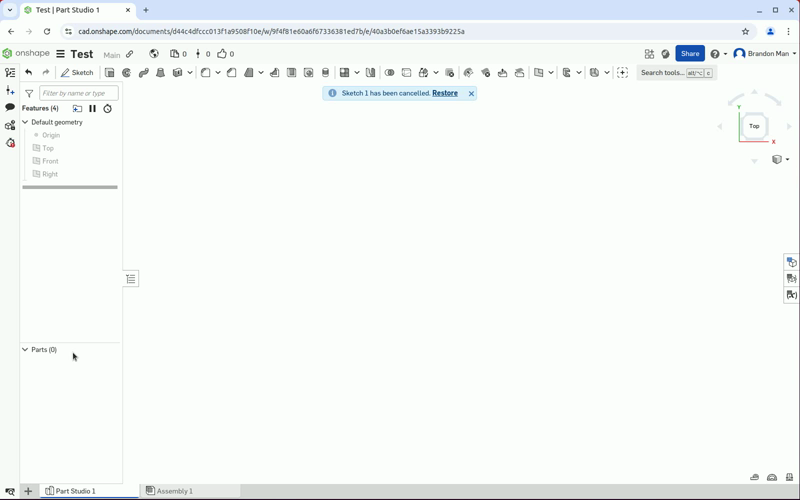
key(space)
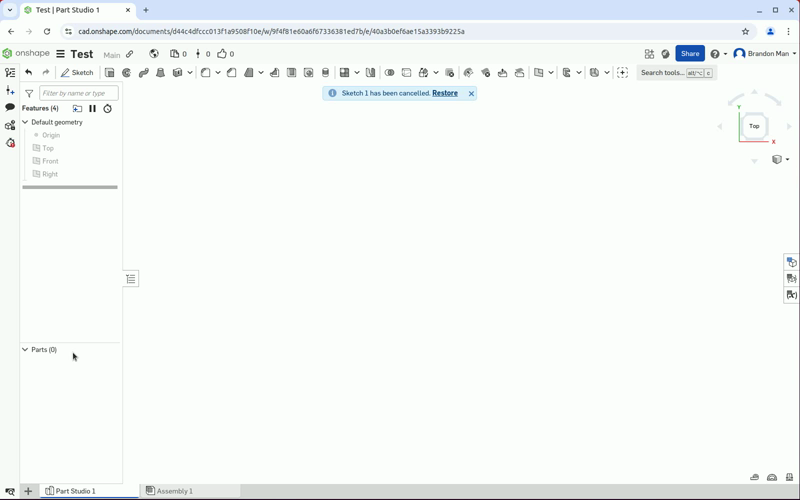
key_down(shift)
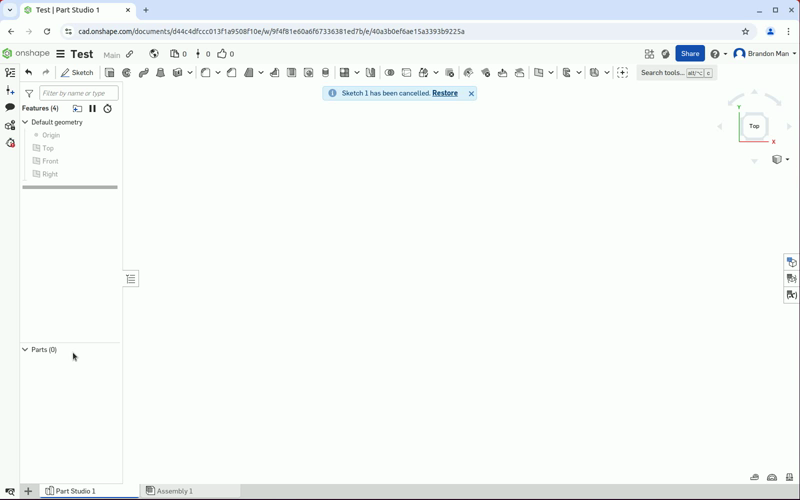
key(up)
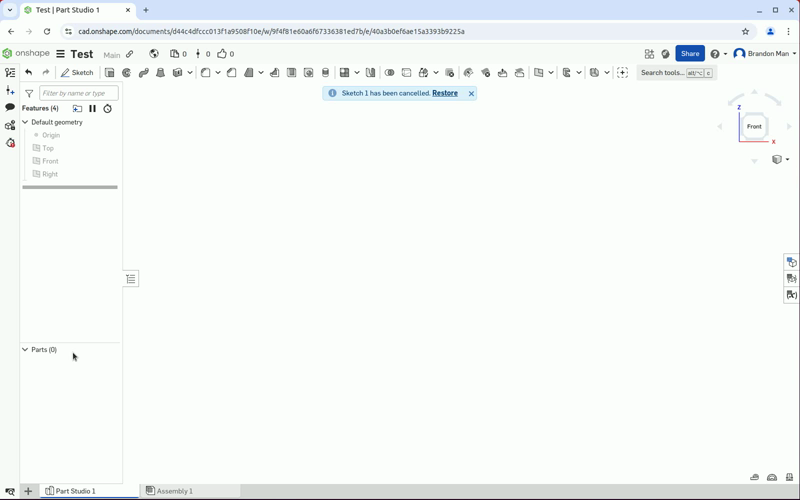
key_up(shift)
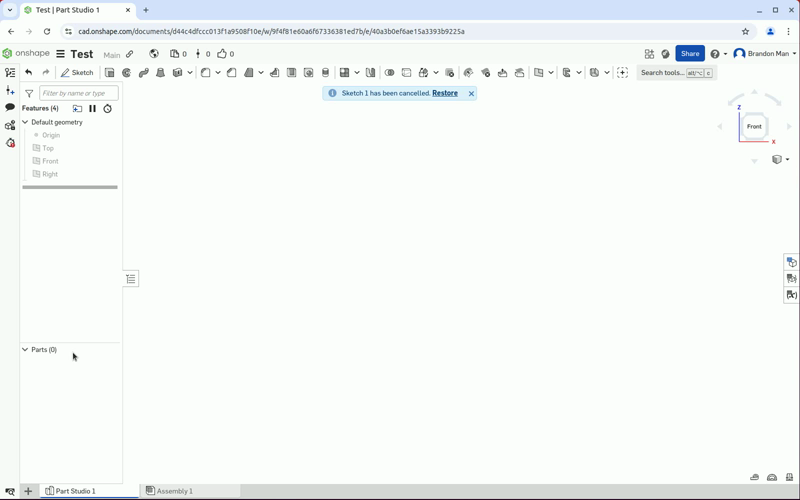
mouse_move(73, 352)
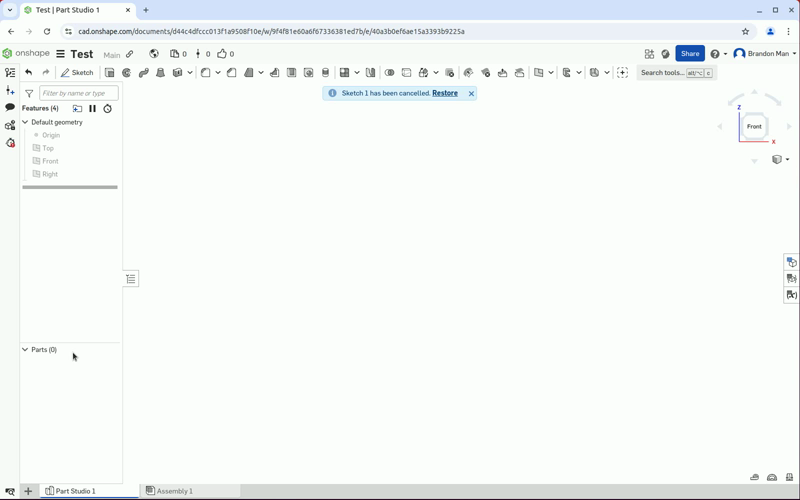
key(shift+y)
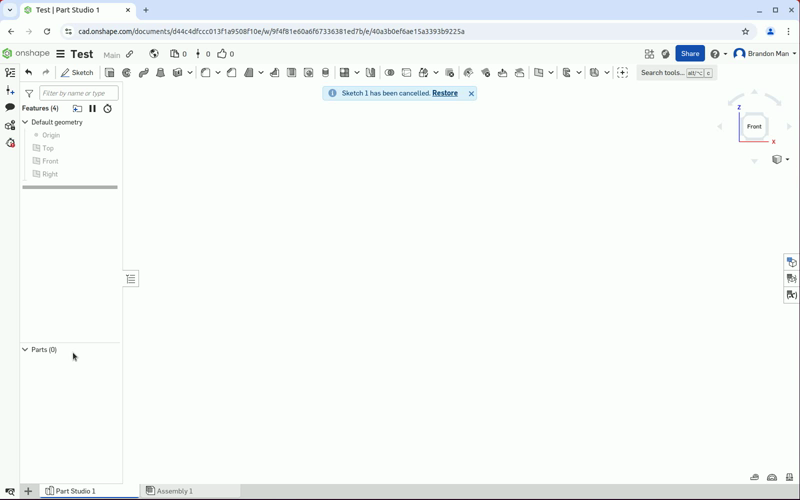
key(shift+s)
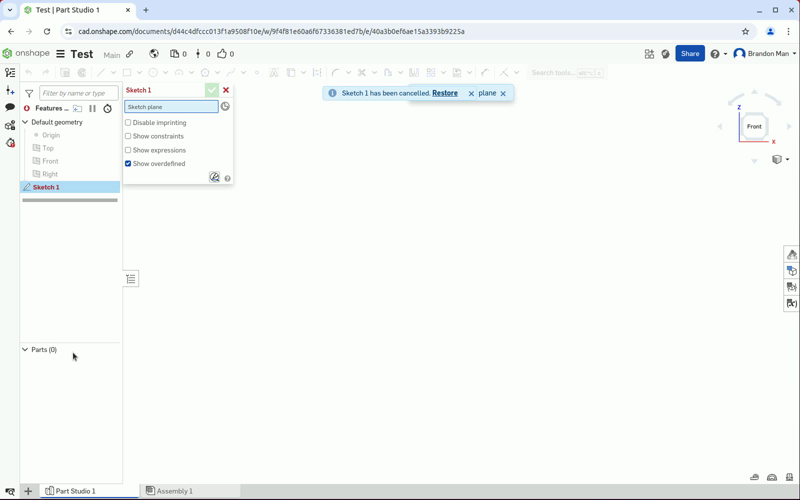
mouse_move(73, 163)
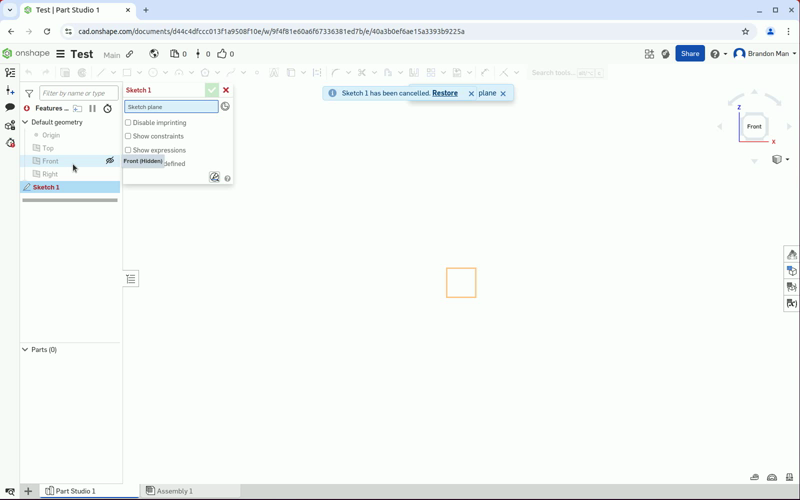
click(73, 163)
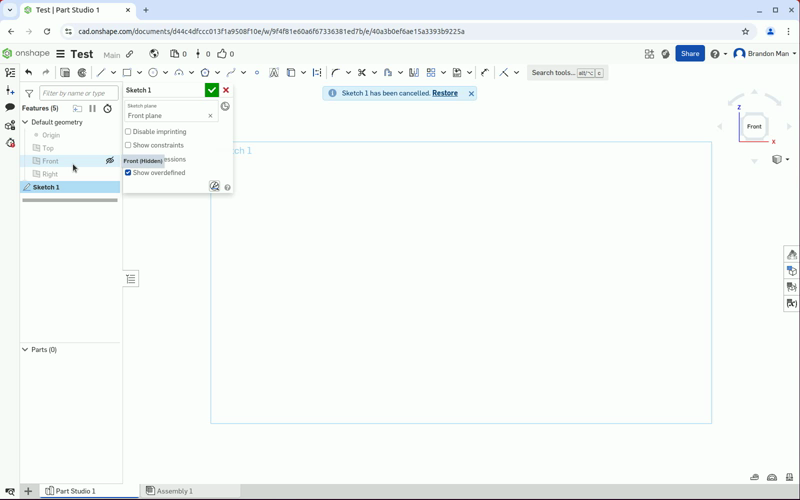
mouse_move(73, 352)
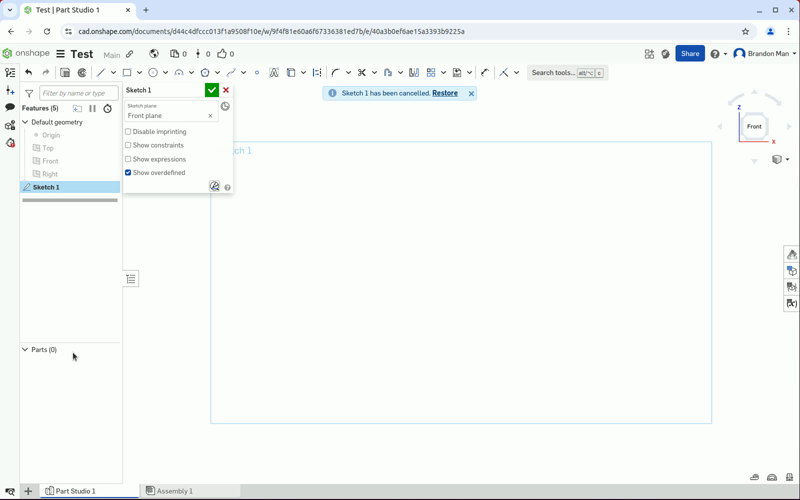
key(y)
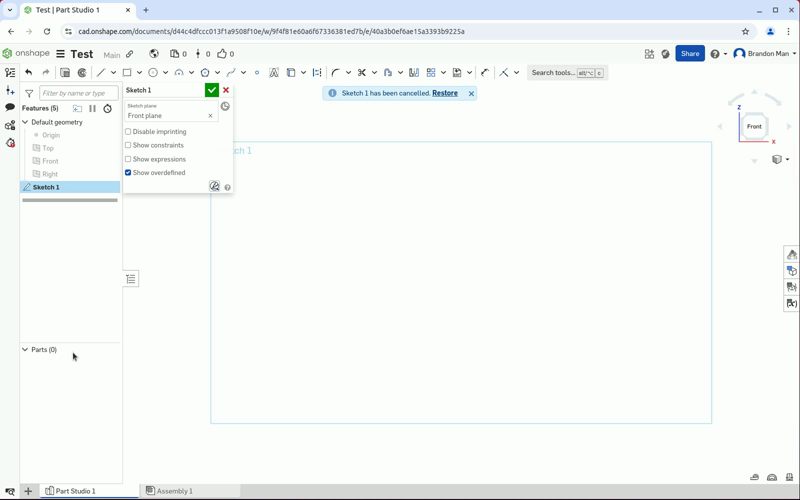
key(l)
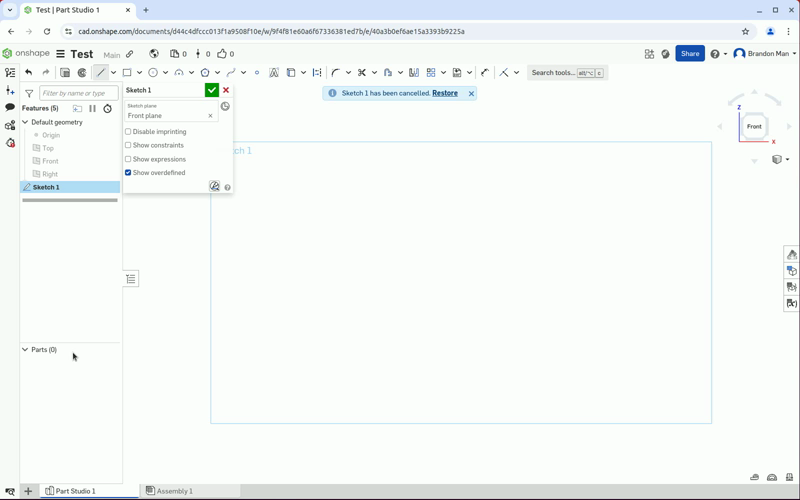
key_down(shift)
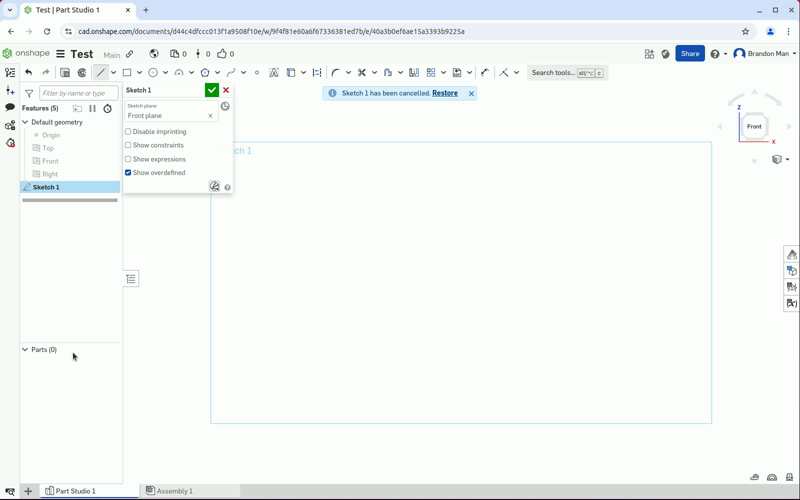
mouse_move(401, 294)
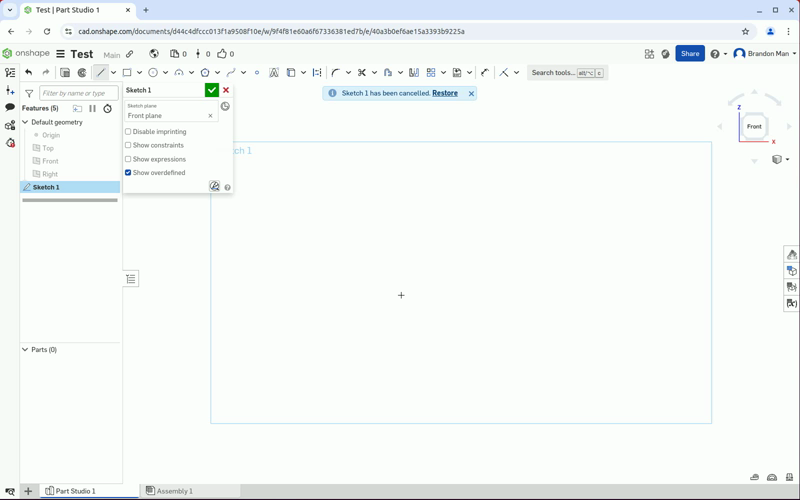
click(401, 294)
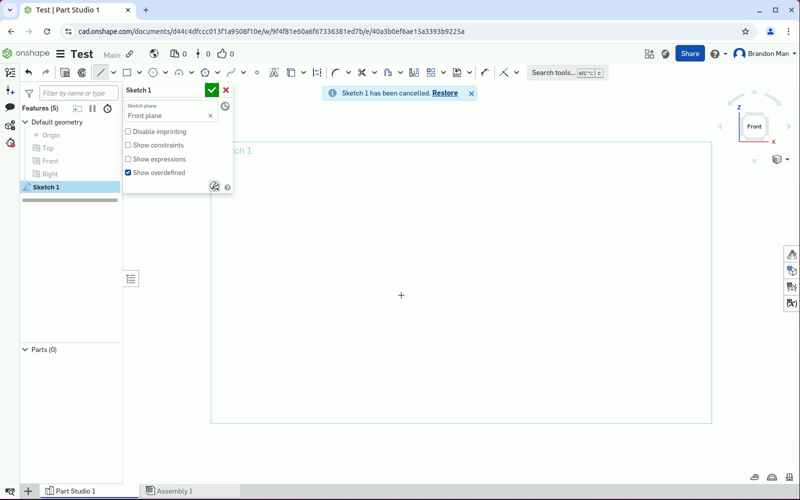
key_up(shift)
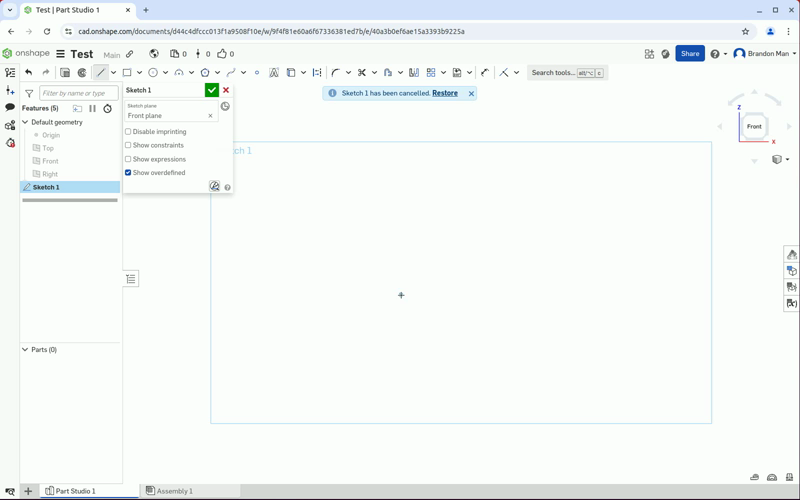
key_down(shift)
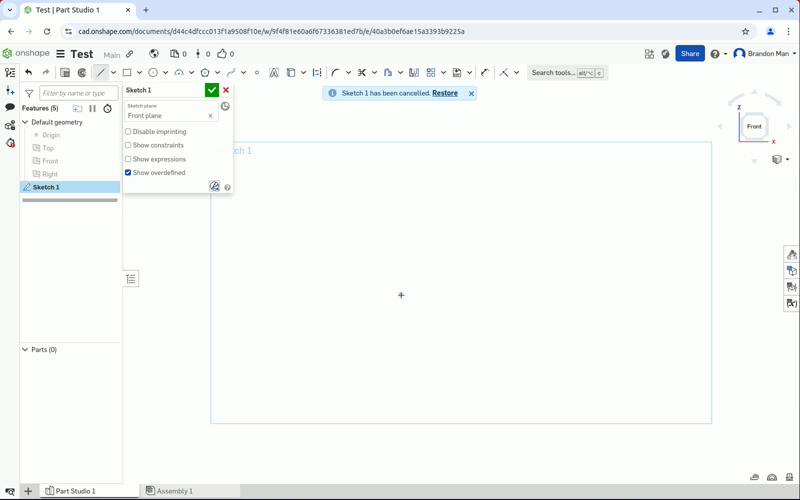
mouse_move(519, 294)
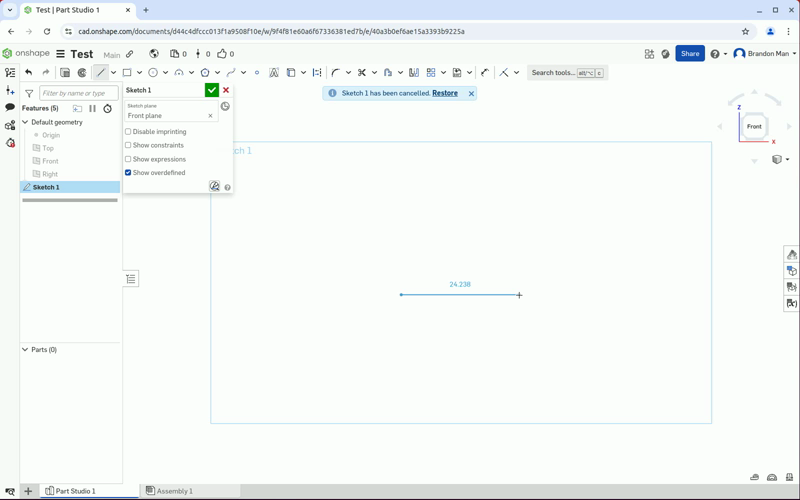
click(519, 294)
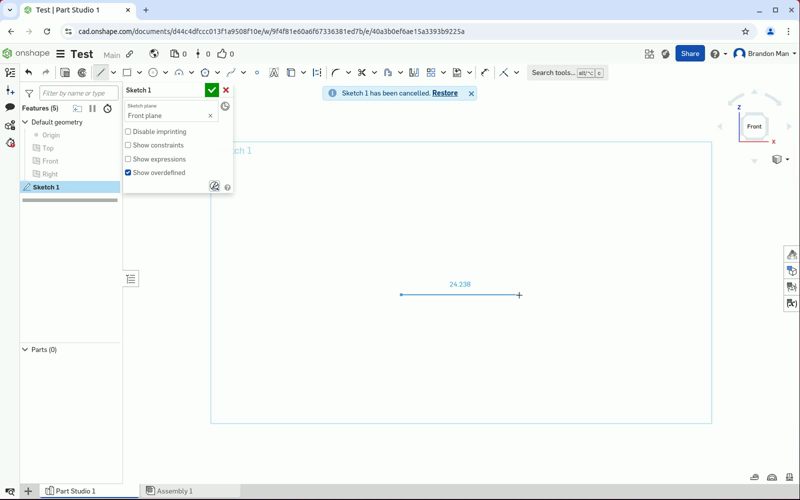
key_up(shift)
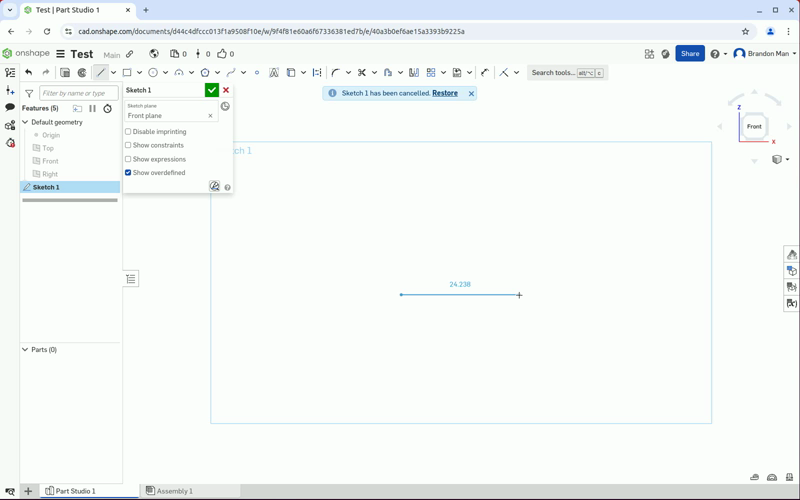
key_down(shift)
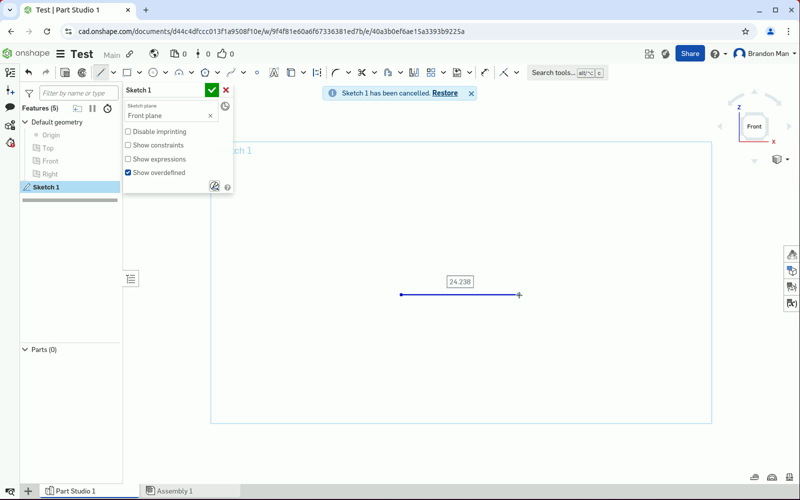
mouse_move(549, 294)
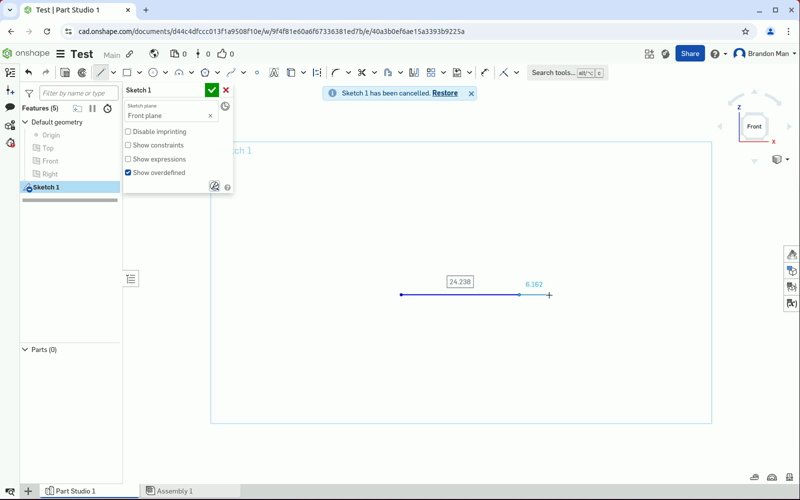
mouse_move(511, 270)
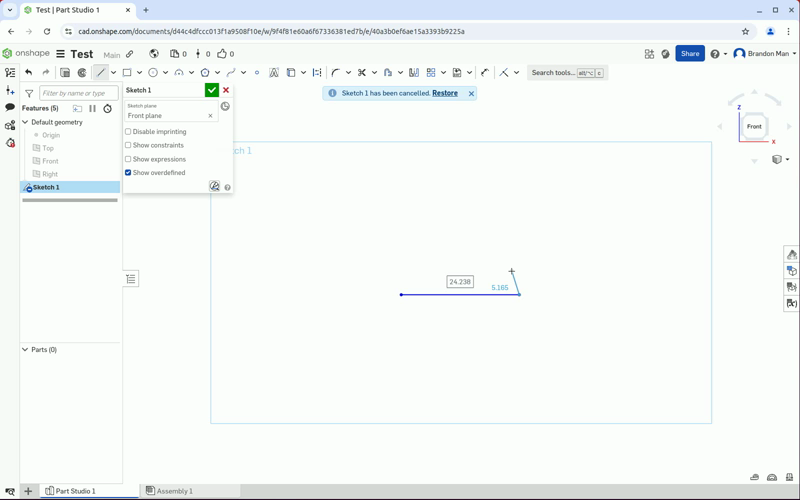
click(511, 270)
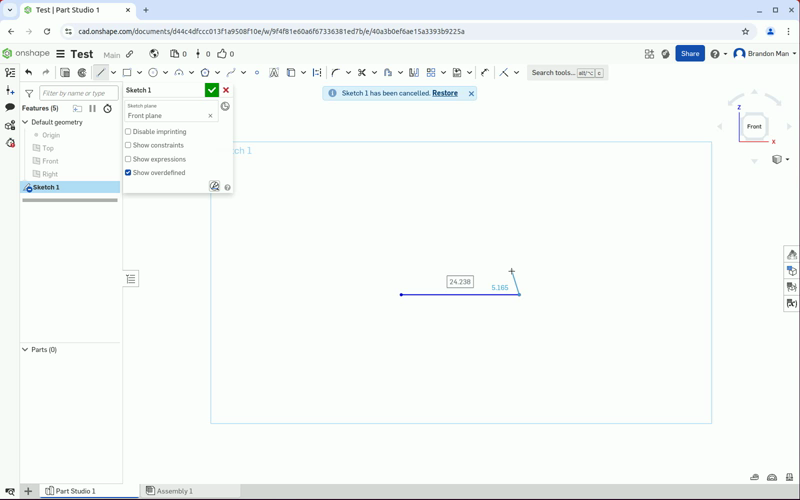
key_up(shift)
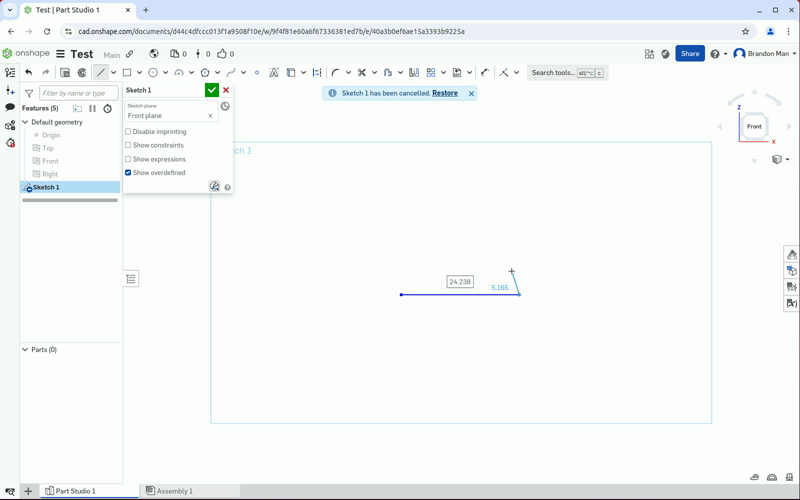
key_down(shift)
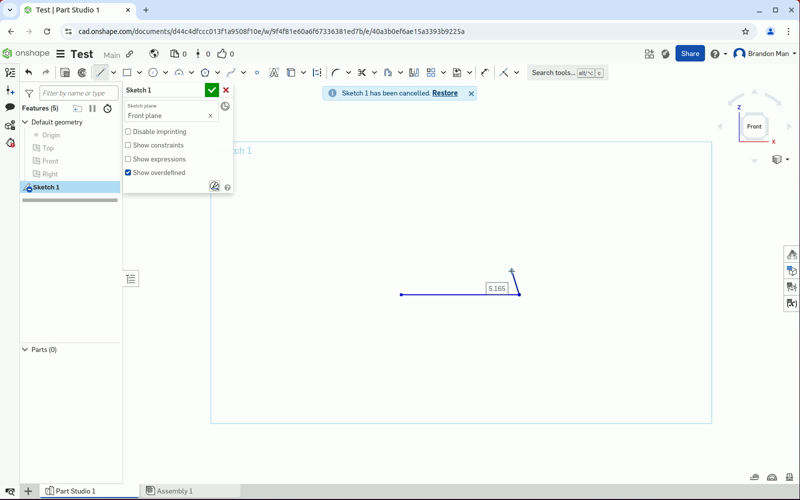
mouse_move(541, 270)
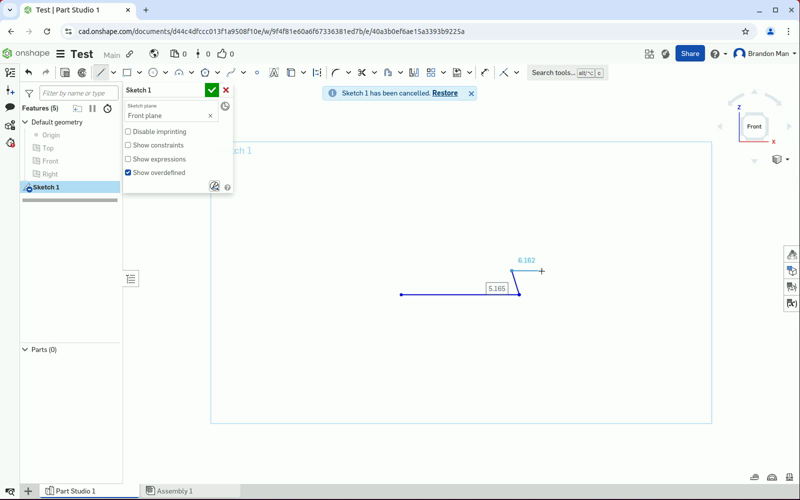
mouse_move(474, 270)
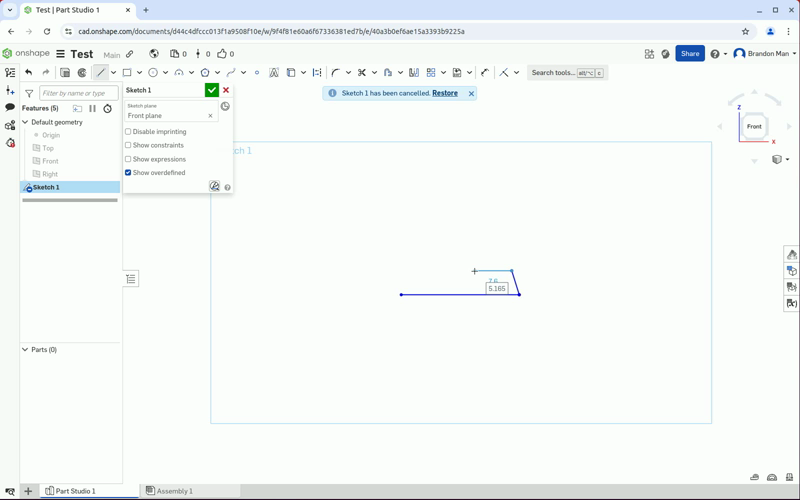
click(474, 270)
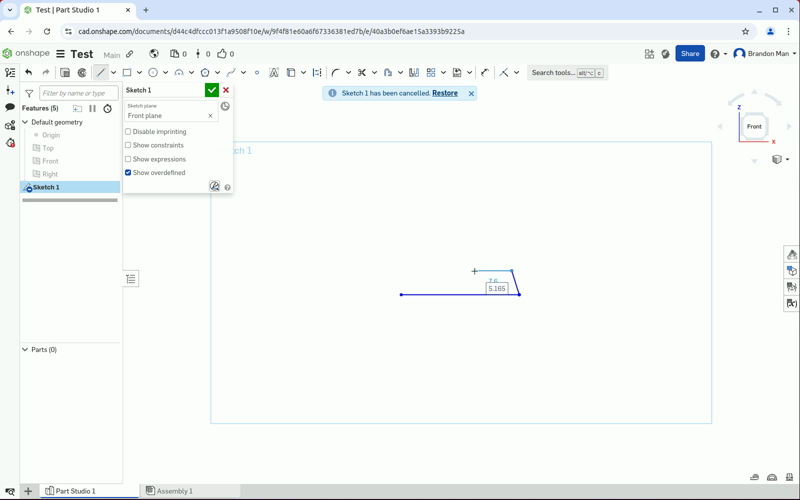
key_up(shift)
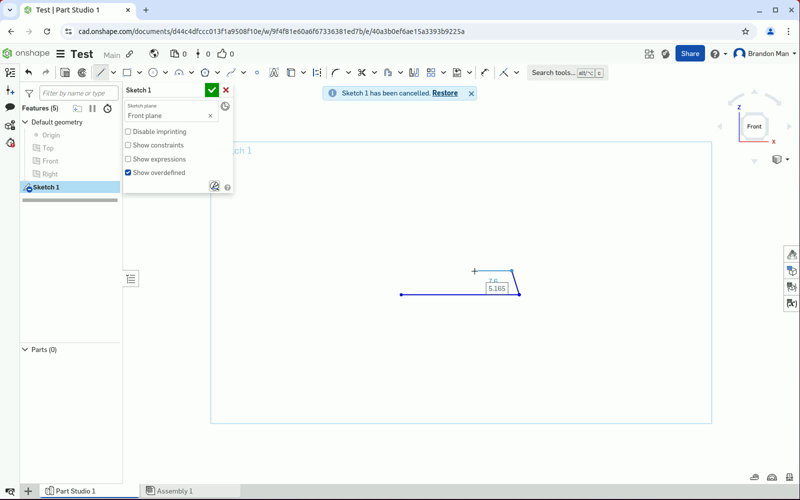
key_down(shift)
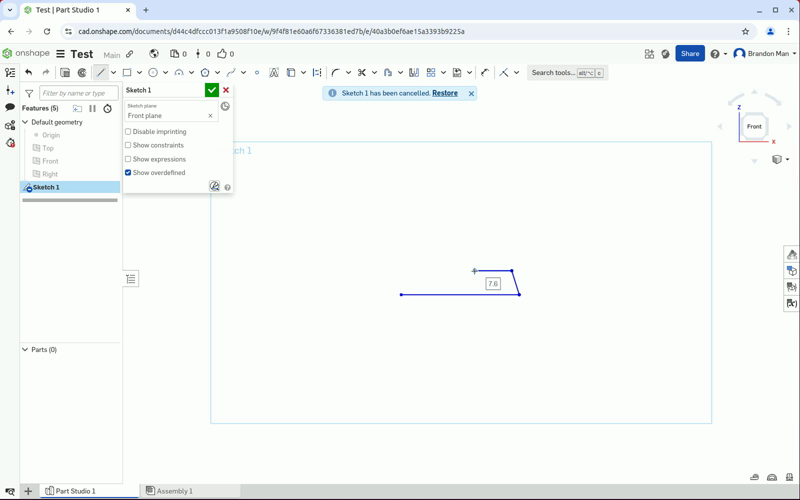
mouse_move(504, 270)
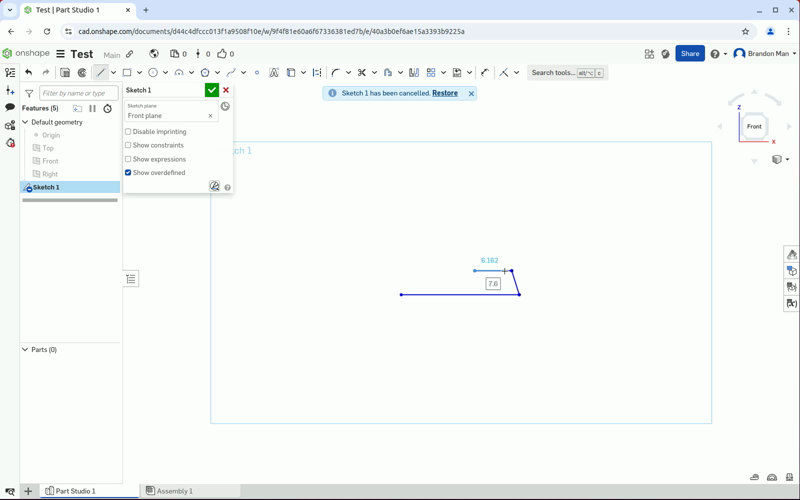
mouse_move(414, 270)
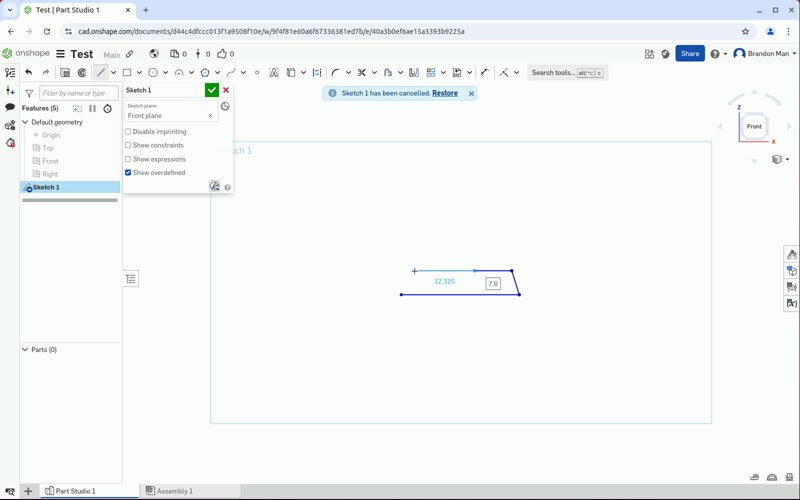
click(414, 270)
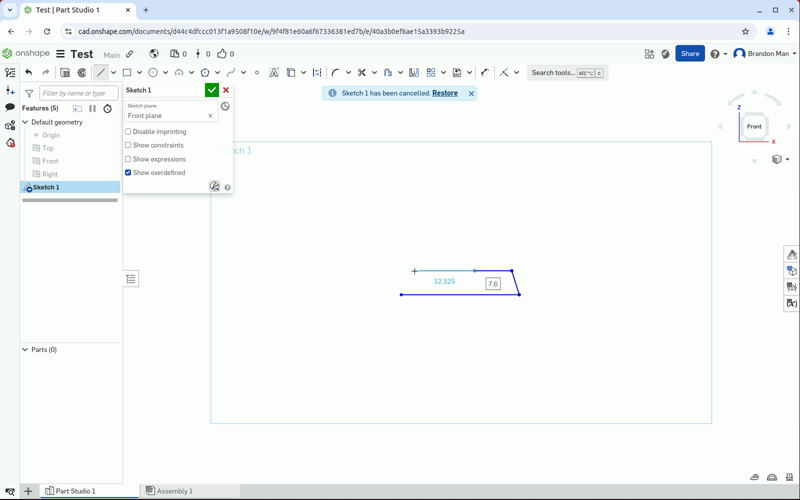
key_up(shift)
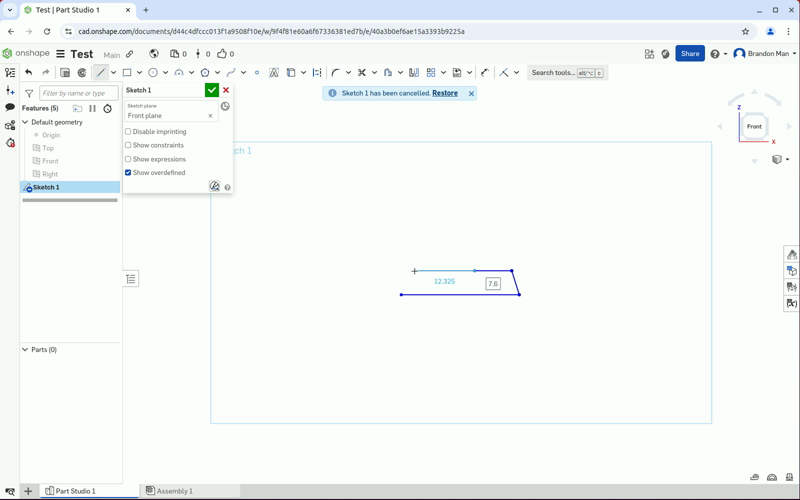
key_down(shift)
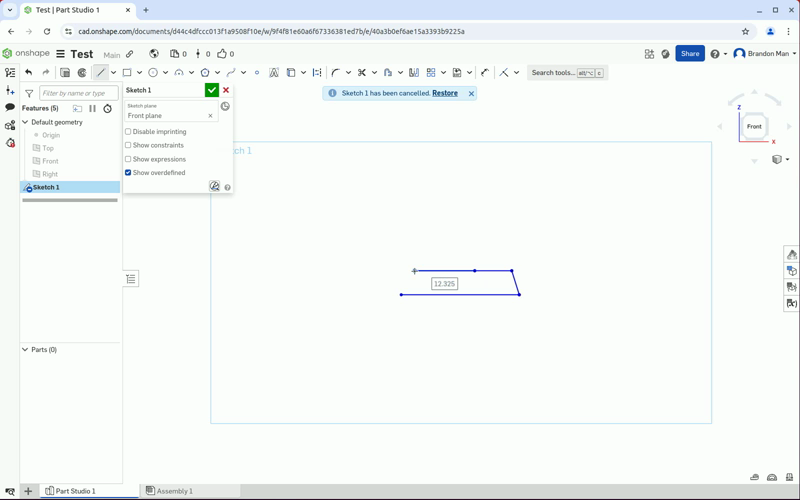
mouse_move(444, 270)
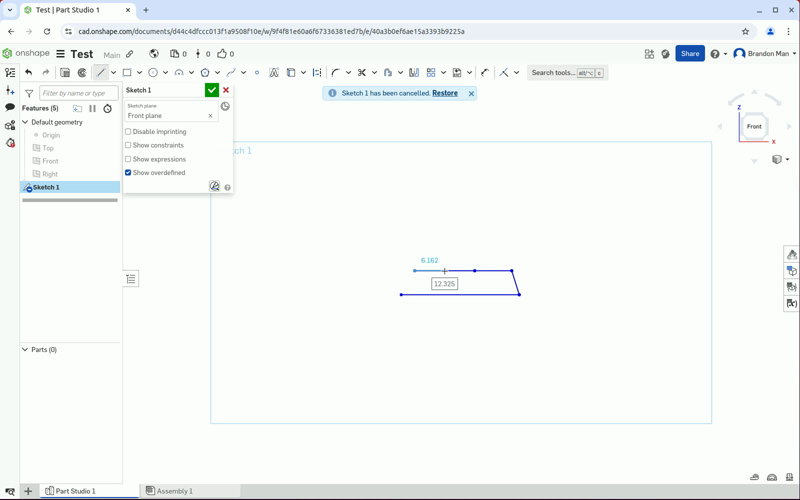
mouse_move(408, 270)
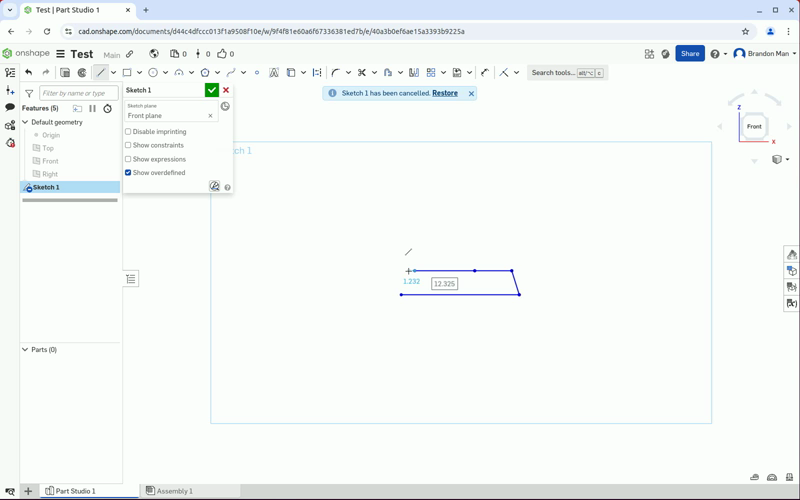
scroll(6)
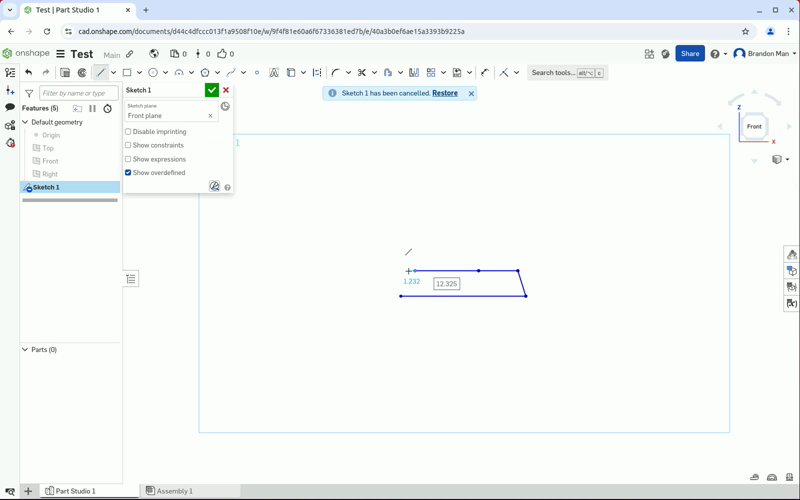
scroll(6)
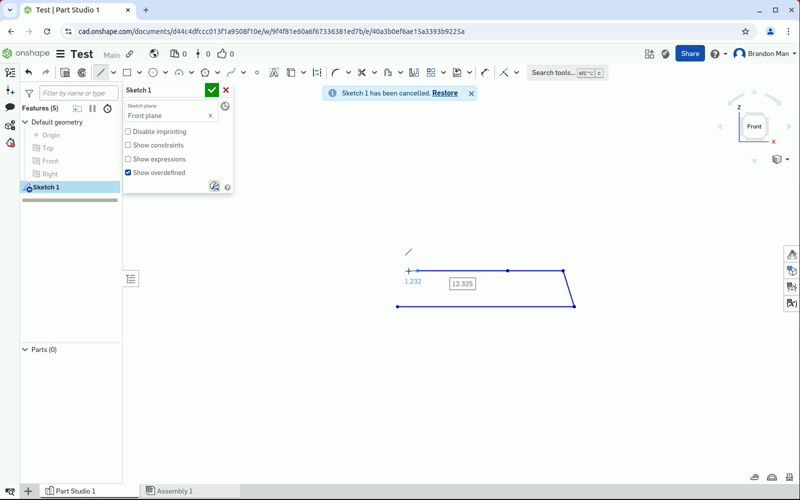
scroll(6)
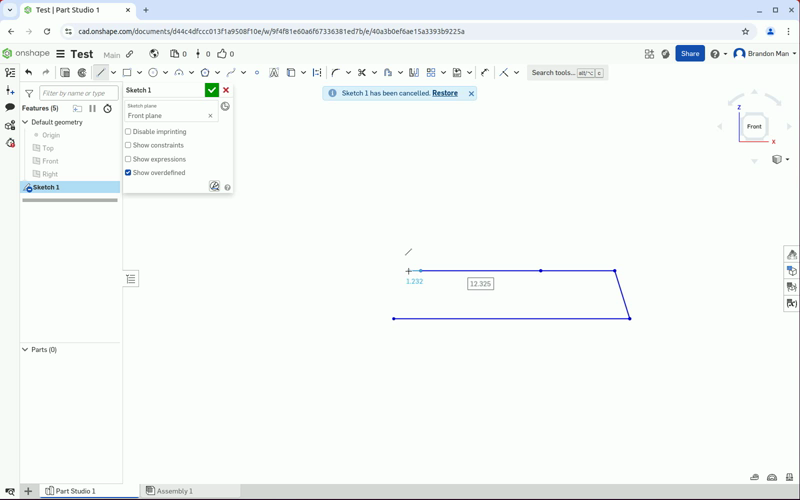
scroll(6)
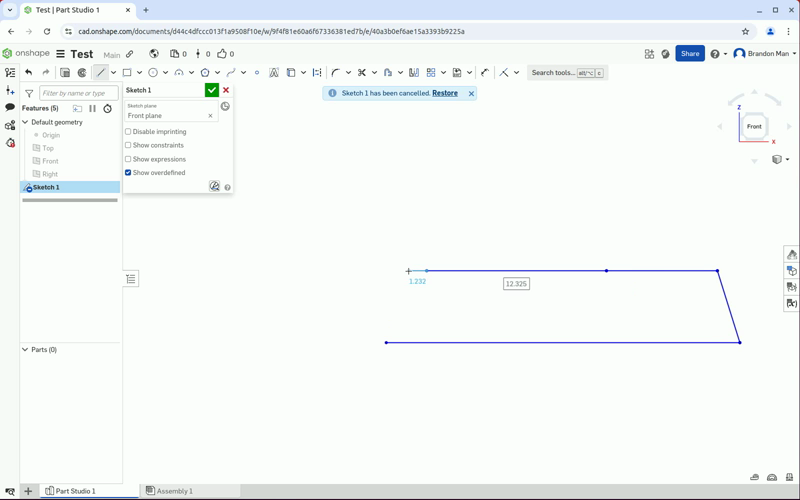
scroll(6)
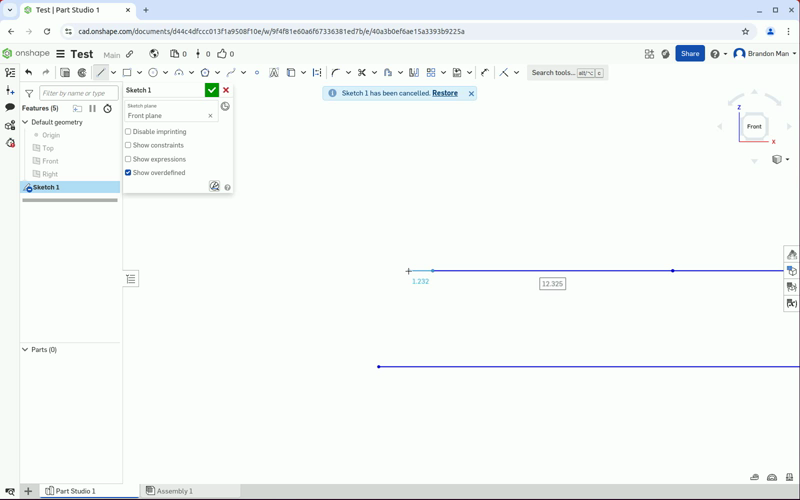
scroll(6)
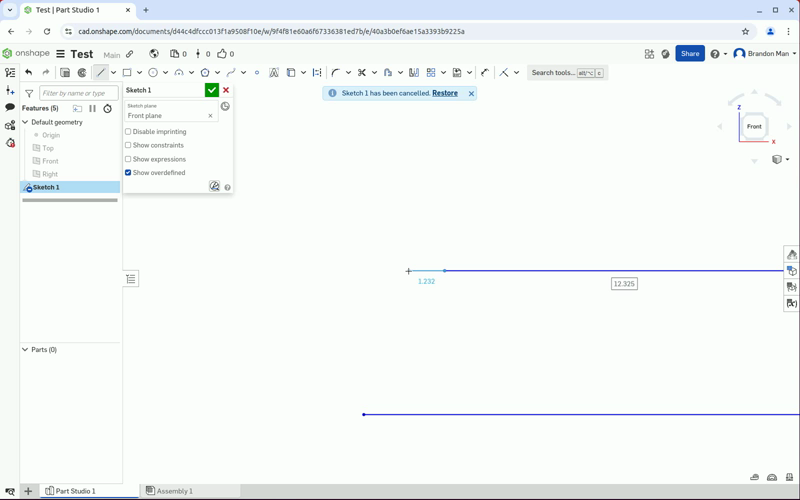
scroll(6)
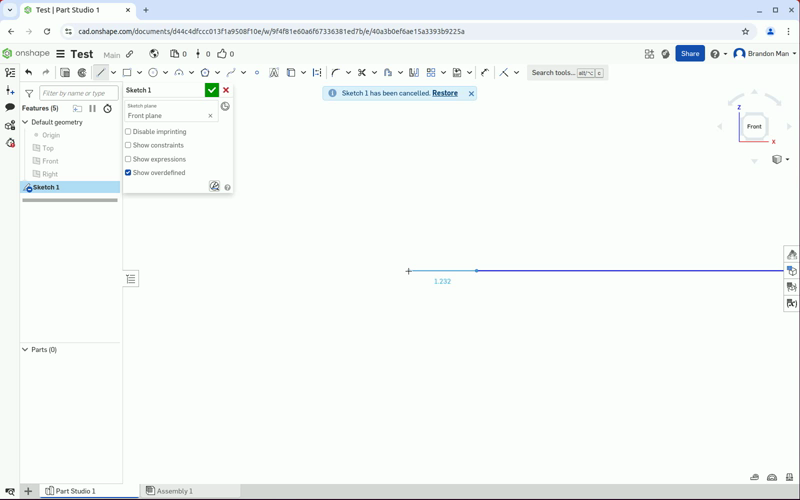
click(408, 270)
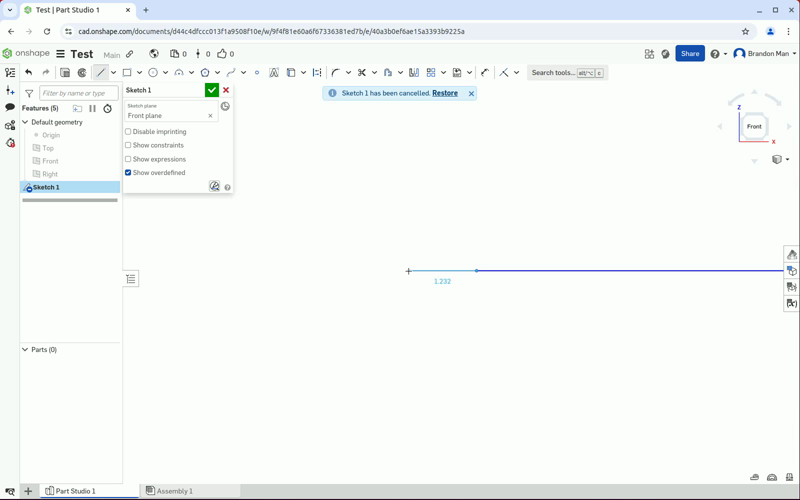
scroll(-6)
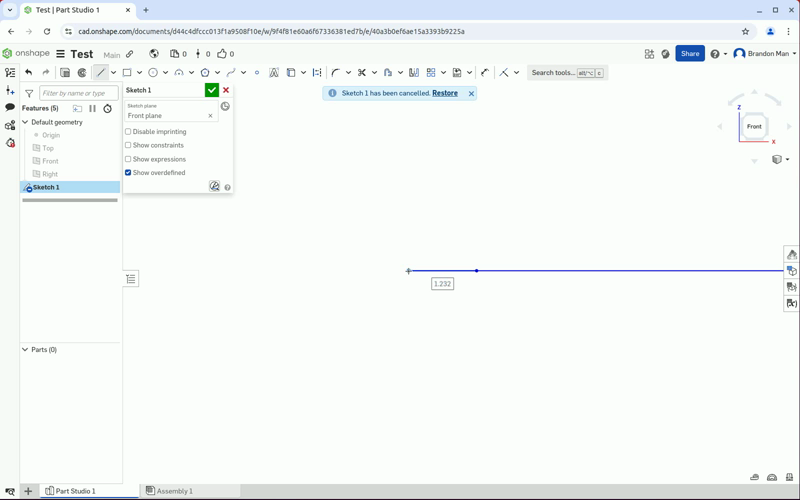
scroll(-6)
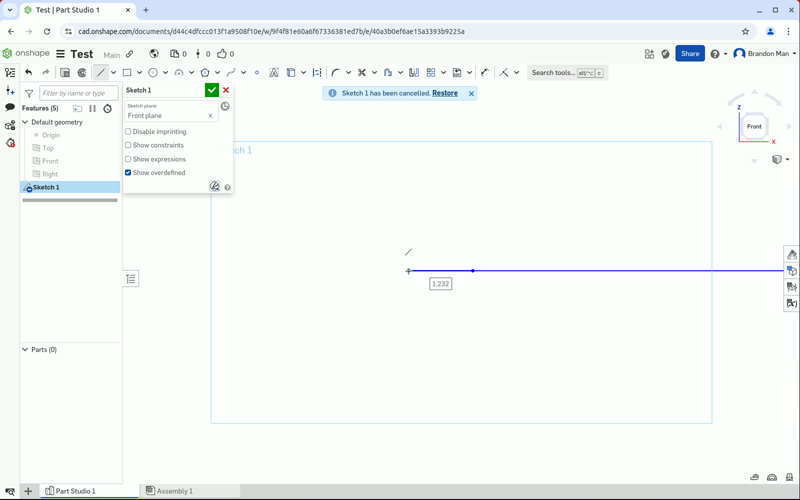
scroll(-6)
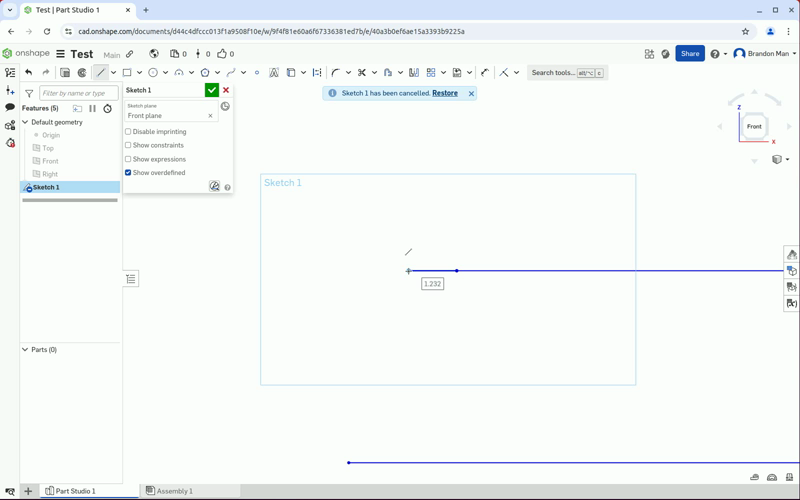
scroll(-6)
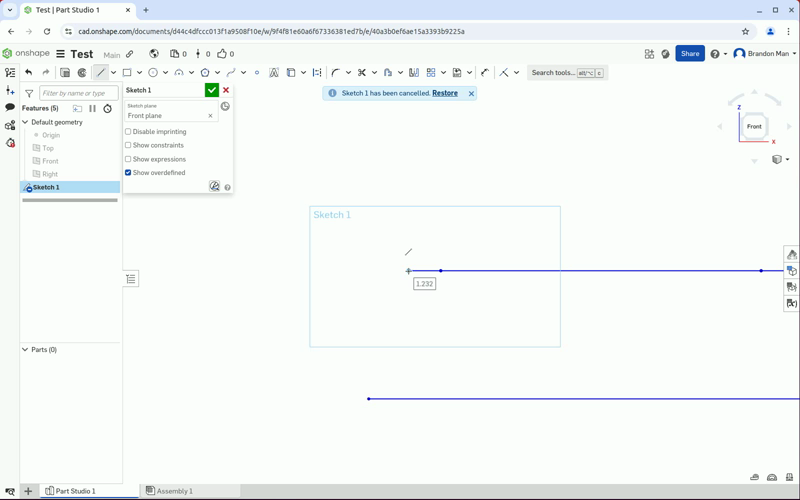
scroll(-6)
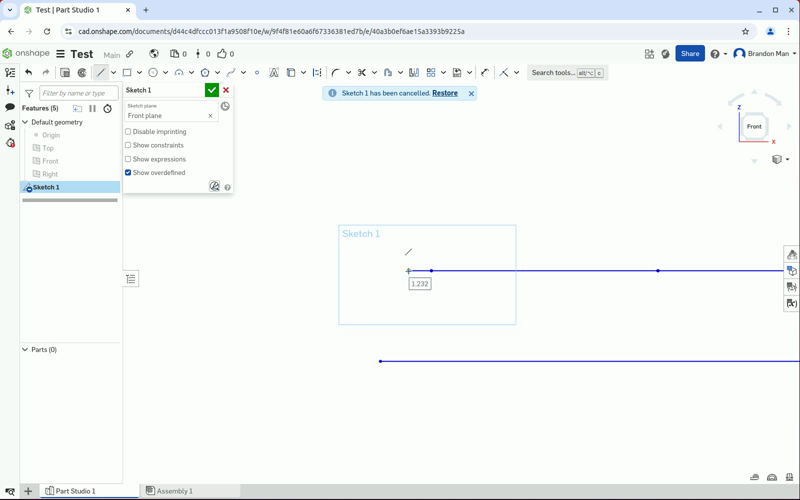
scroll(-6)
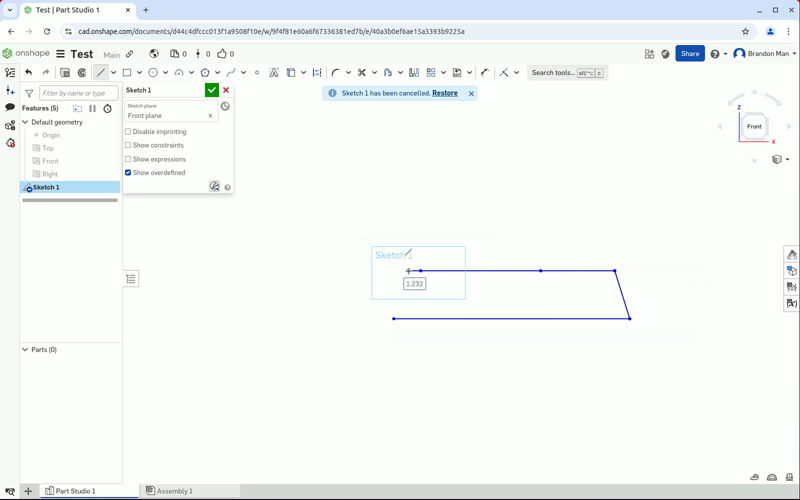
scroll(-6)
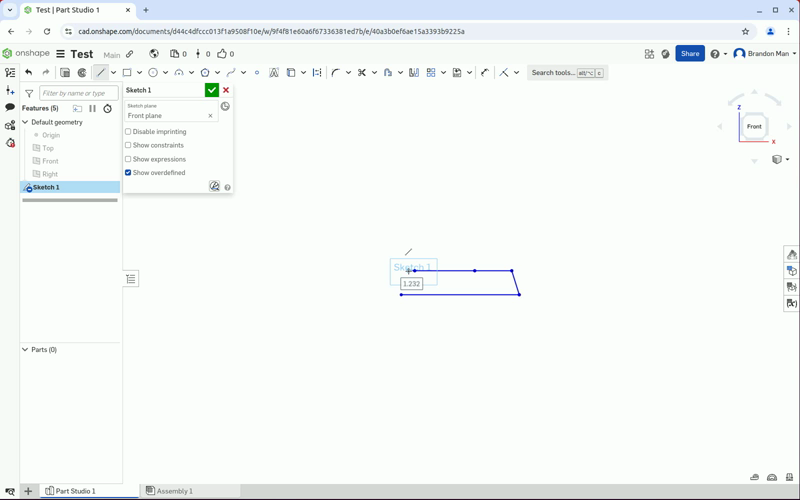
key_up(shift)
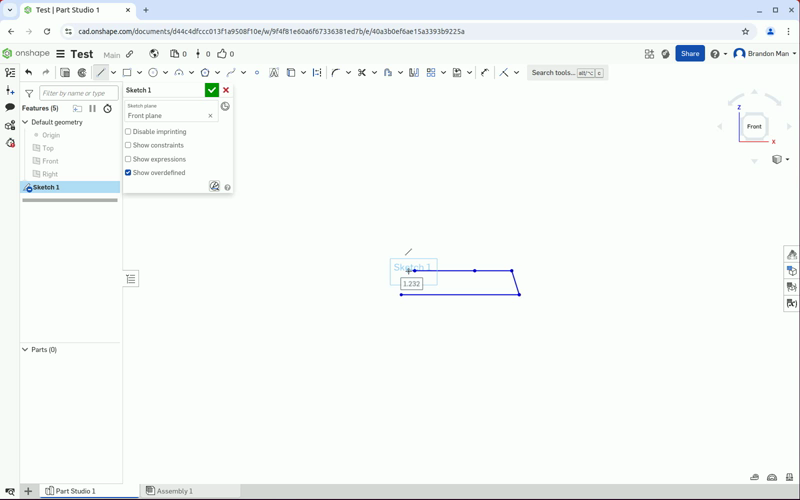
mouse_move(438, 270)
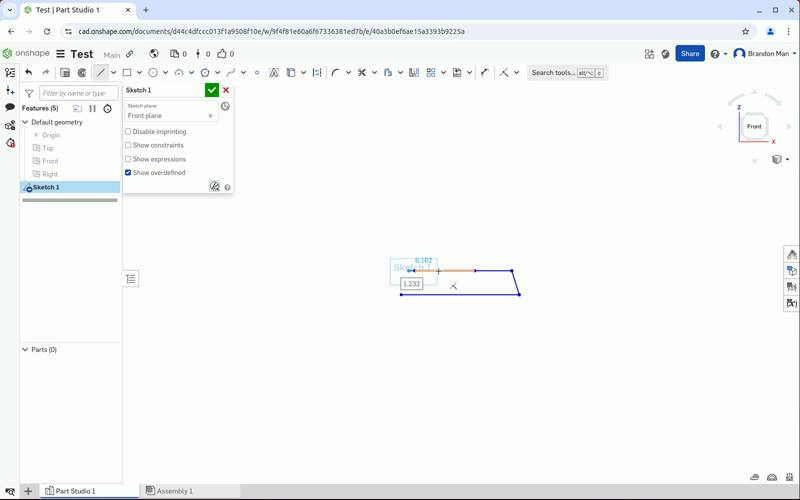
key_down(shift)
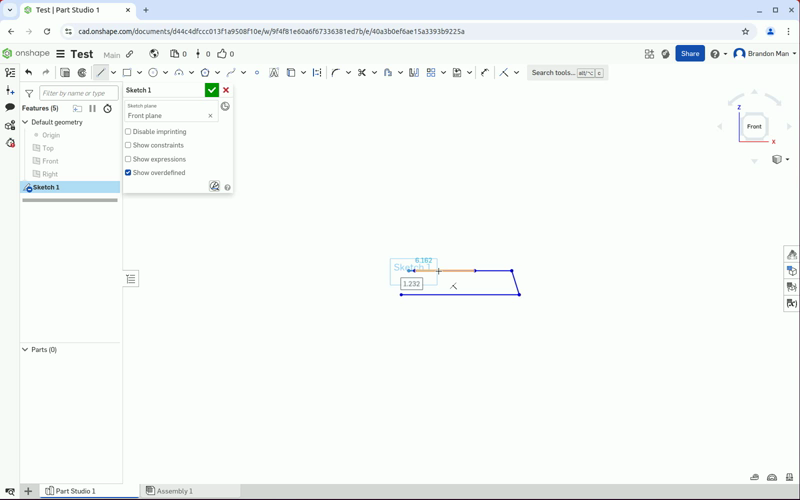
mouse_move(401, 294)
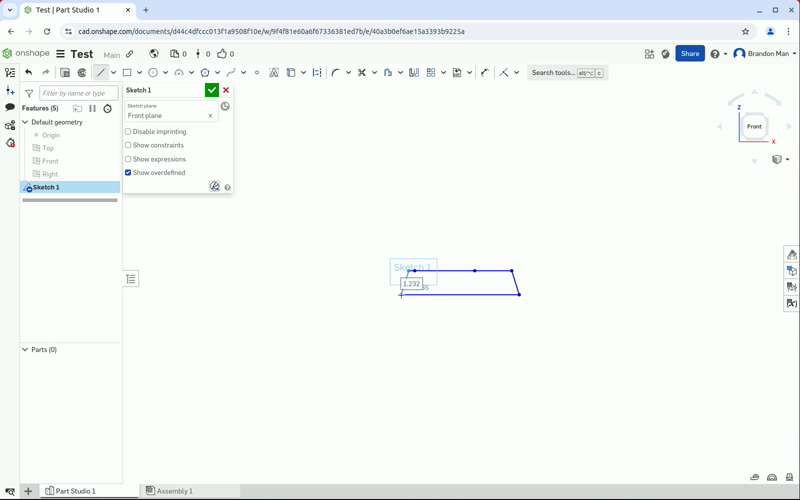
key_up(shift)
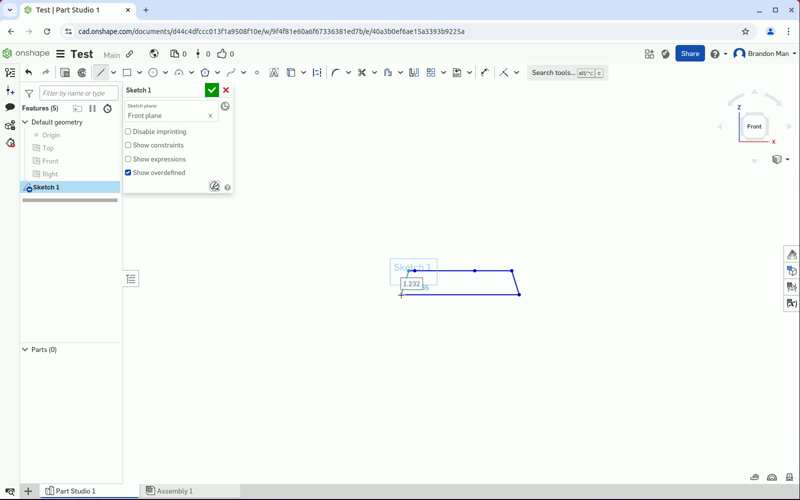
click(401, 294)
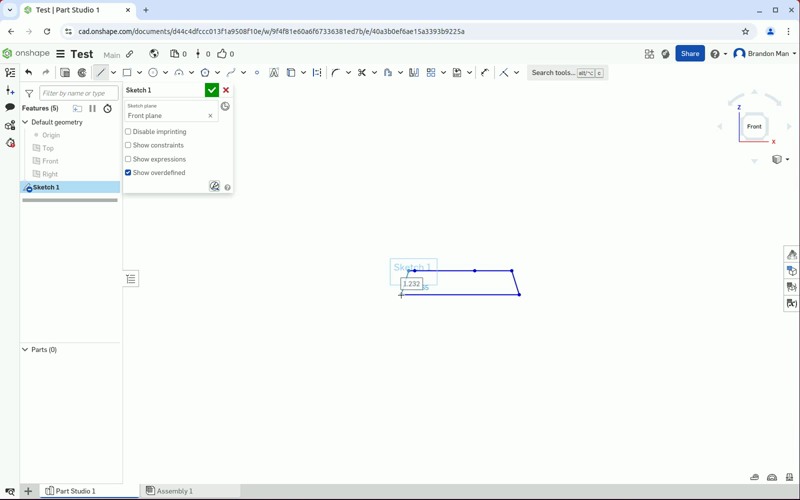
key(esc)
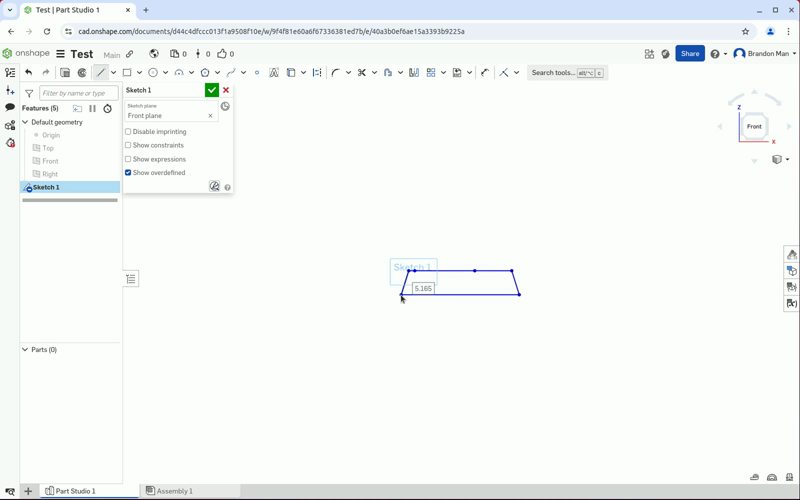
mouse_move(449, 280)
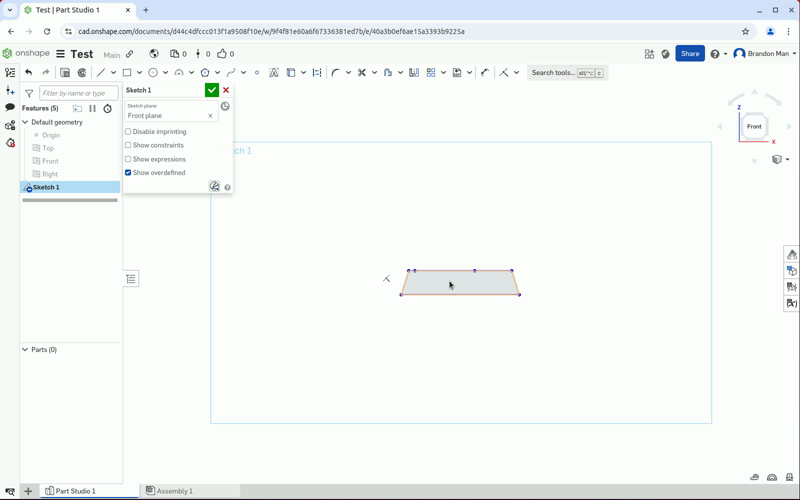
click(449, 280)
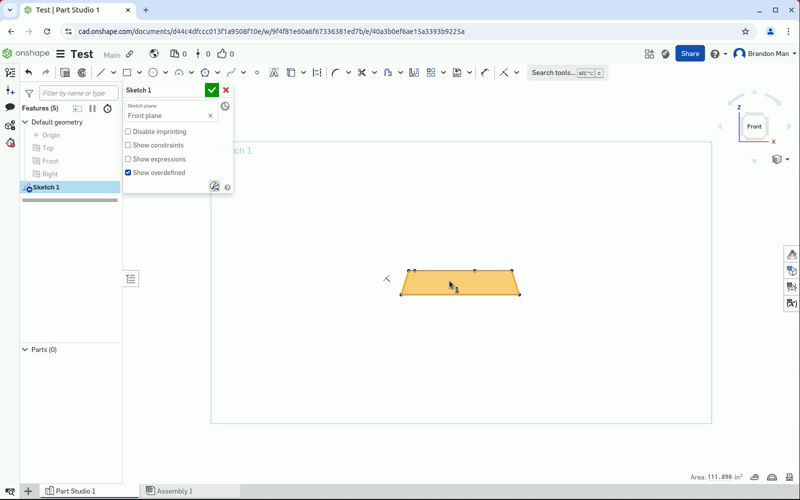
mouse_move(73, 352)
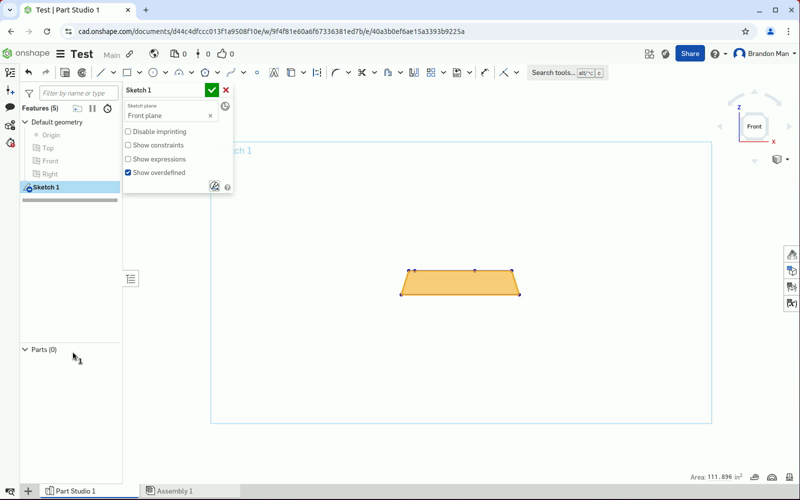
key(shift+y)
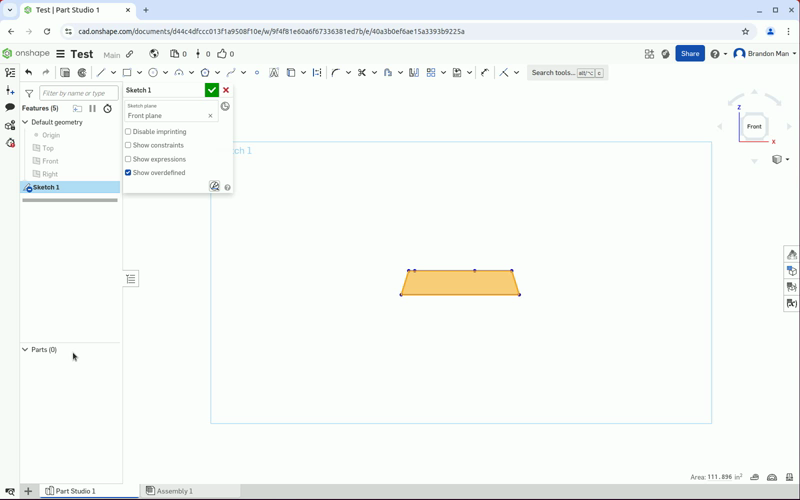
key(shift+e)
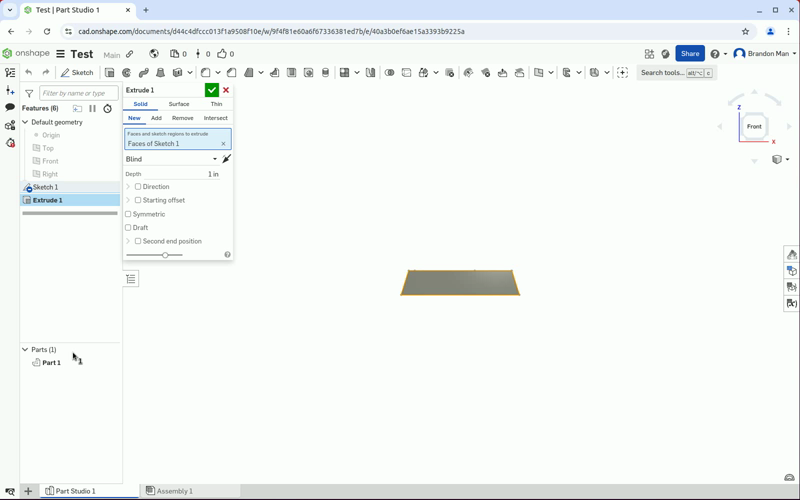
mouse_move(143, 106)
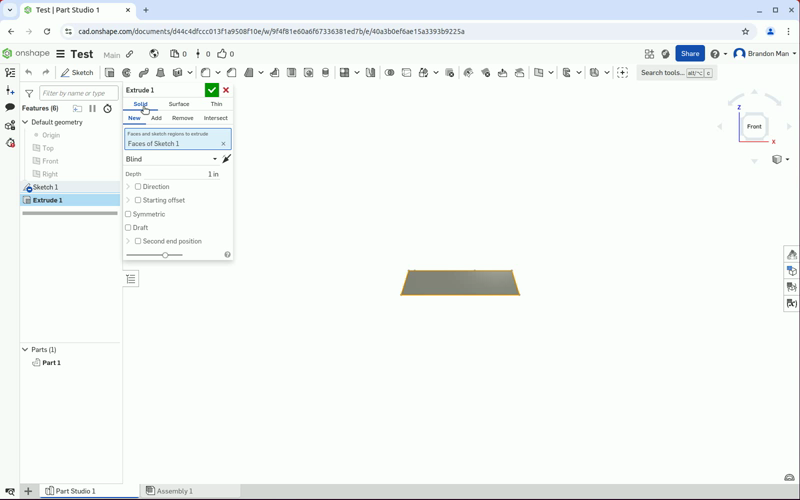
click(143, 106)
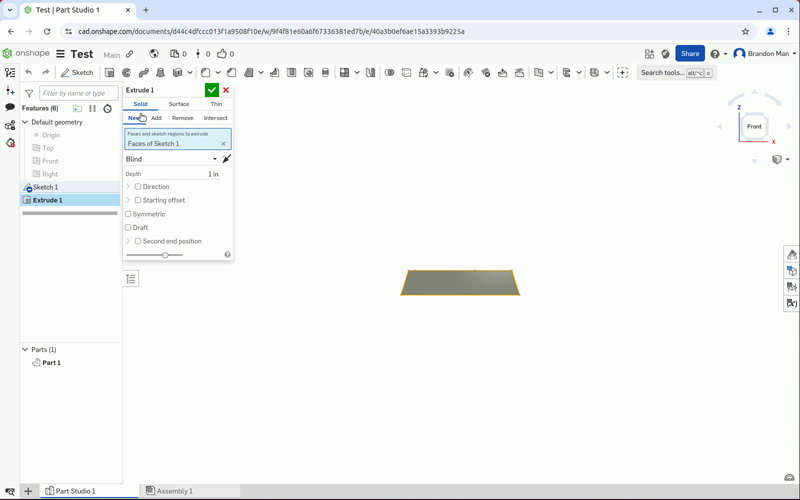
mouse_move(137, 120)
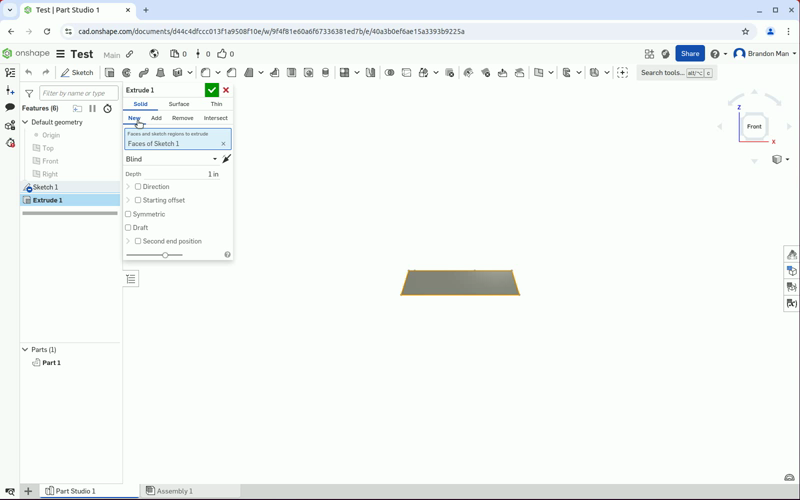
click(137, 120)
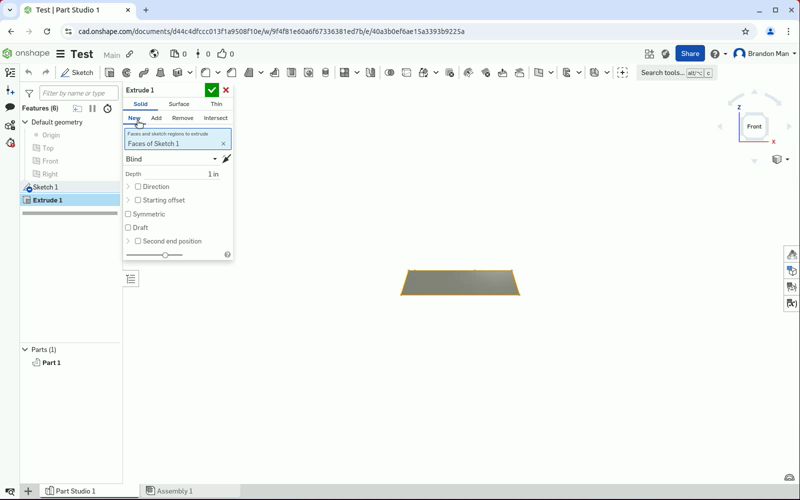
key(tab, 4)
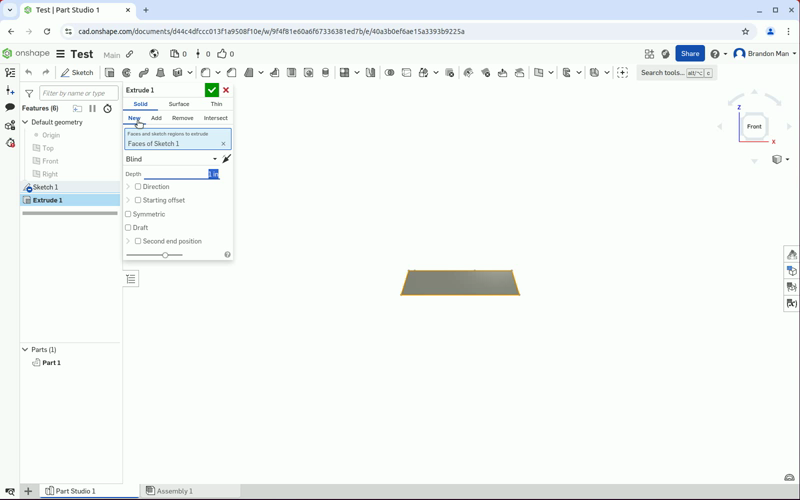
text(24.552)
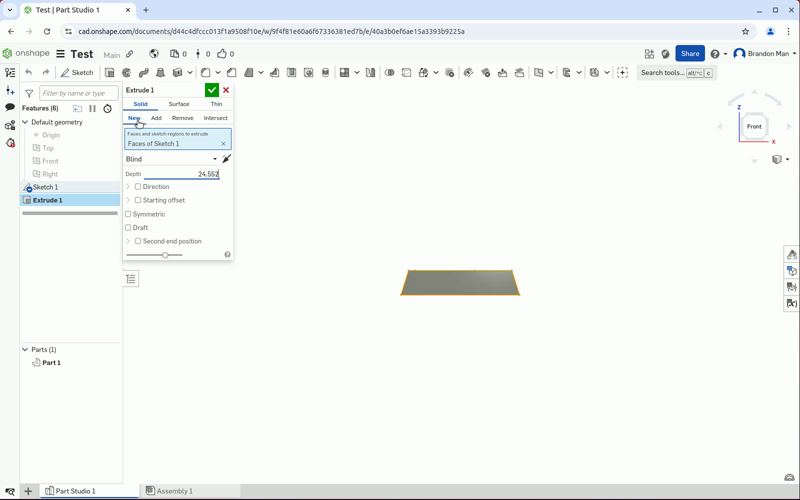
key(tab, 3)
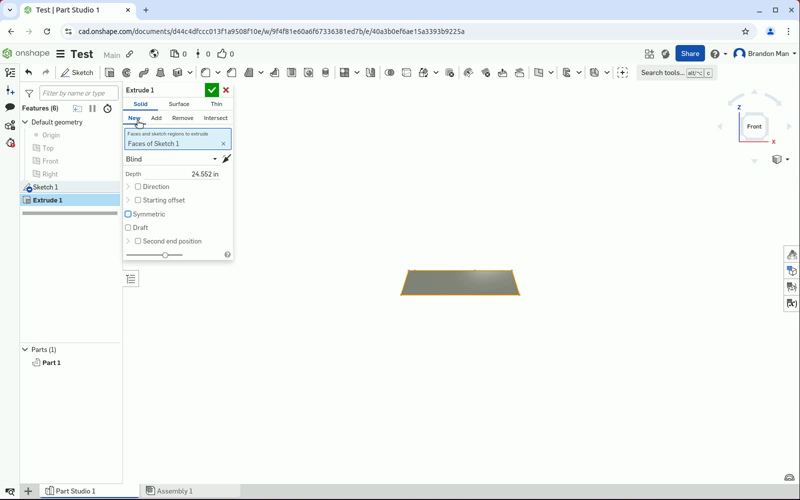
key(space)
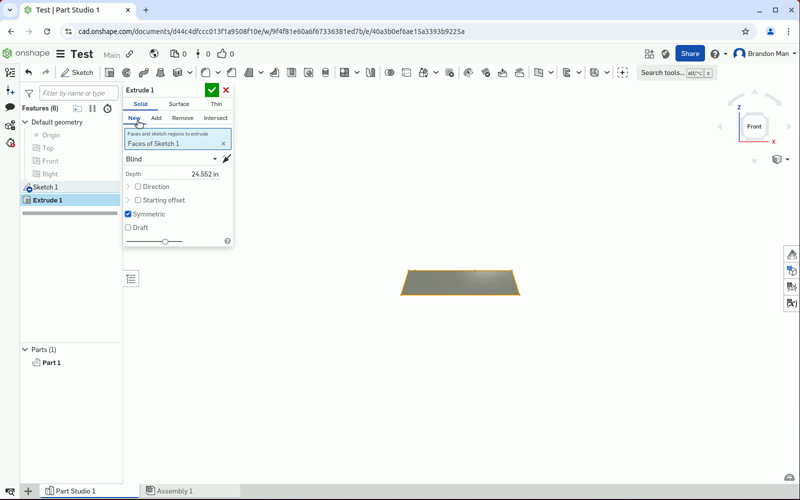
key(enter)
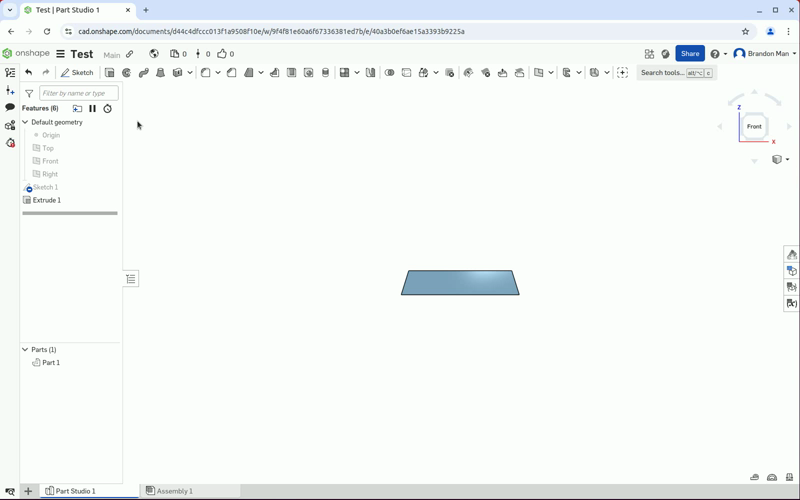
key(shift+h)
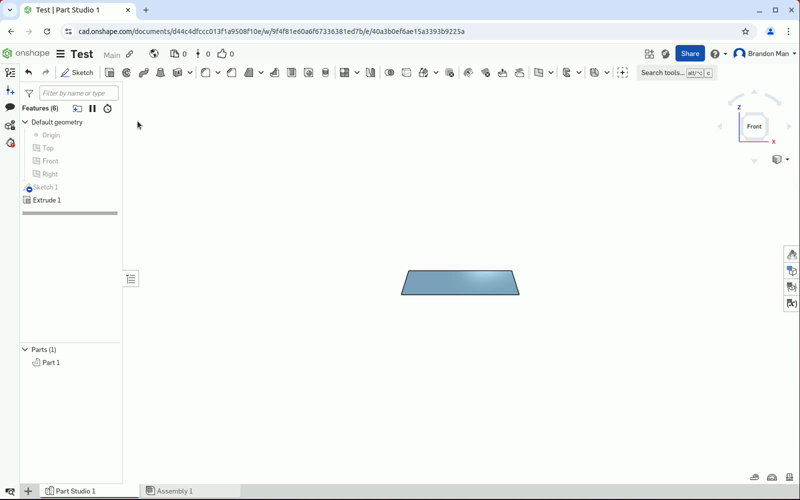
key(shift+h)
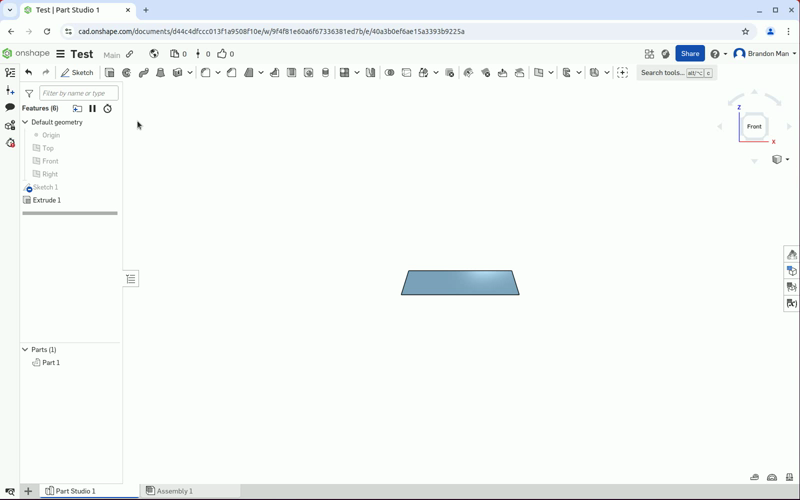
mouse_move(73, 189)
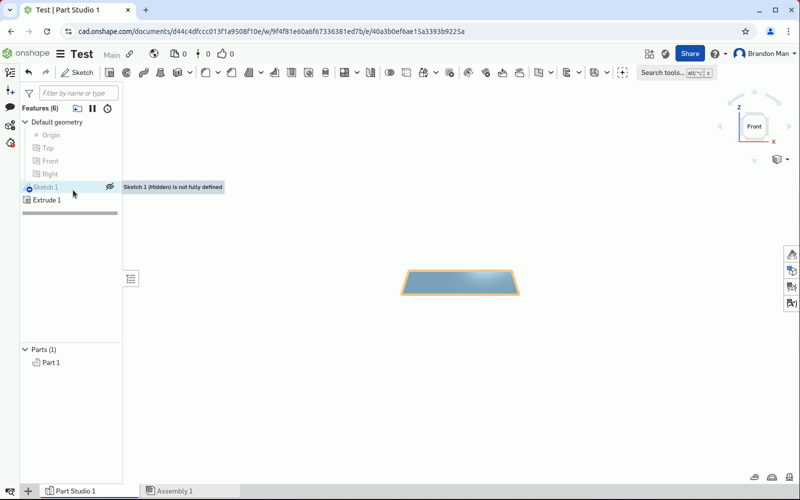
click(73, 189)
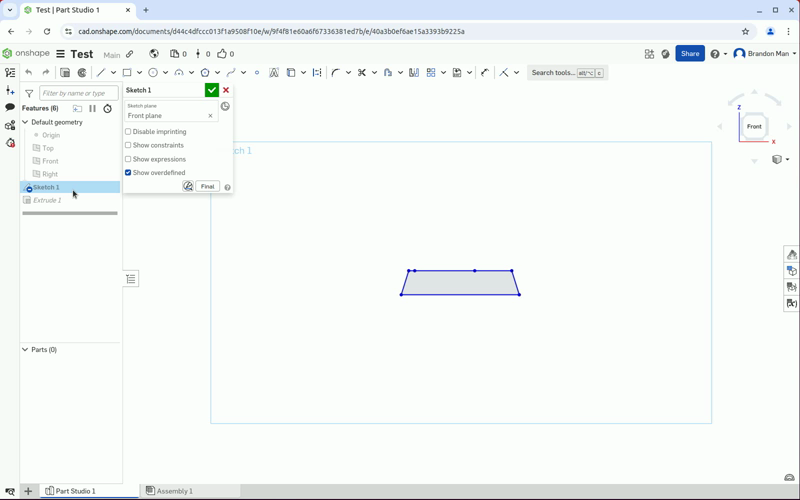
mouse_move(229, 92)
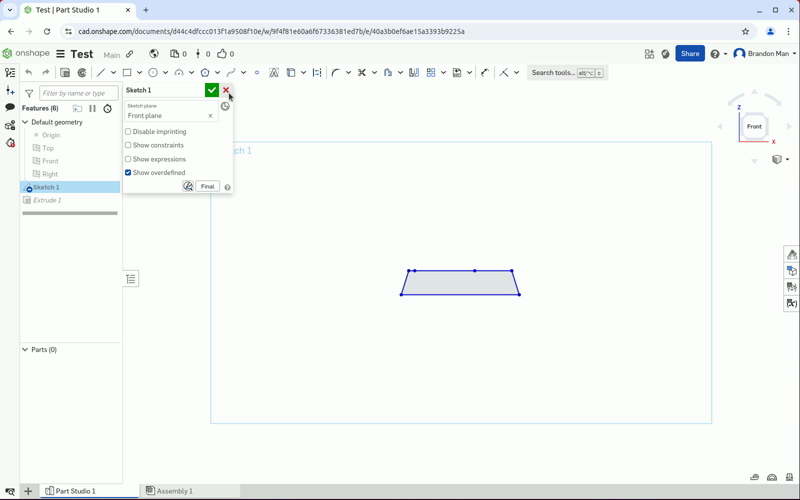
click(229, 92)
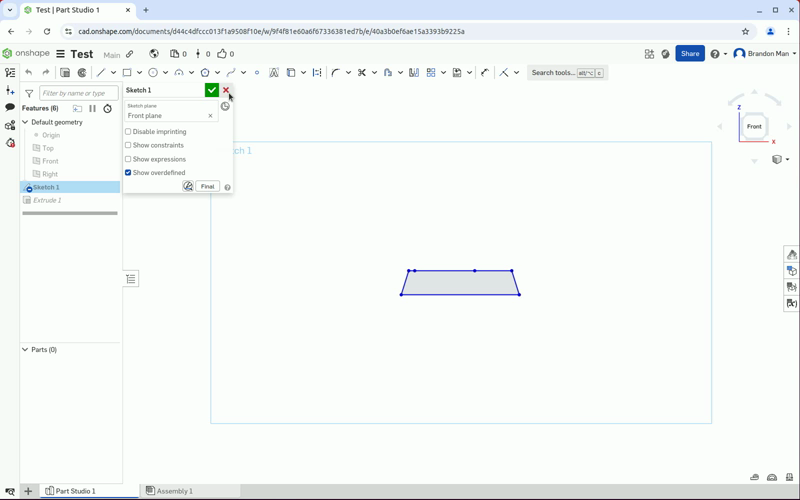
key(shift+s)
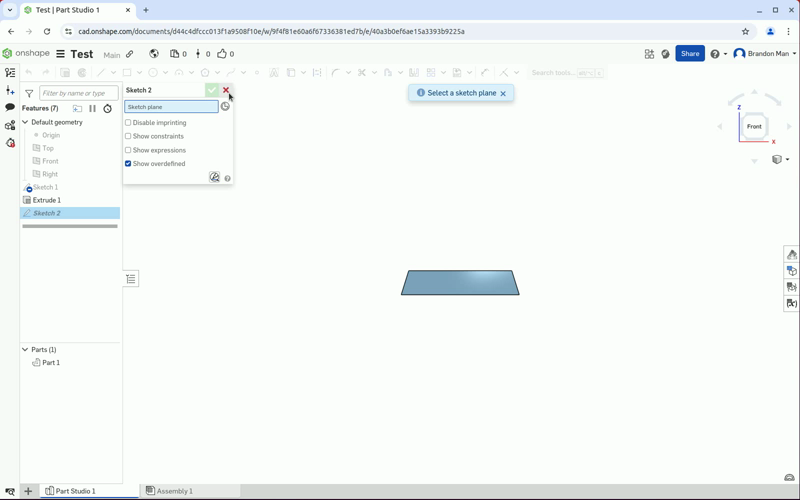
mouse_move(73, 163)
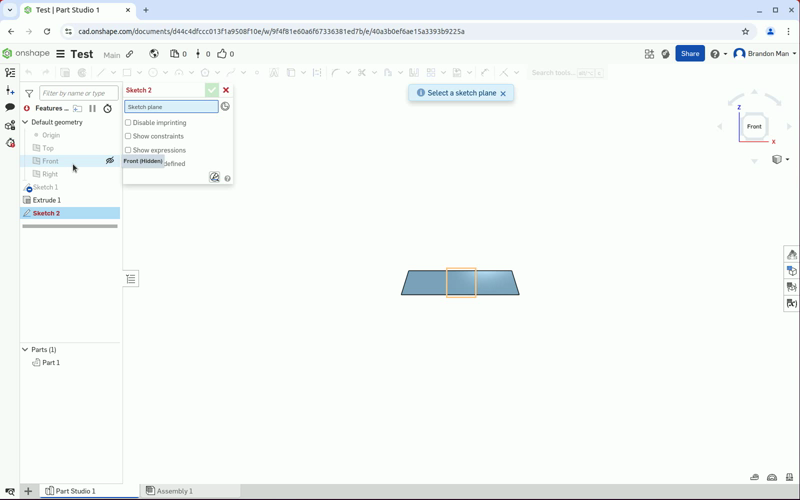
click(73, 163)
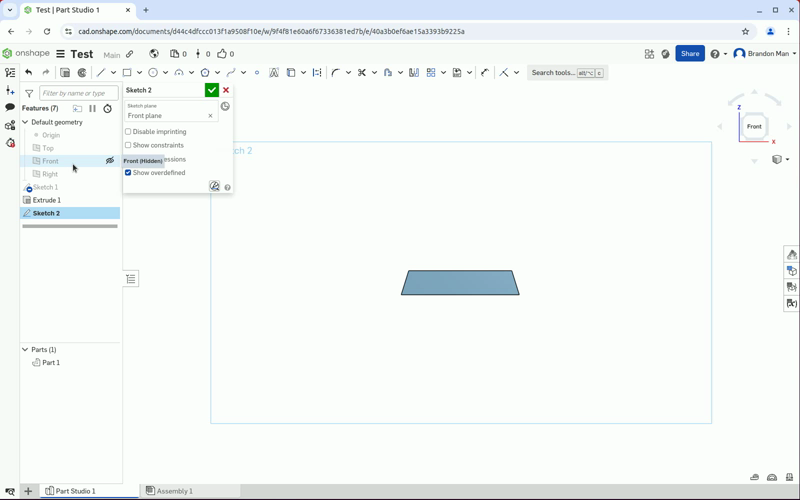
mouse_move(73, 352)
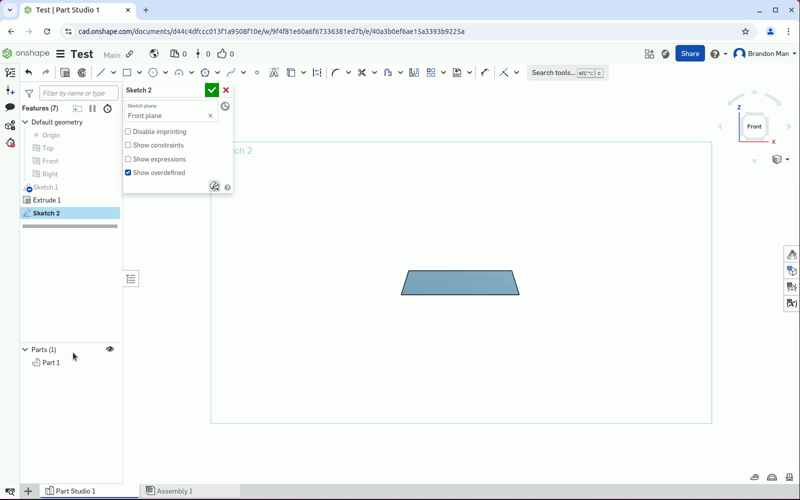
key(y)
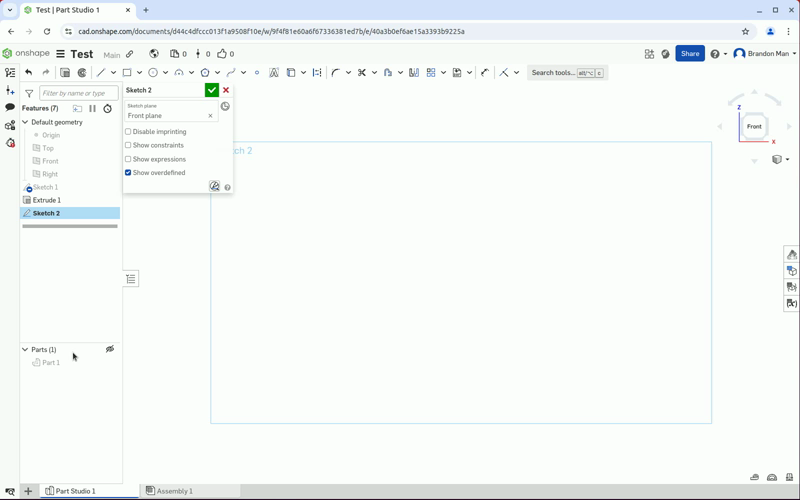
key(l)
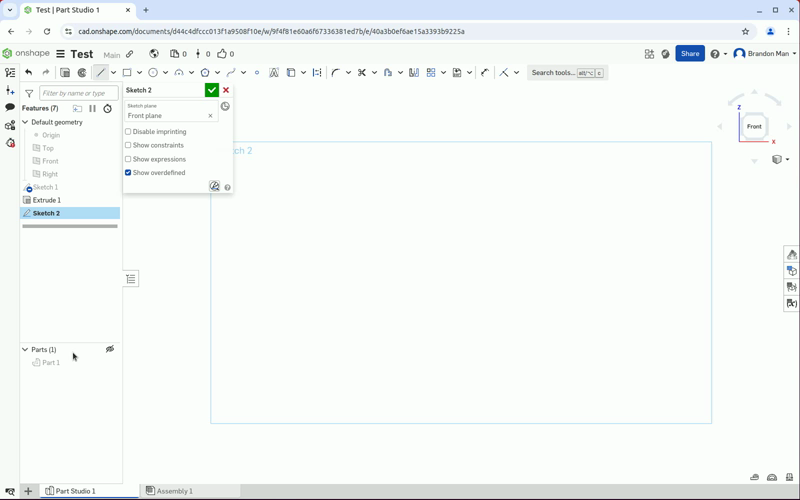
key_down(shift)
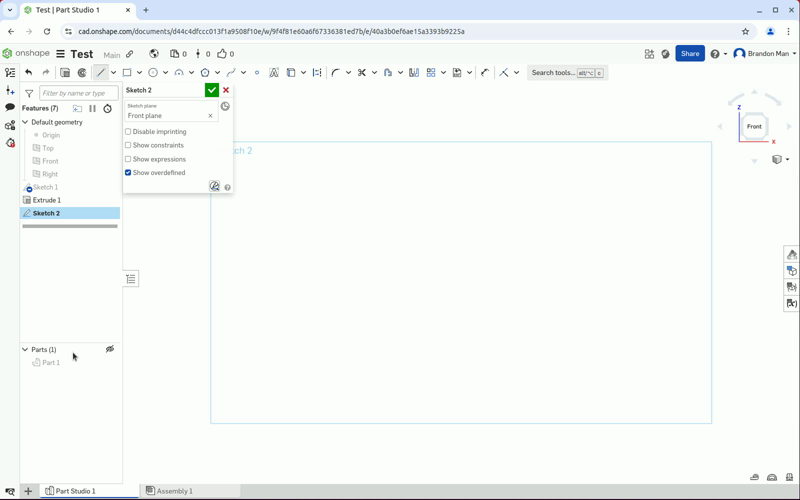
mouse_move(416, 271)
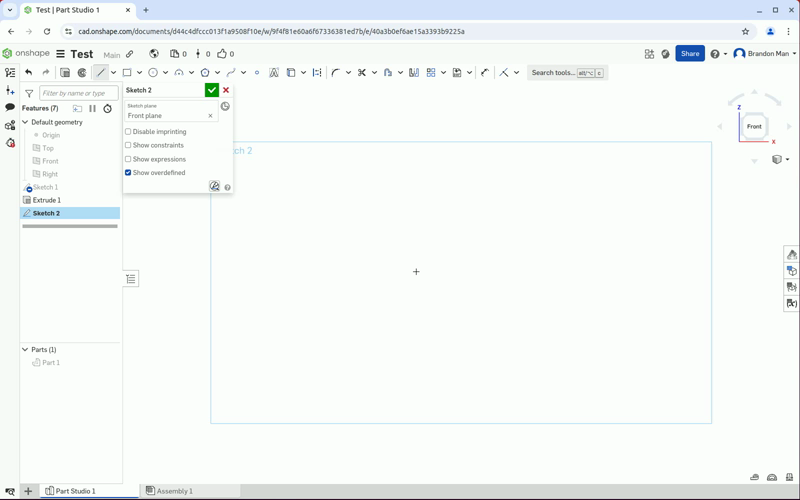
click(416, 271)
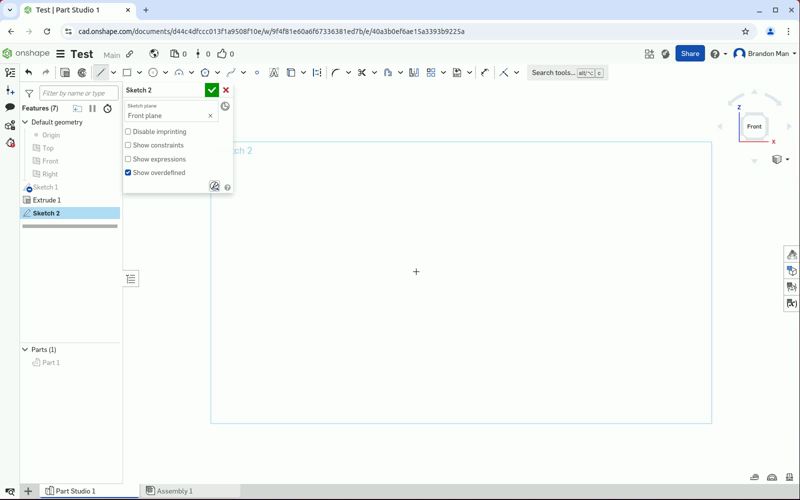
key_up(shift)
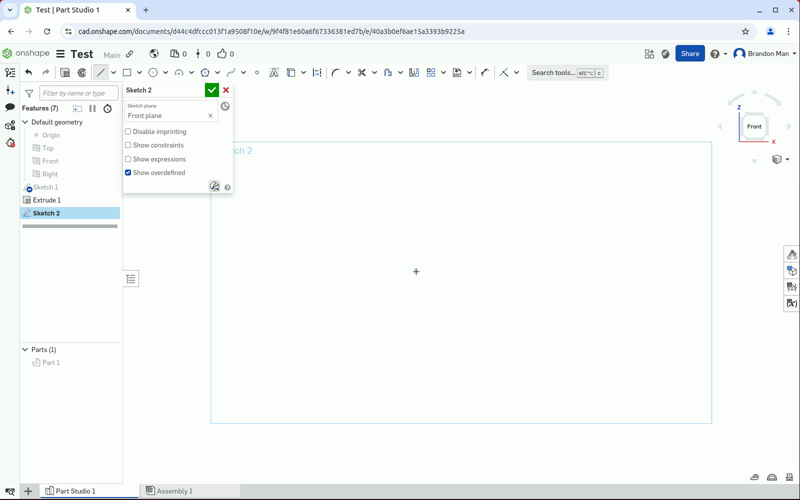
key_down(shift)
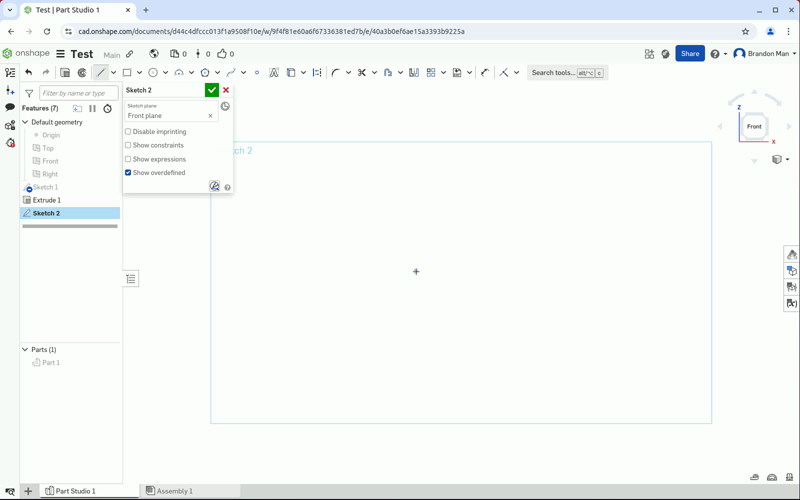
mouse_move(446, 271)
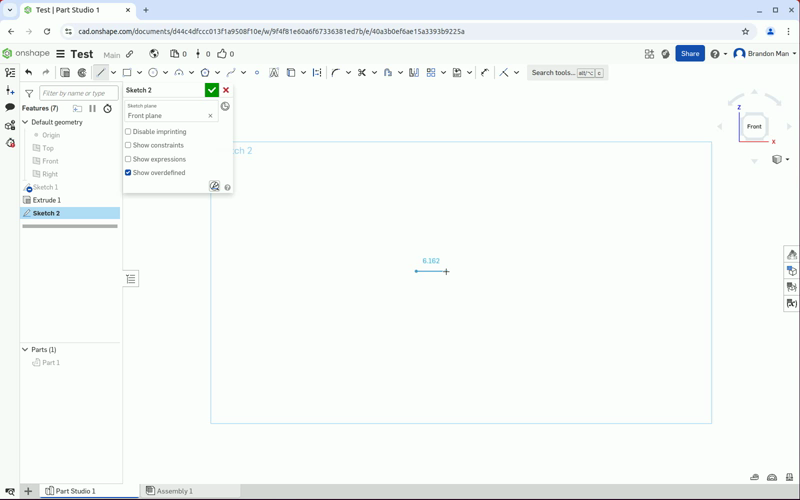
mouse_move(475, 271)
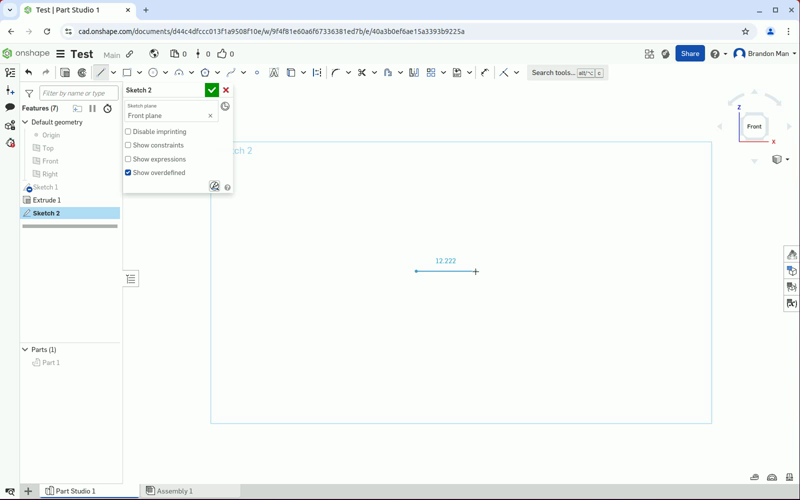
click(475, 271)
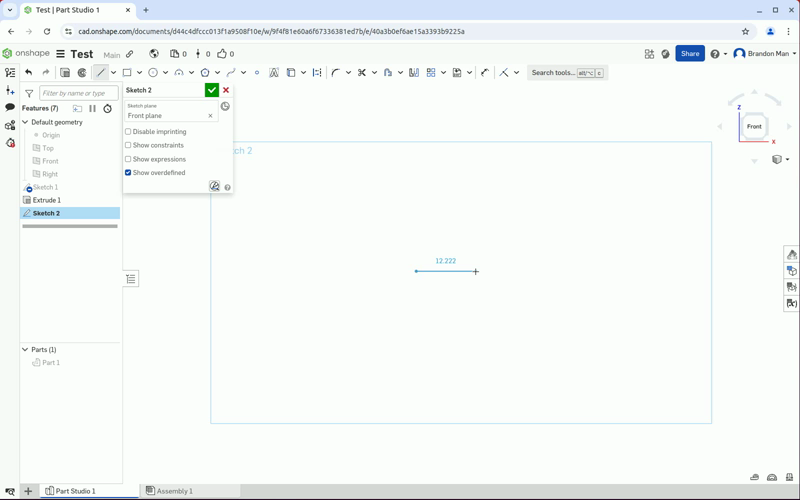
key_up(shift)
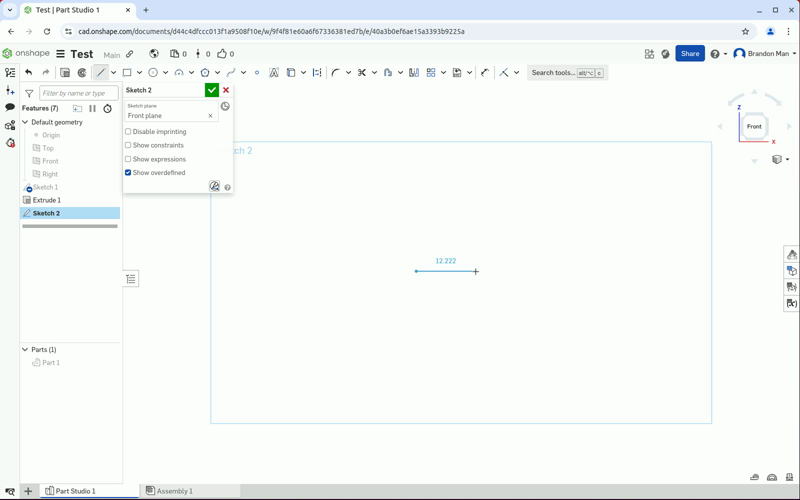
key_down(shift)
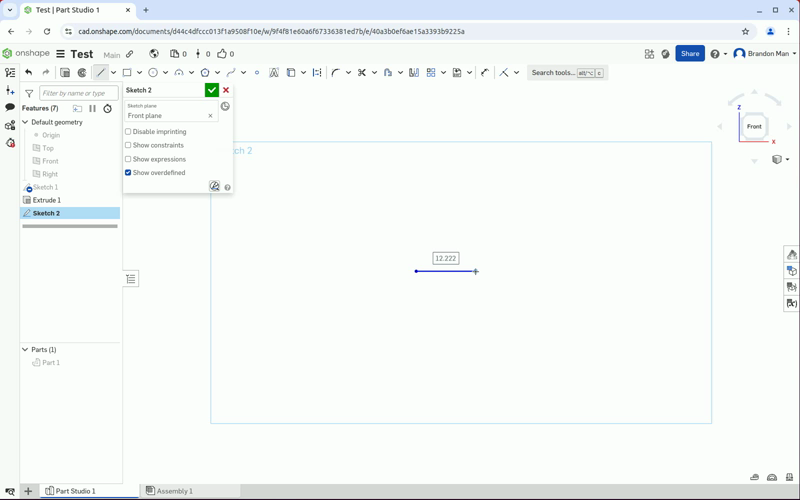
mouse_move(505, 271)
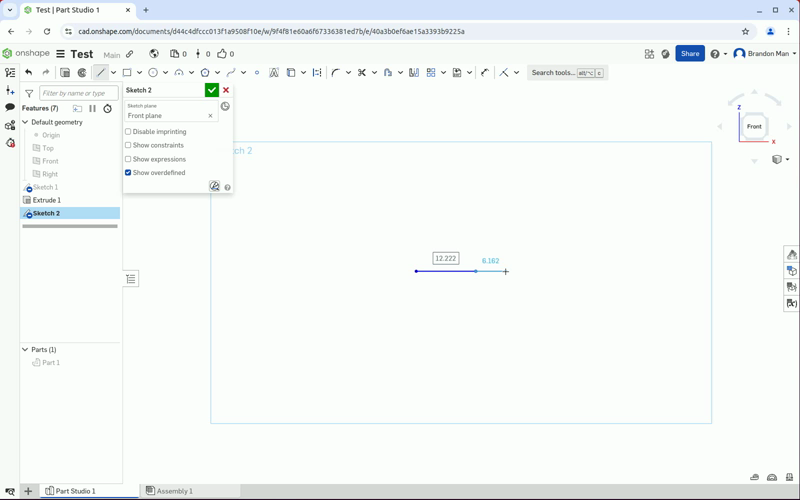
mouse_move(475, 229)
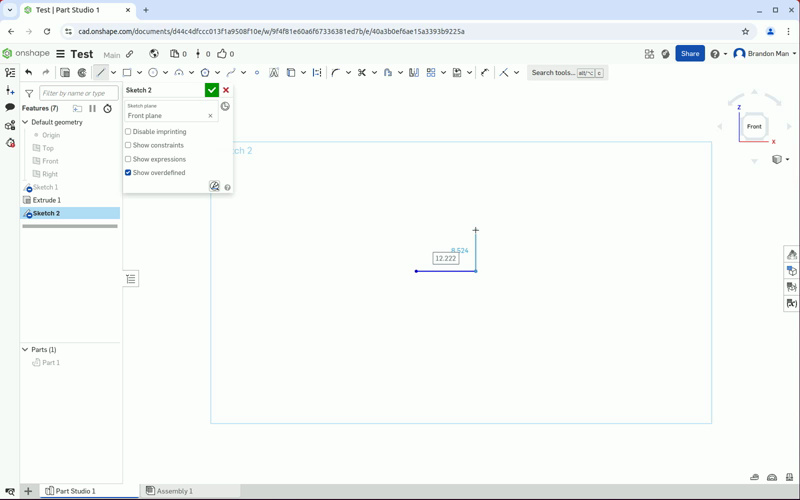
click(475, 229)
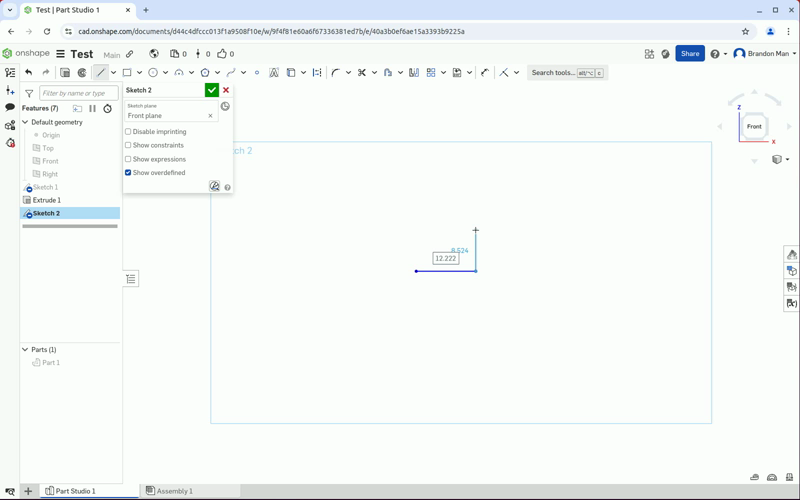
key_up(shift)
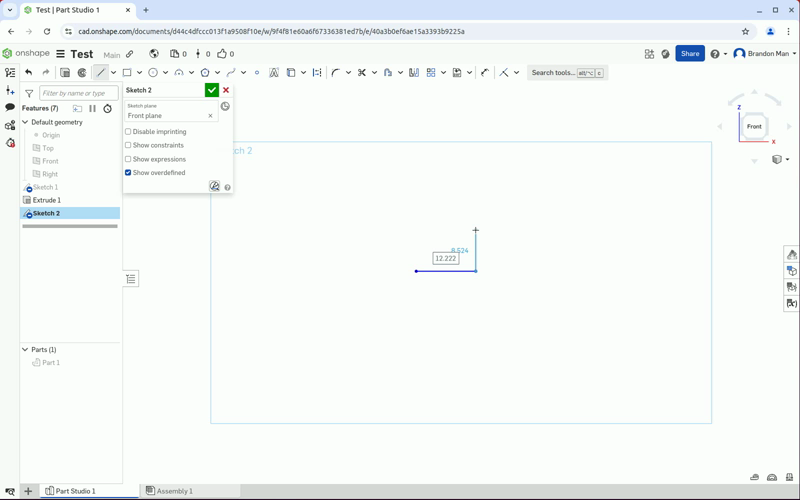
key_down(shift)
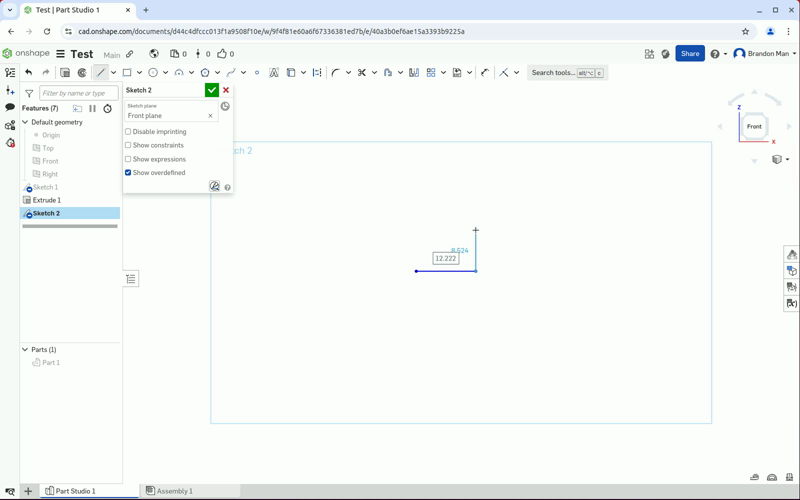
mouse_move(505, 229)
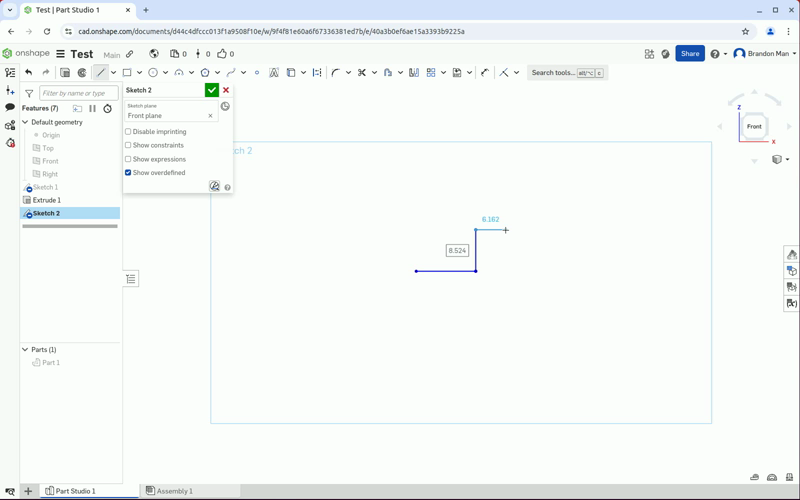
mouse_move(475, 170)
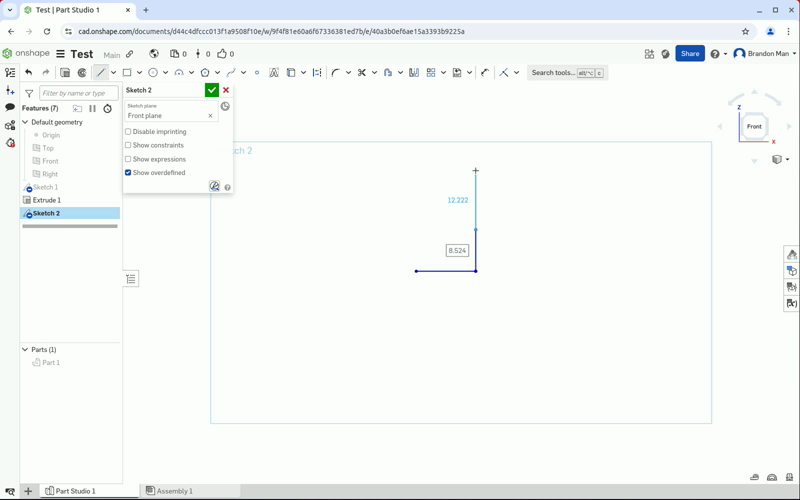
click(475, 170)
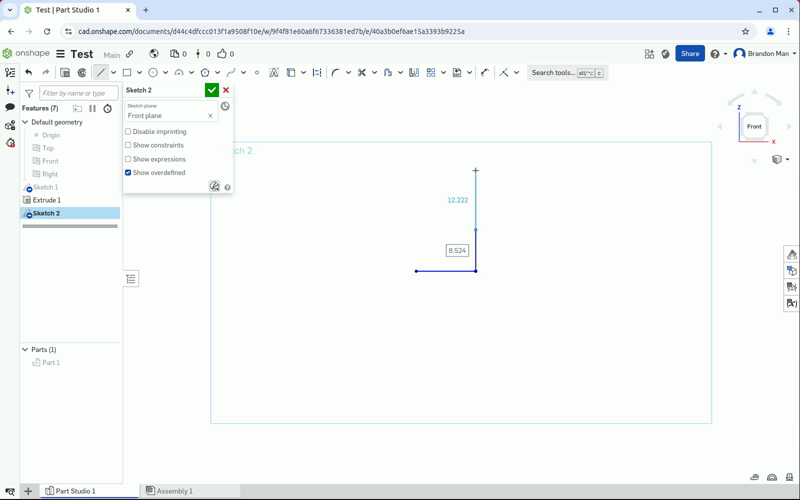
key_up(shift)
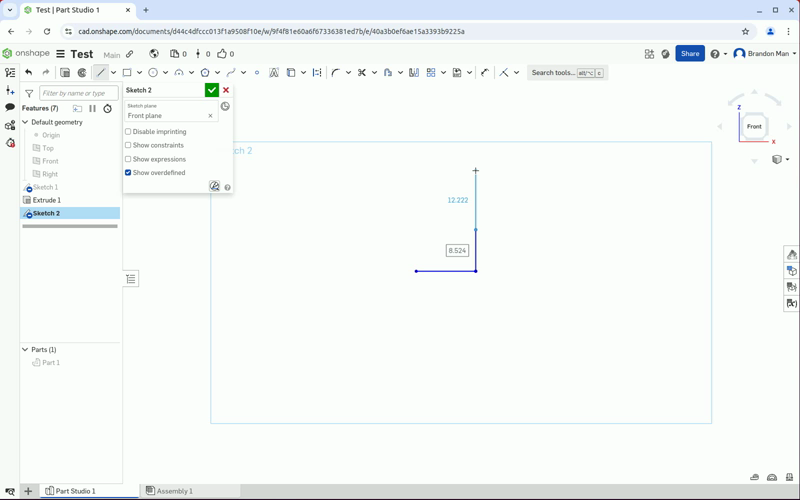
key_down(shift)
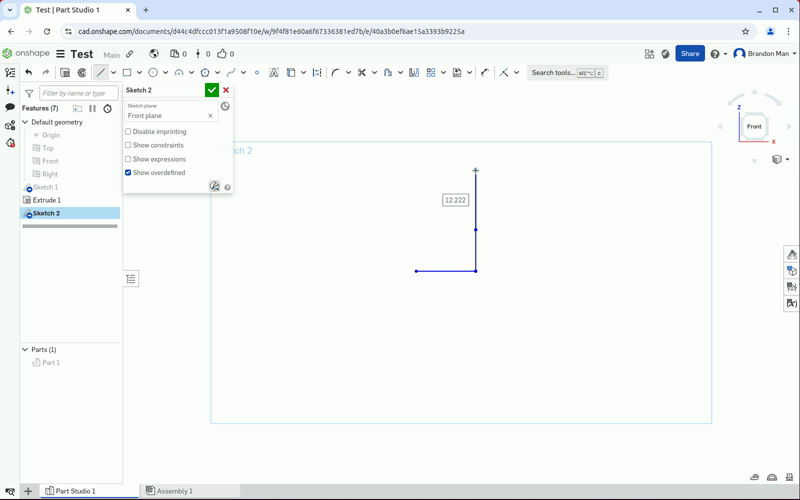
mouse_move(505, 170)
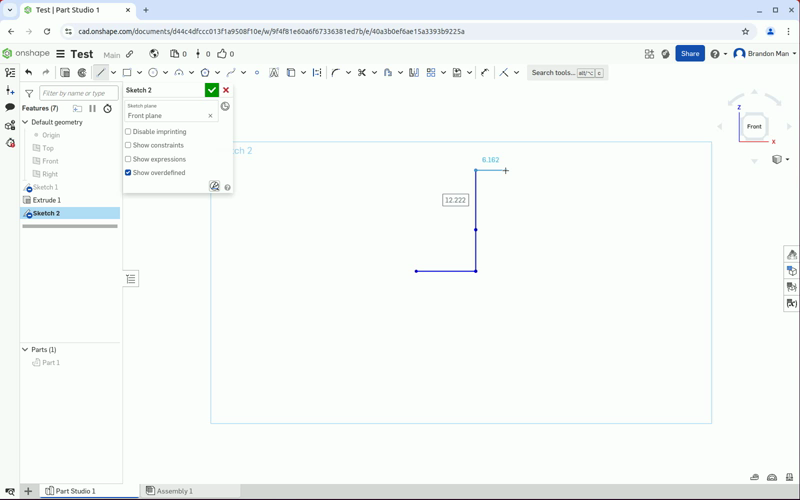
mouse_move(416, 170)
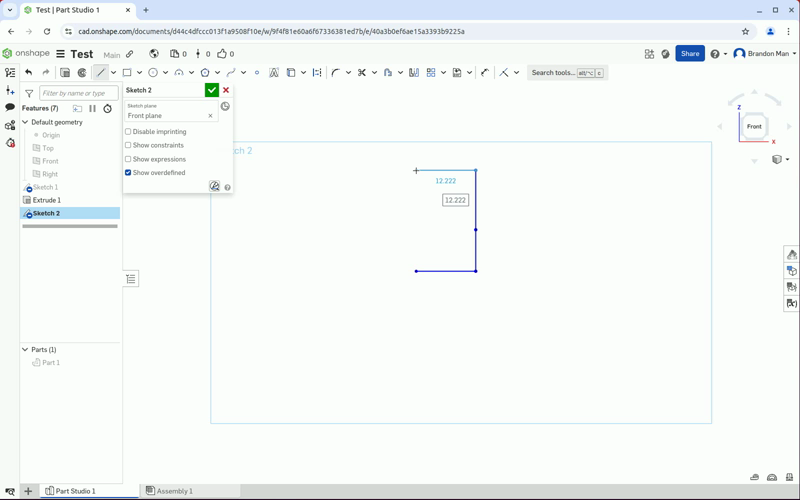
click(416, 170)
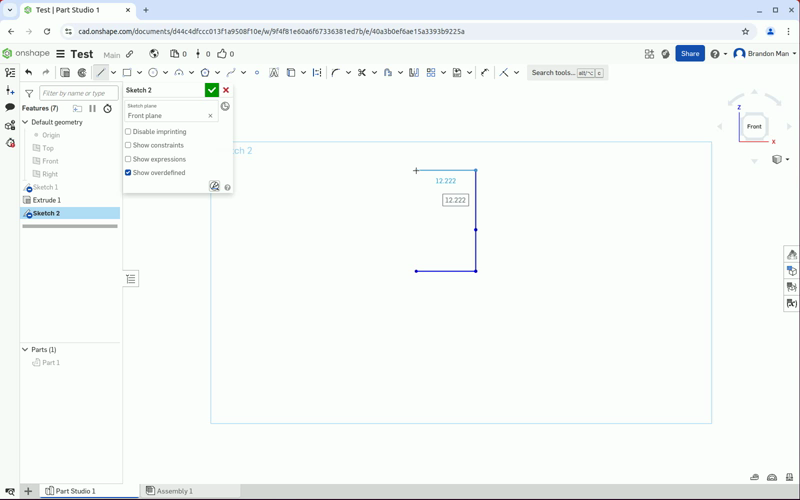
key_up(shift)
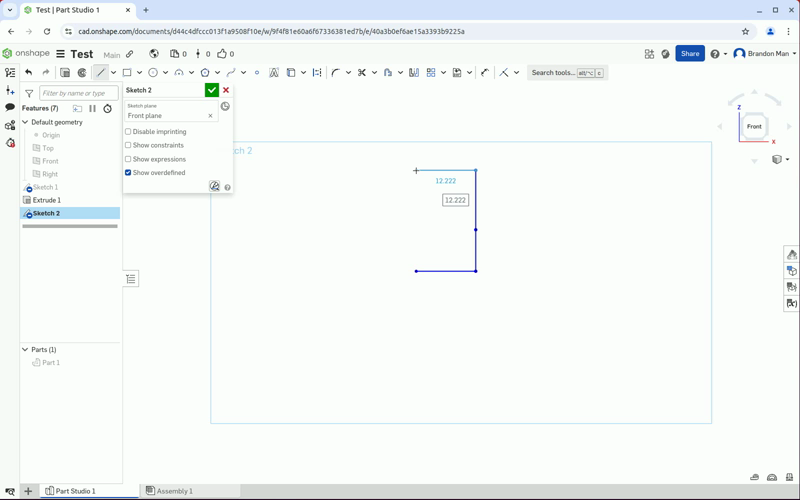
key_down(shift)
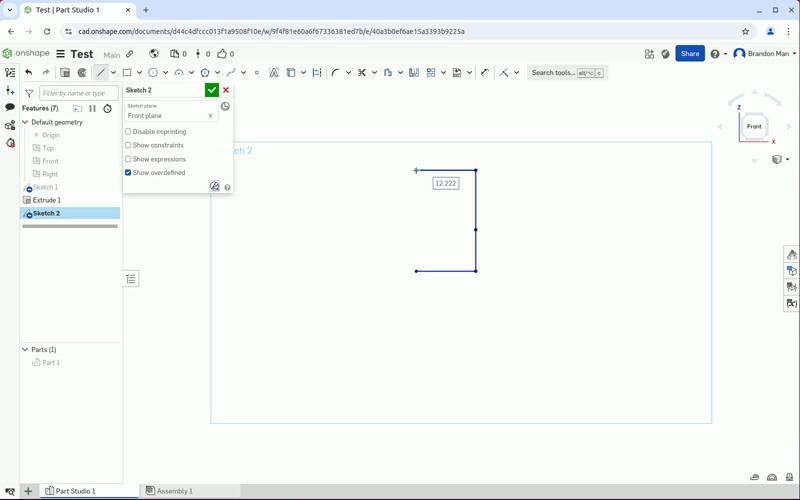
mouse_move(416, 271)
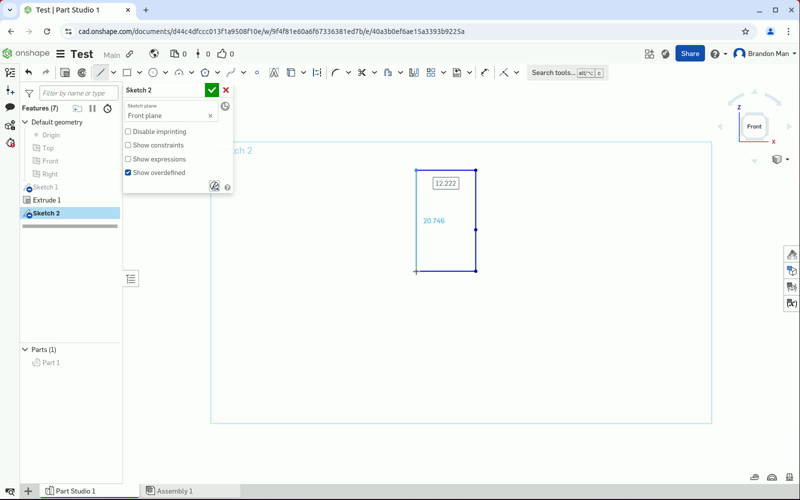
key_up(shift)
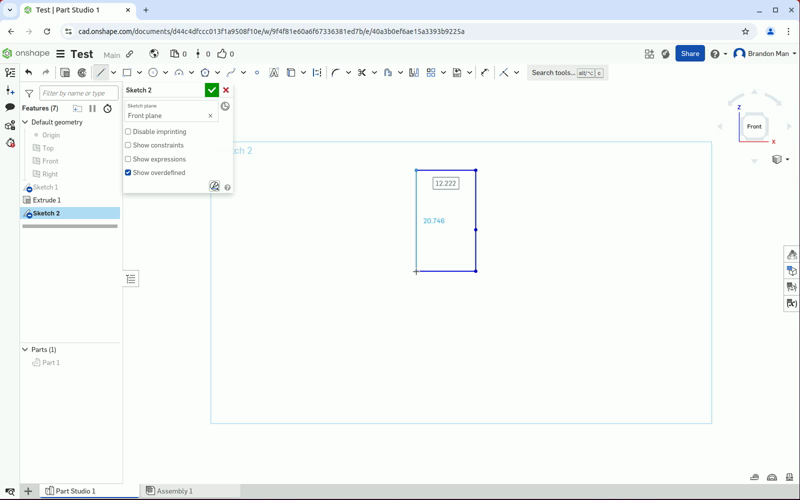
click(416, 271)
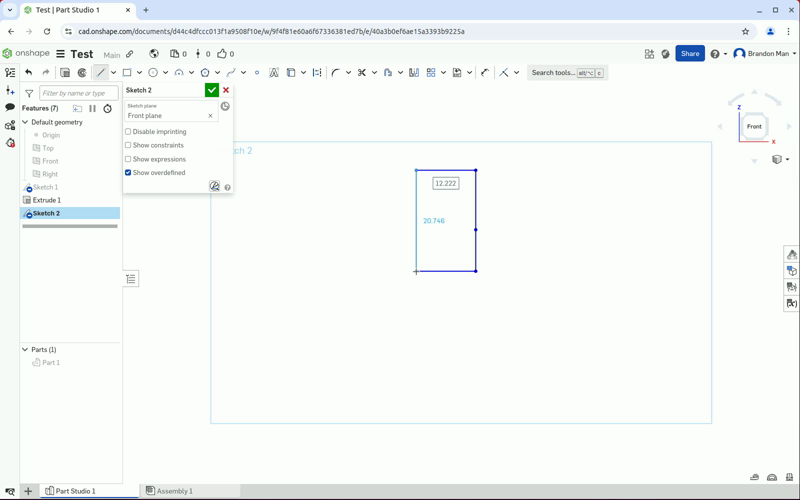
key(esc)
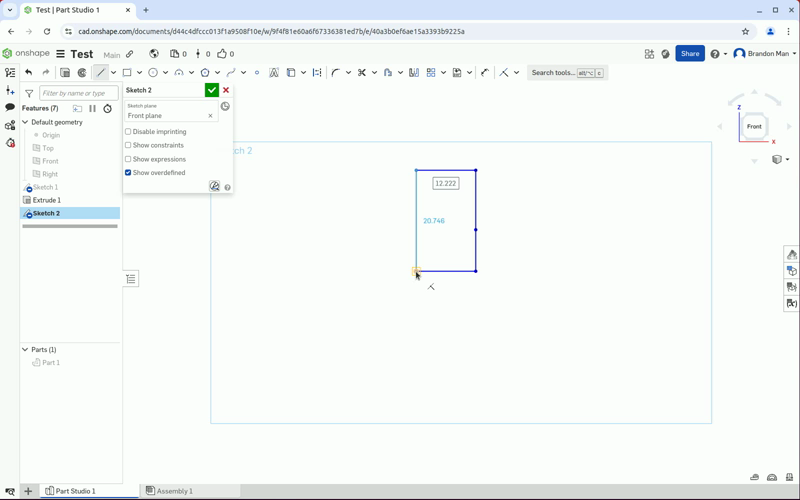
mouse_move(456, 176)
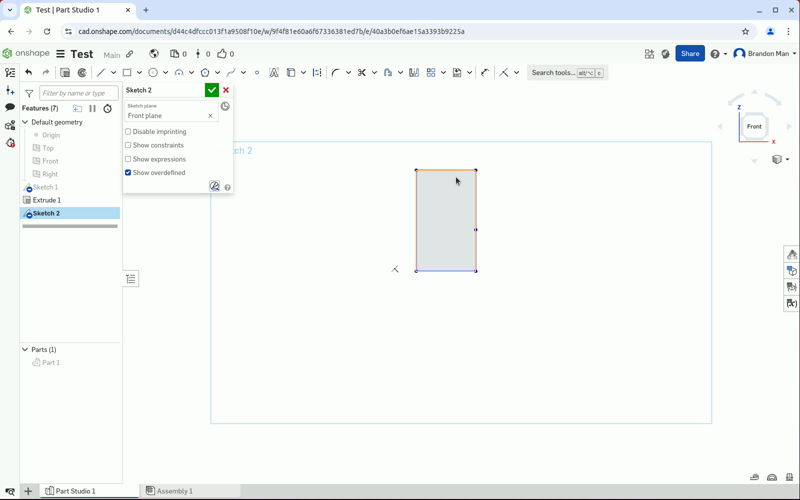
click(456, 176)
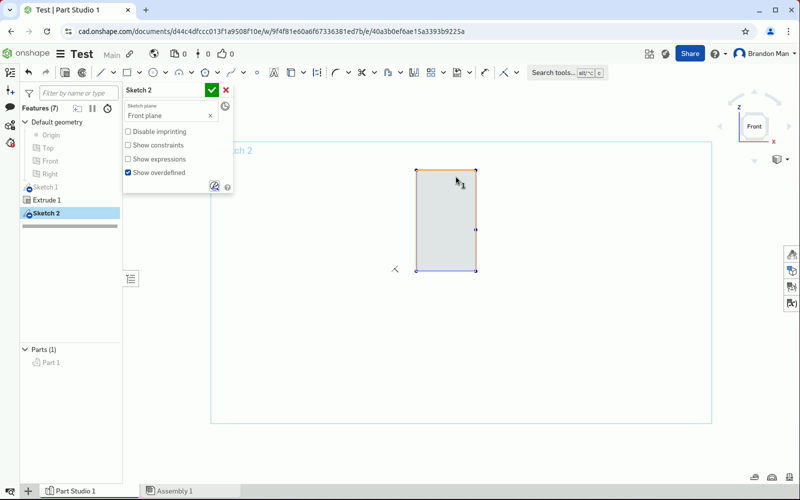
mouse_move(73, 352)
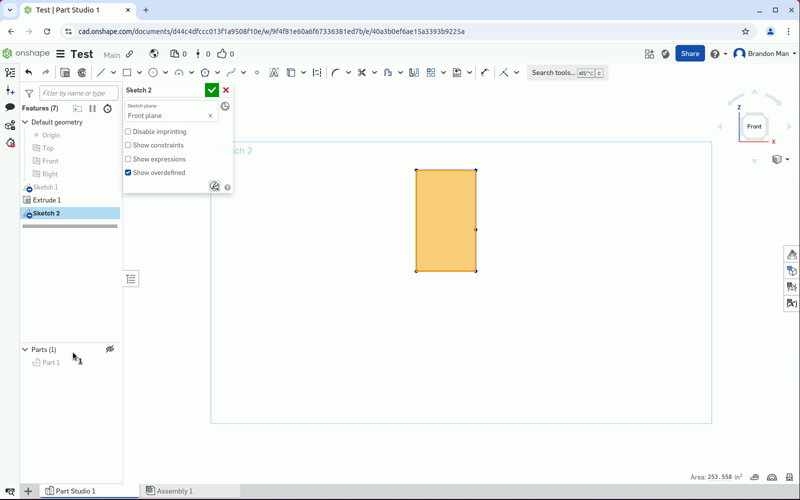
key(shift+y)
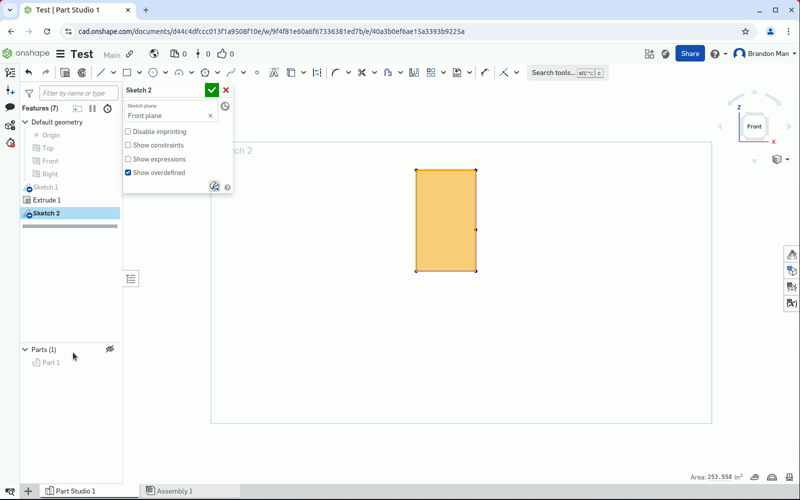
key(shift+e)
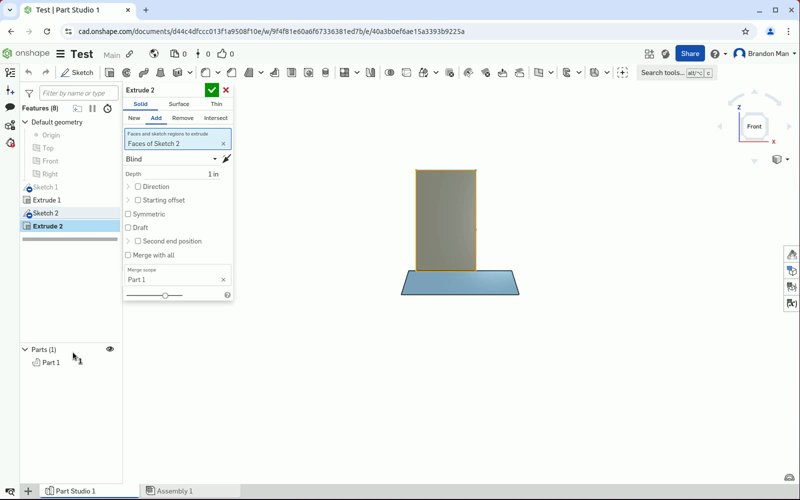
mouse_move(143, 106)
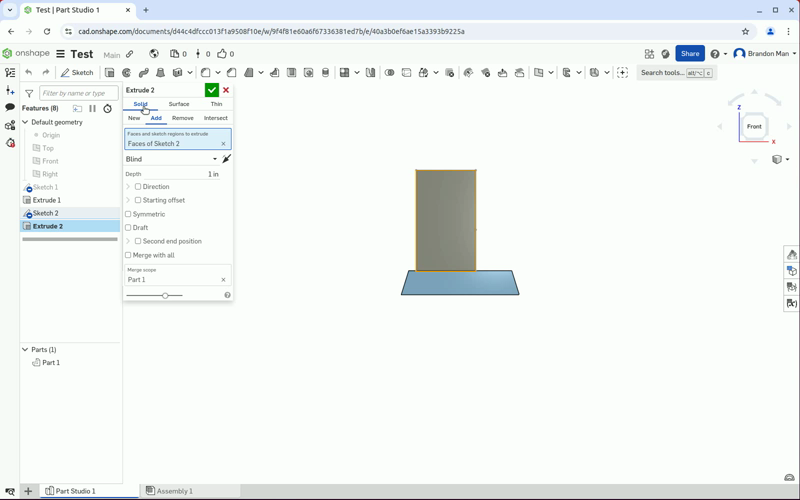
click(143, 106)
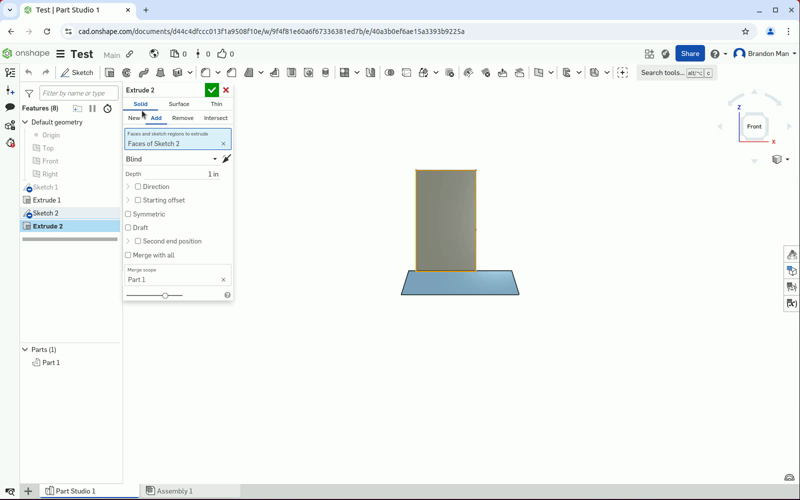
mouse_move(137, 120)
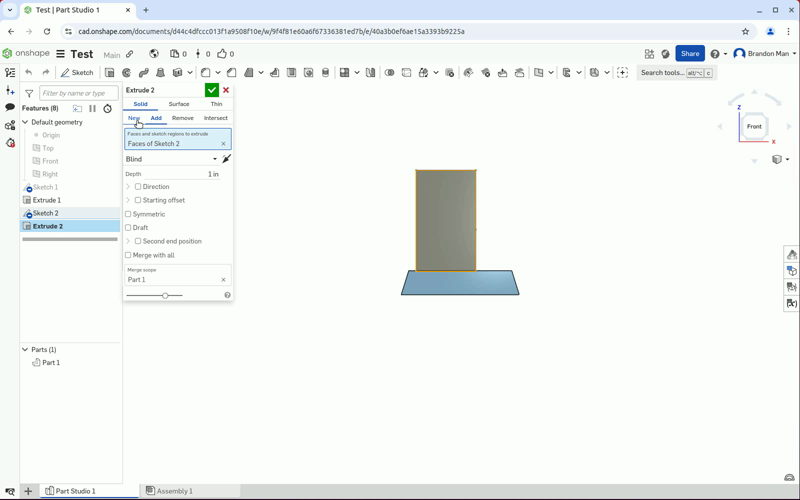
click(137, 120)
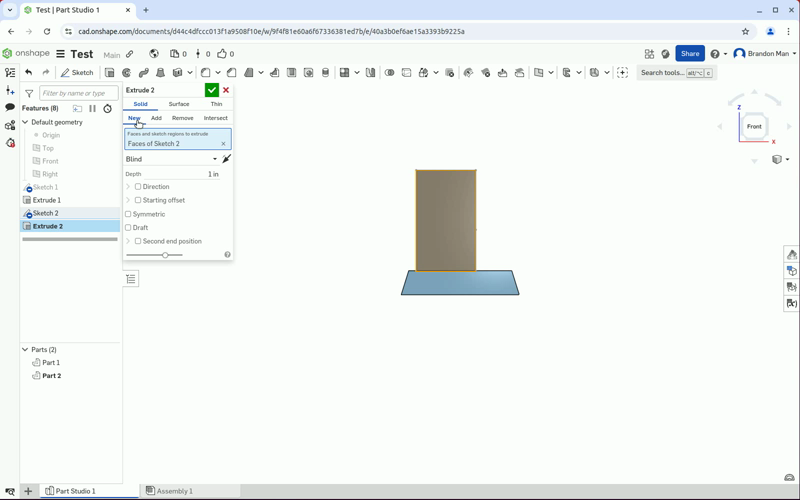
key(tab, 4)
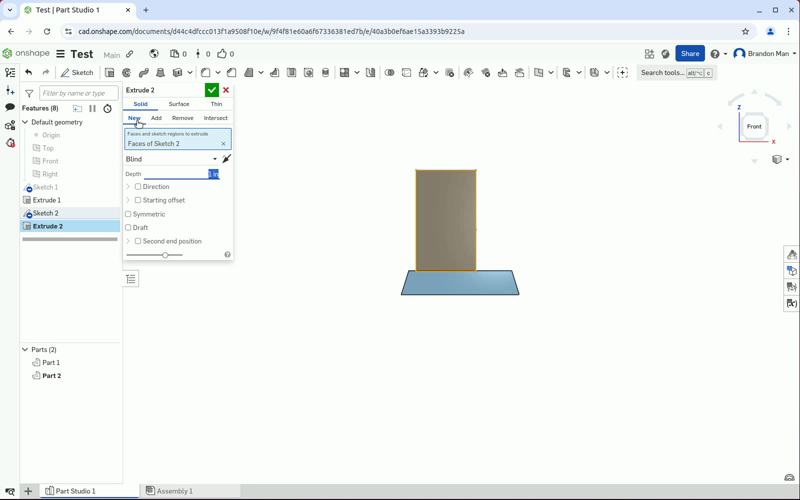
text(18.294)
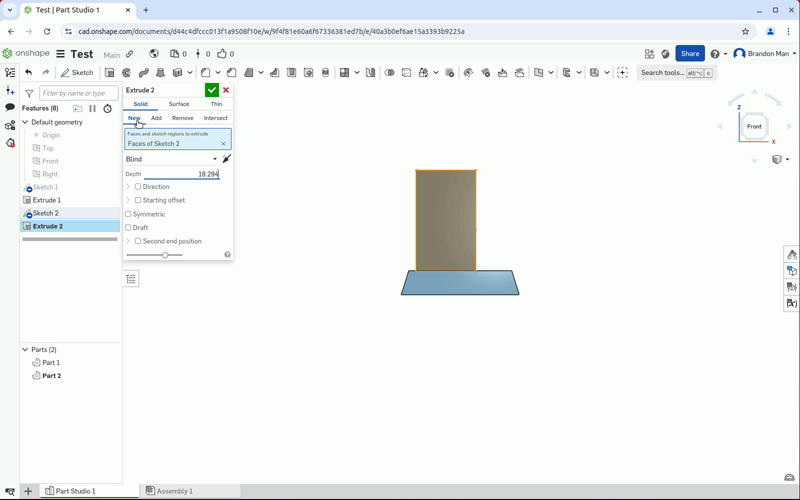
key(tab, 3)
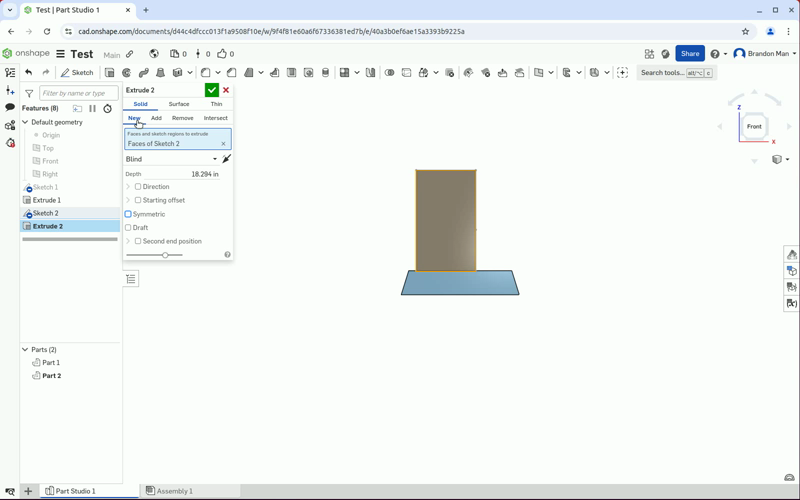
key(space)
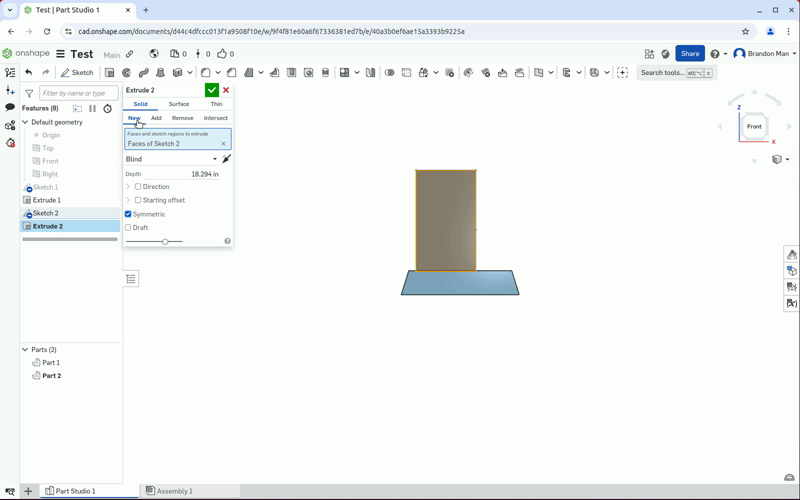
key(enter)
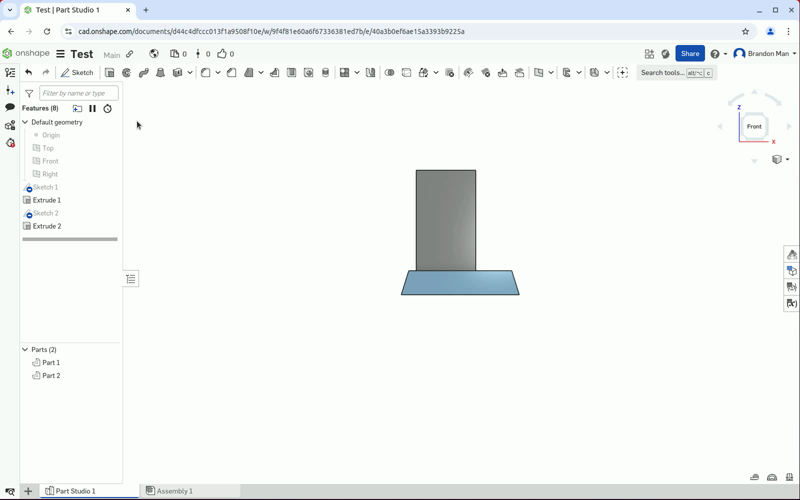
key(shift+h)
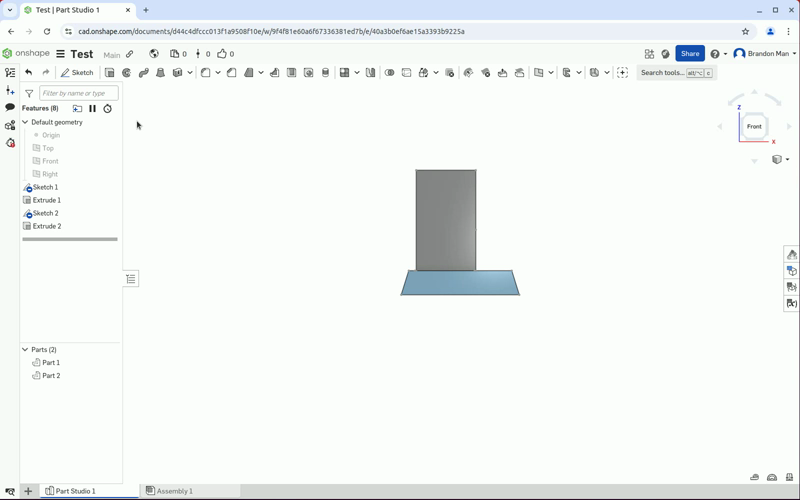
key(shift+h)
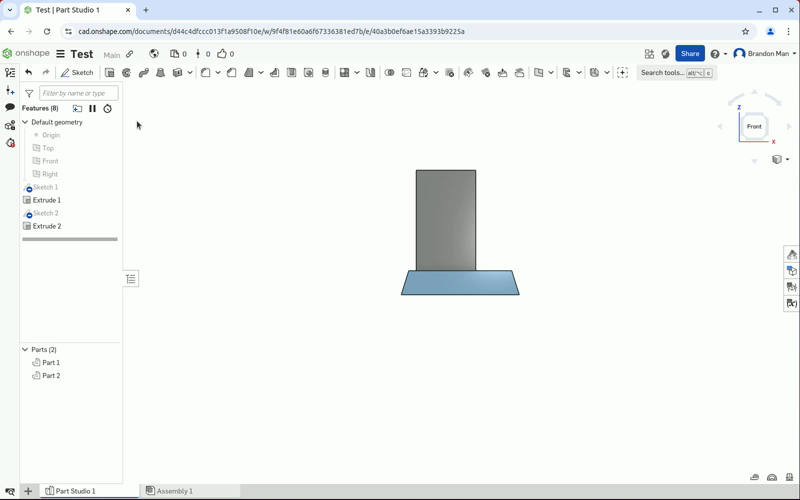
mouse_move(73, 189)
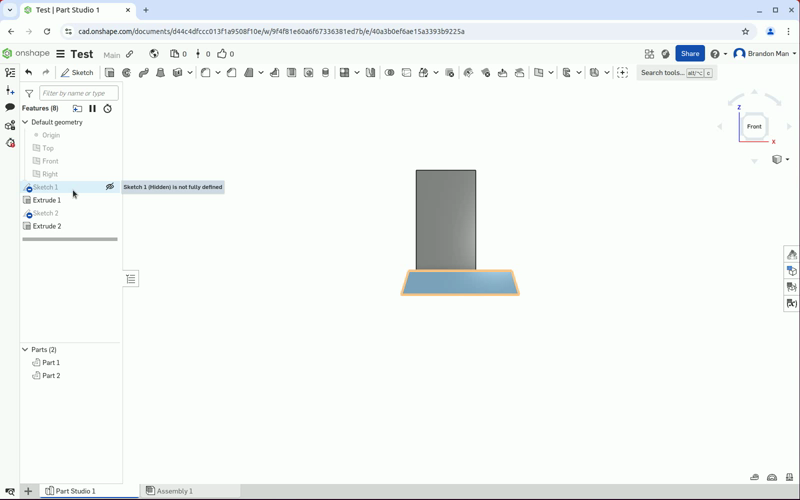
click(73, 189)
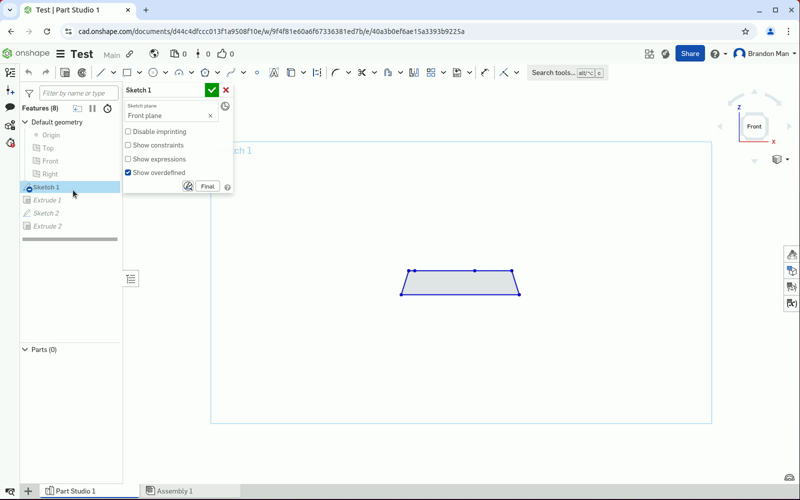
mouse_move(229, 92)
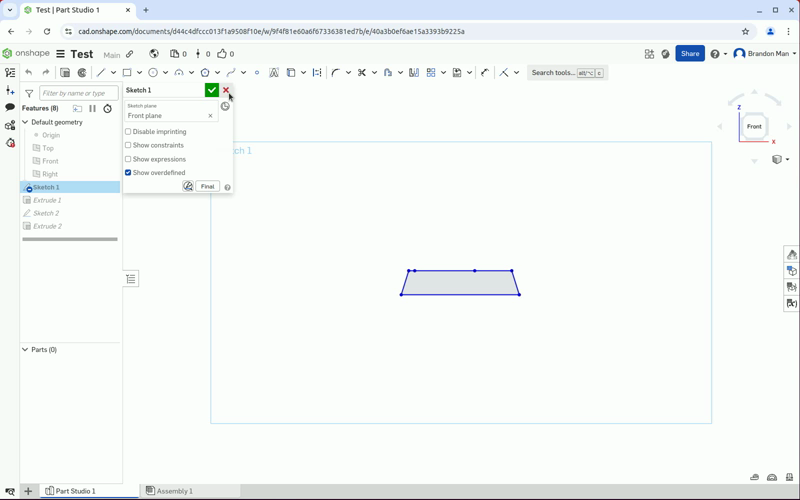
click(229, 92)
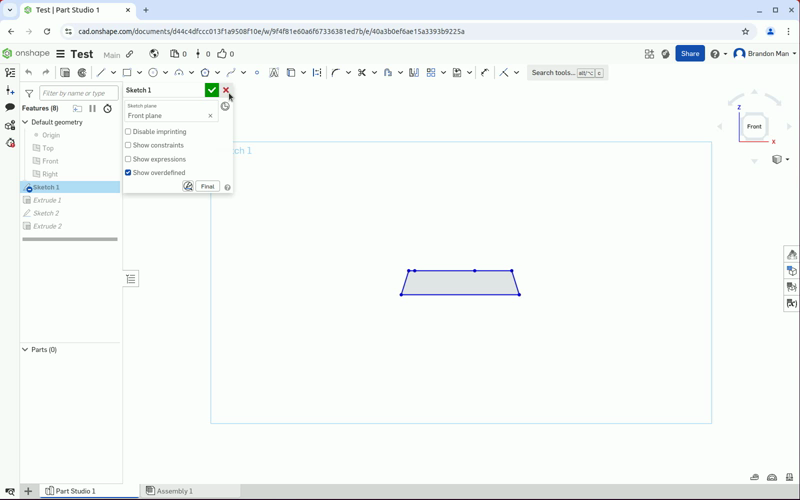
key(shift+s)
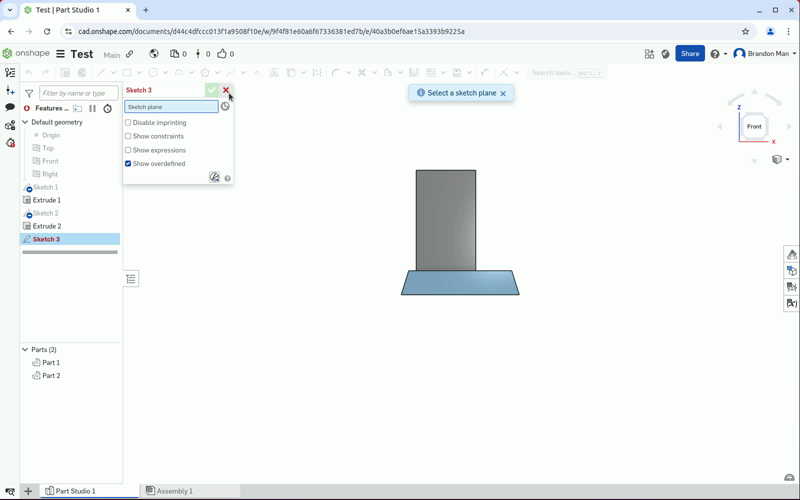
mouse_move(73, 163)
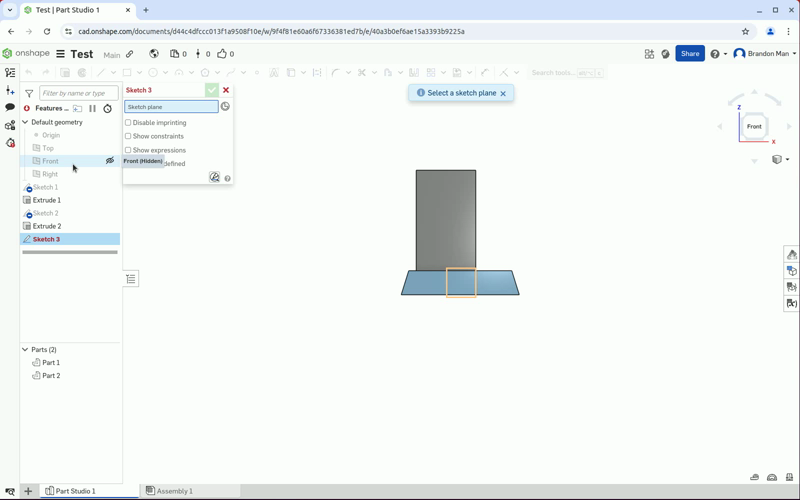
click(73, 163)
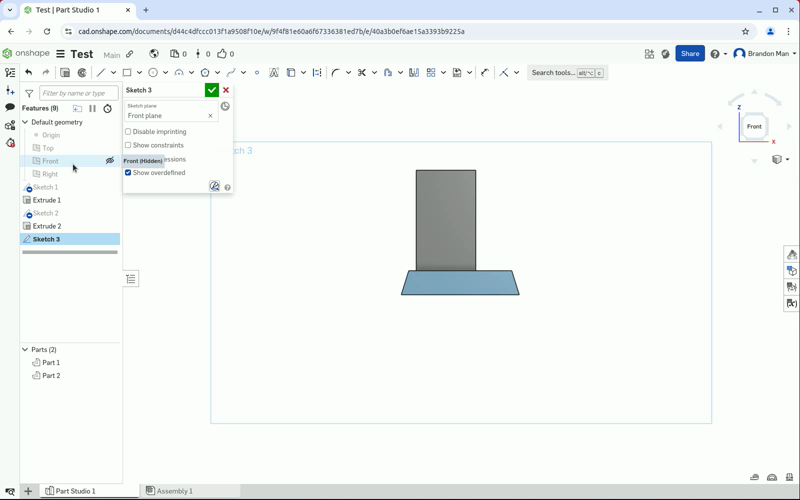
mouse_move(73, 352)
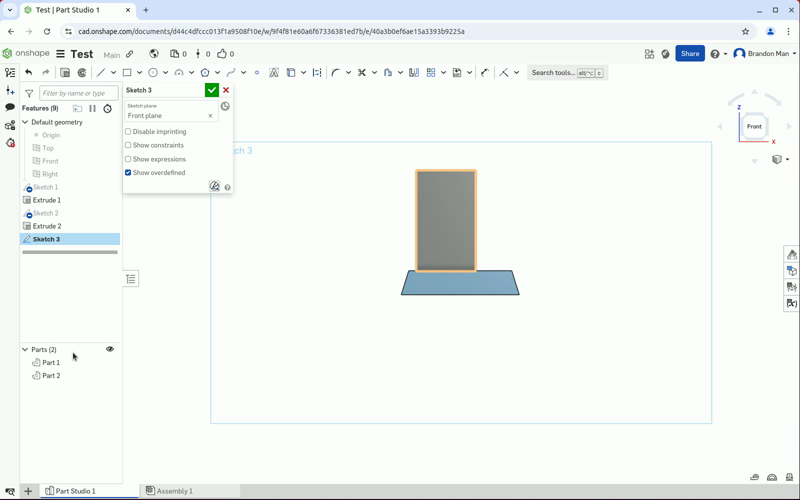
key(y)
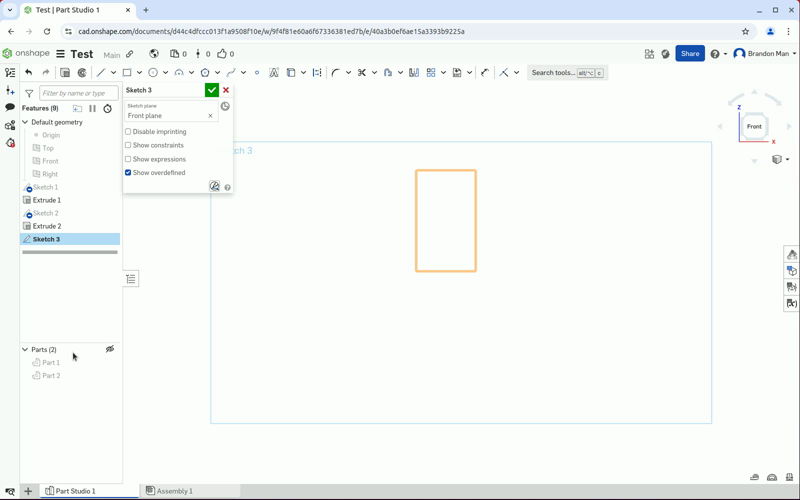
key(l)
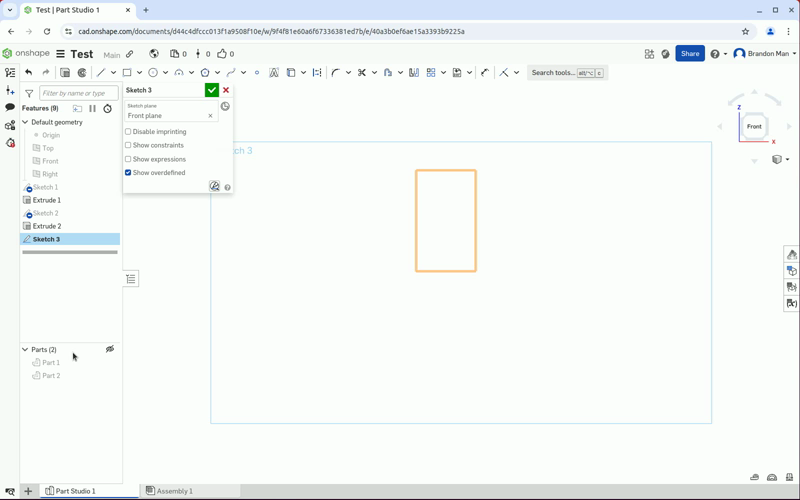
key_down(shift)
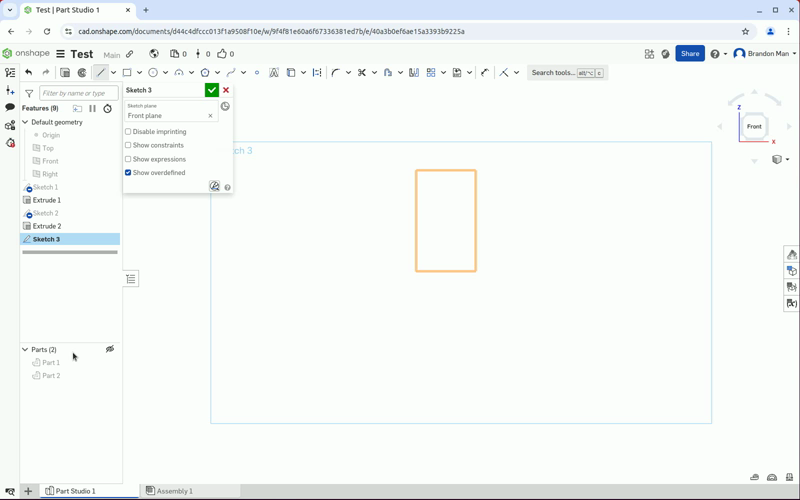
mouse_move(474, 230)
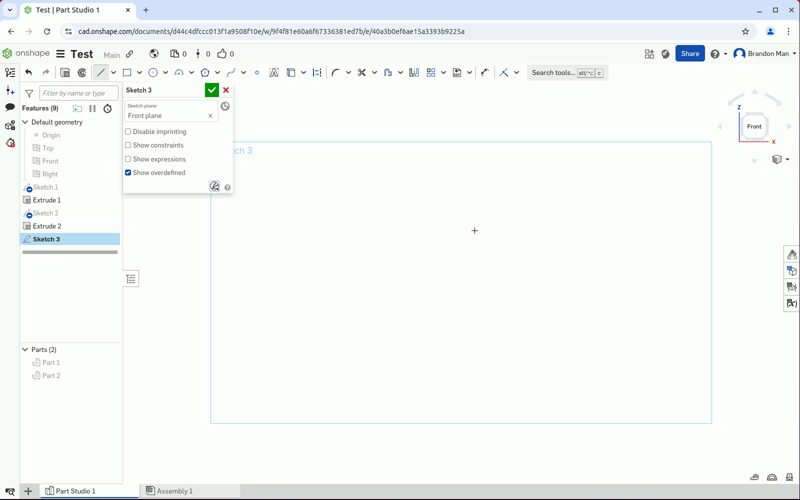
click(474, 230)
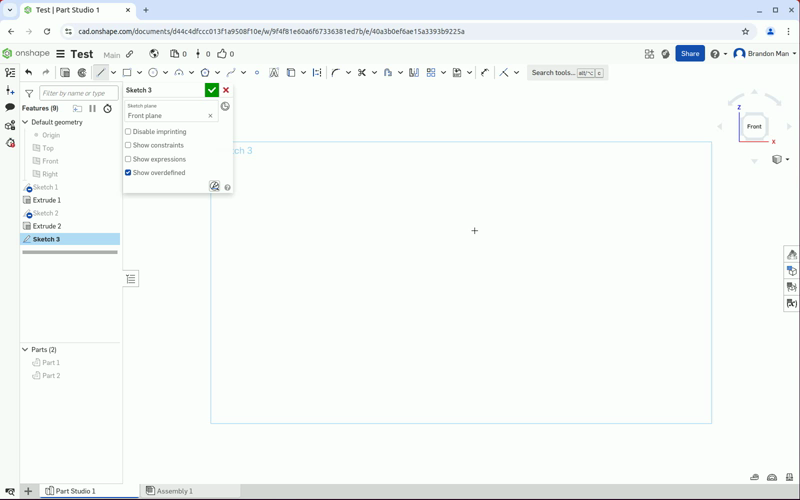
key_up(shift)
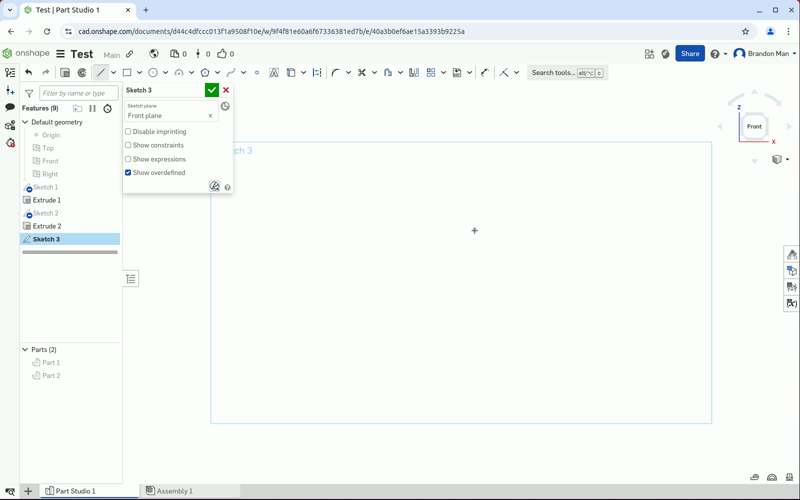
key_down(shift)
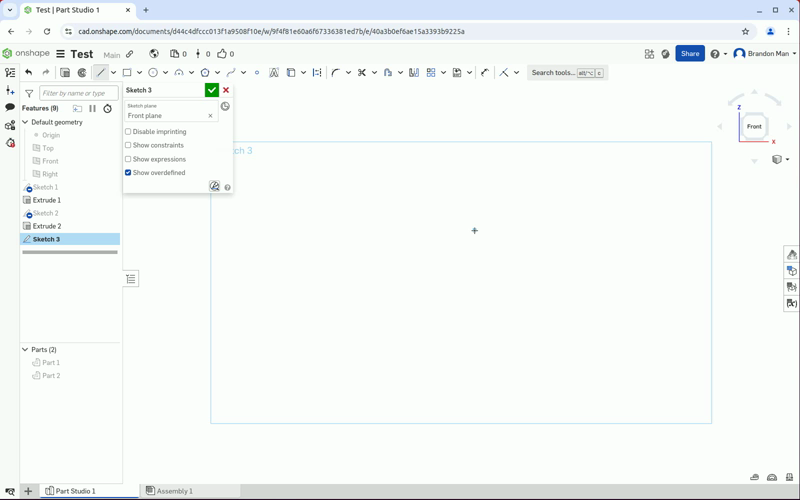
mouse_move(504, 230)
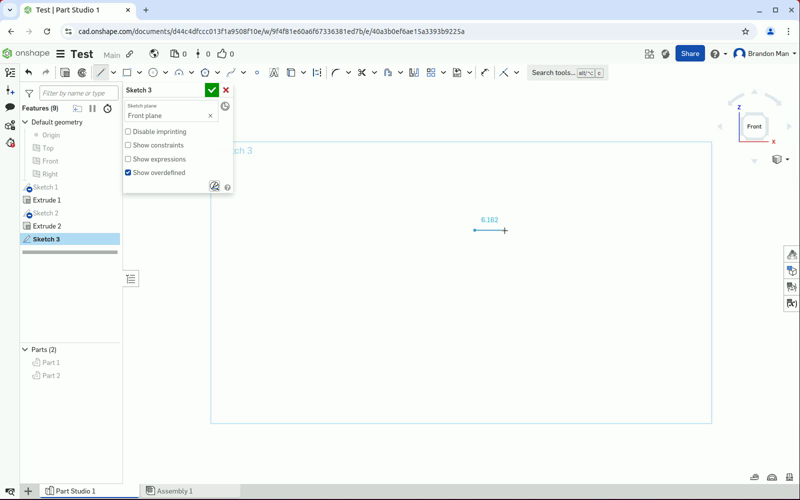
mouse_move(505, 230)
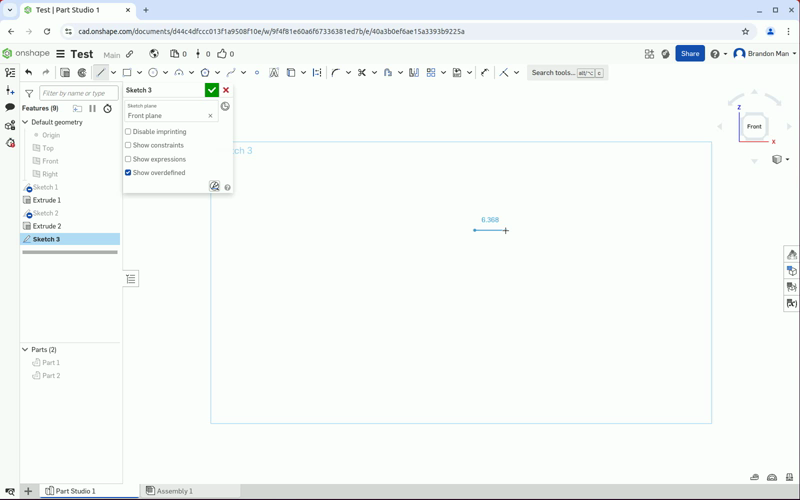
click(505, 230)
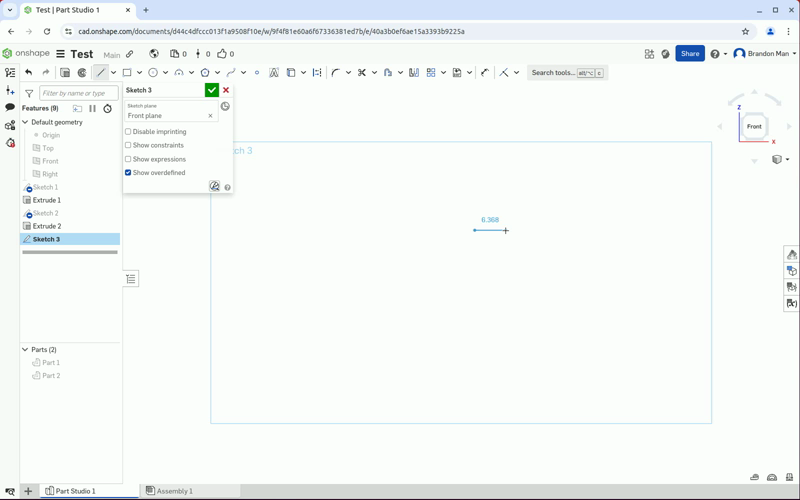
key_up(shift)
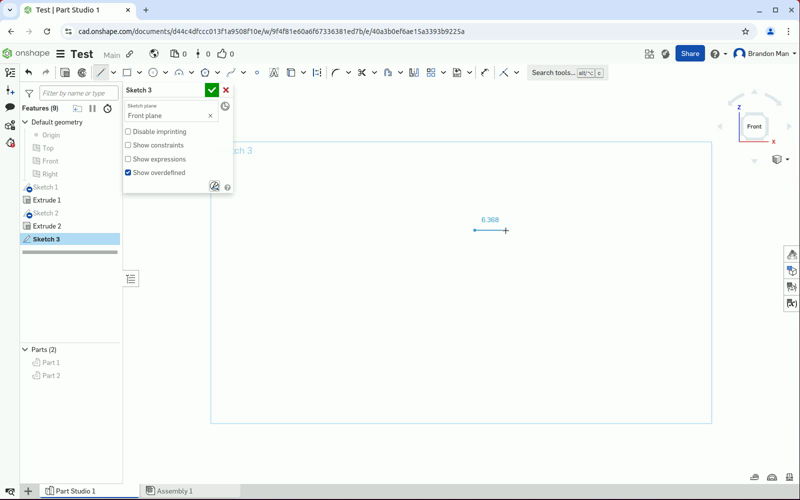
key_down(shift)
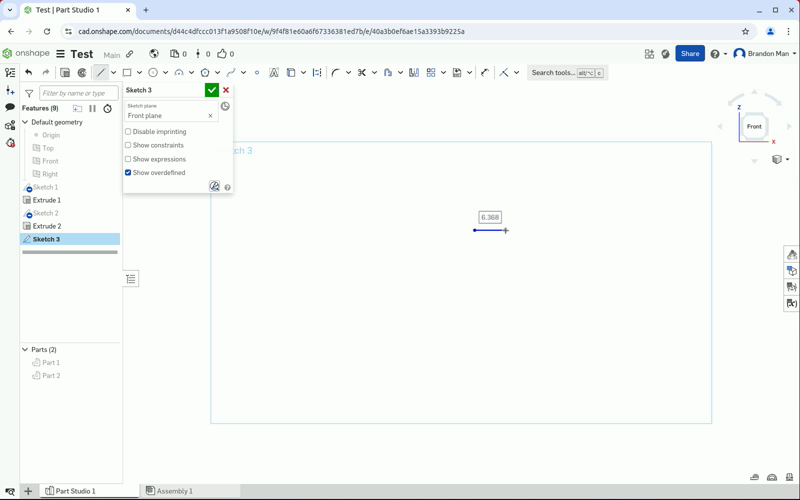
mouse_move(505, 169)
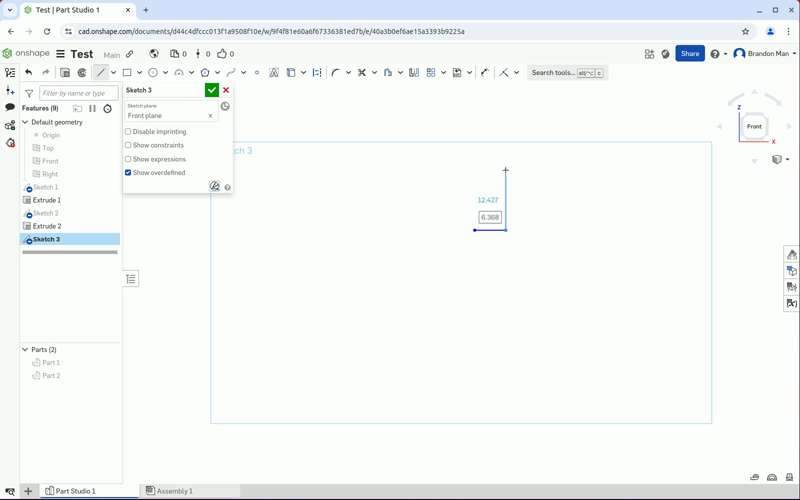
click(505, 169)
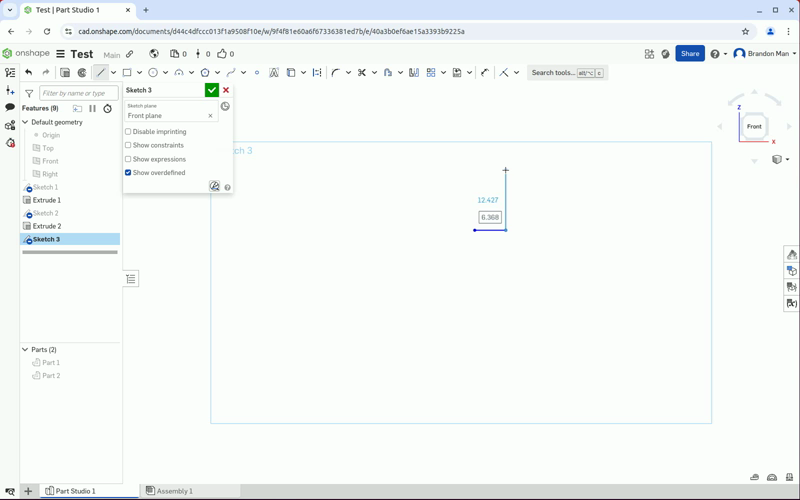
key_up(shift)
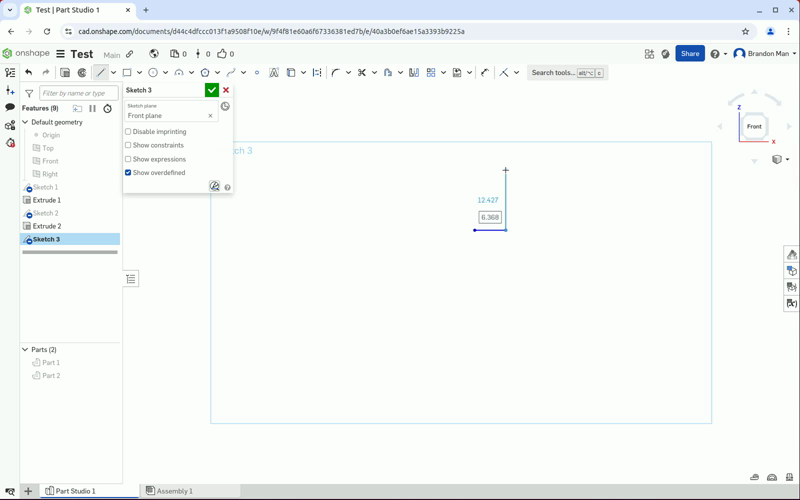
key_down(shift)
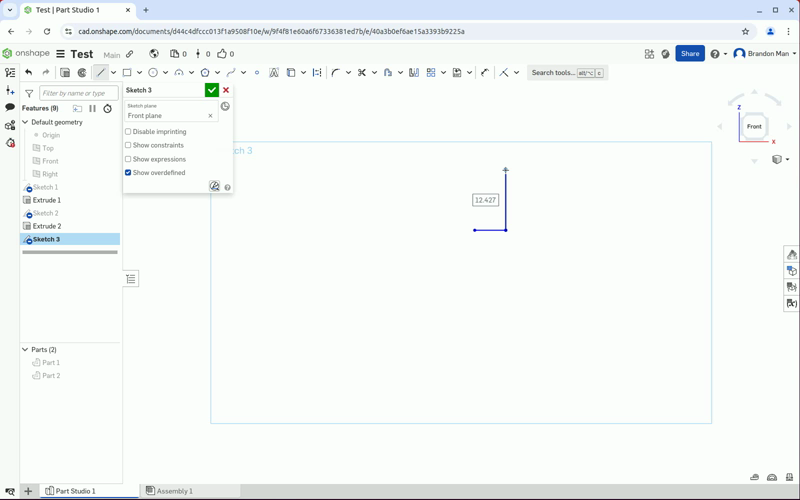
mouse_move(535, 169)
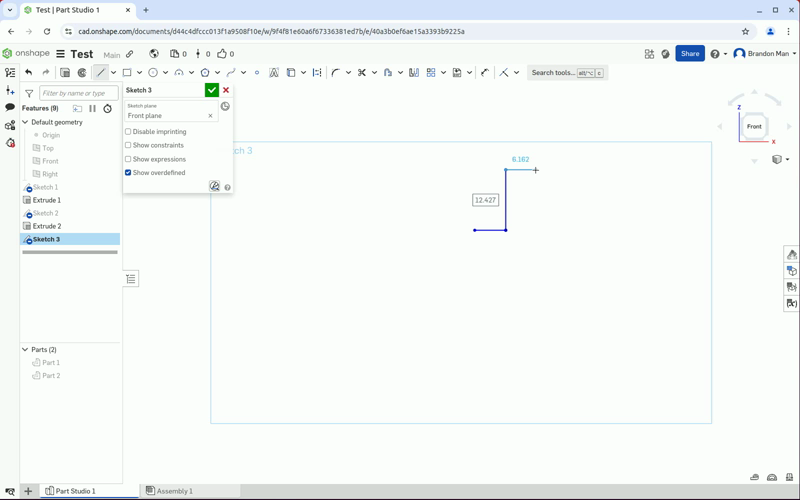
mouse_move(474, 169)
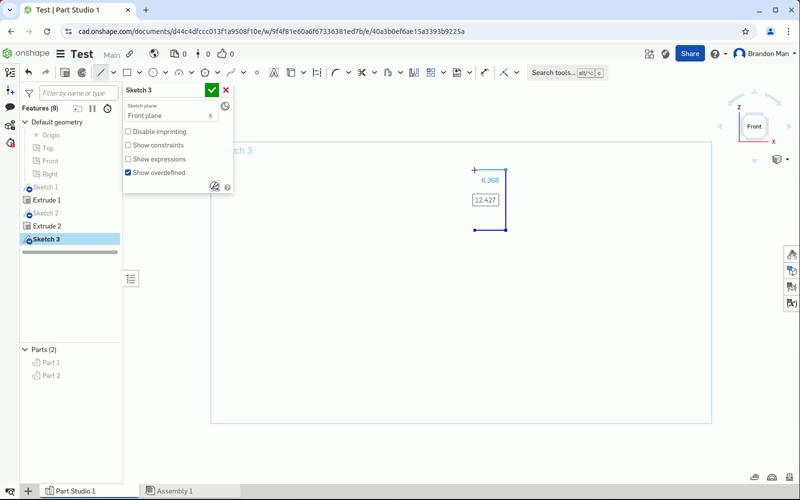
click(474, 169)
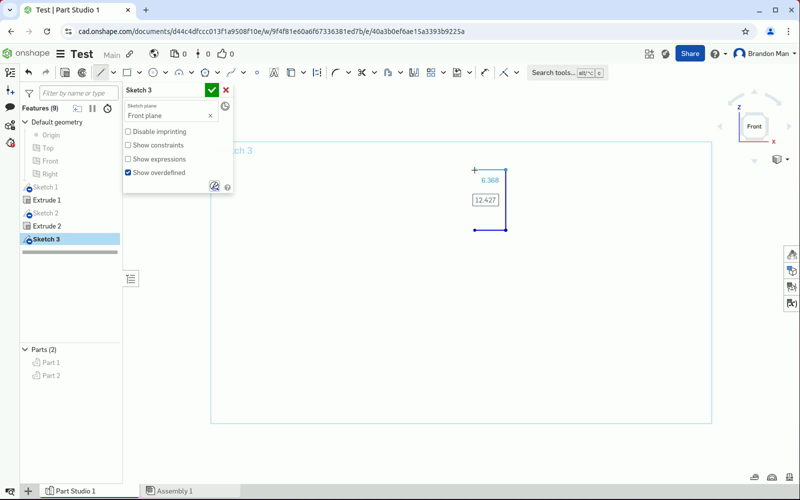
key_up(shift)
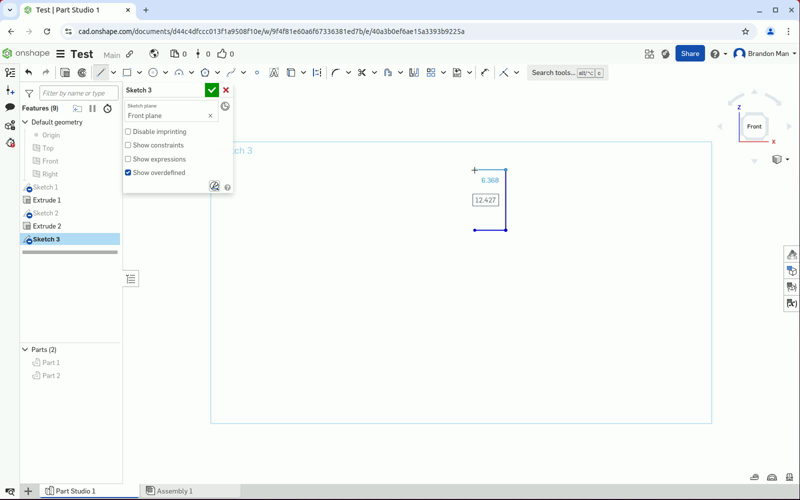
key_down(shift)
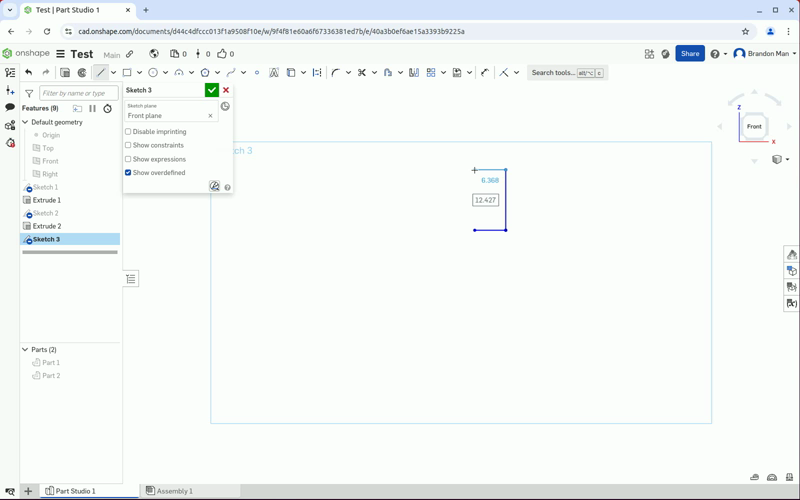
mouse_move(474, 230)
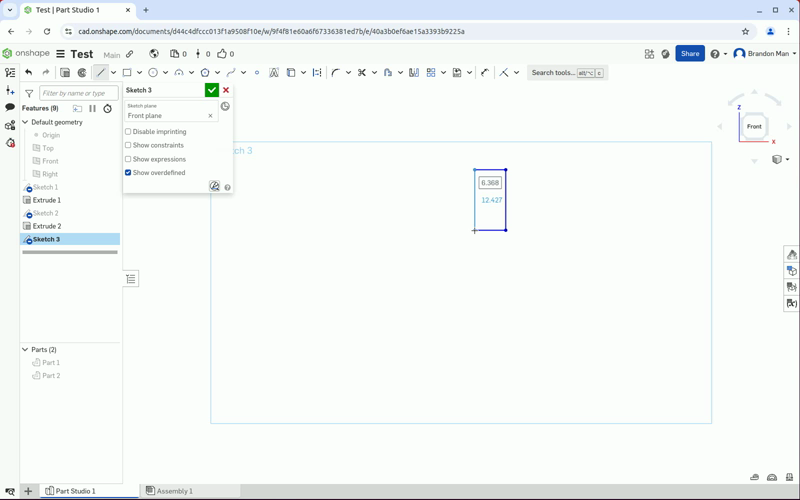
key_up(shift)
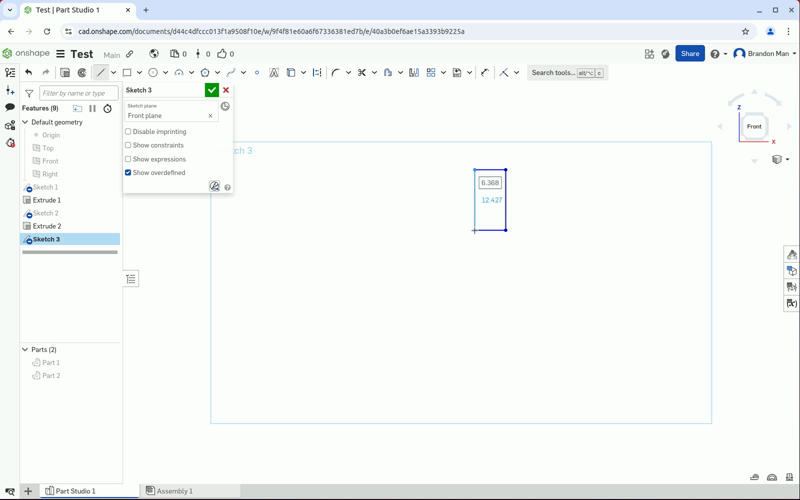
click(474, 230)
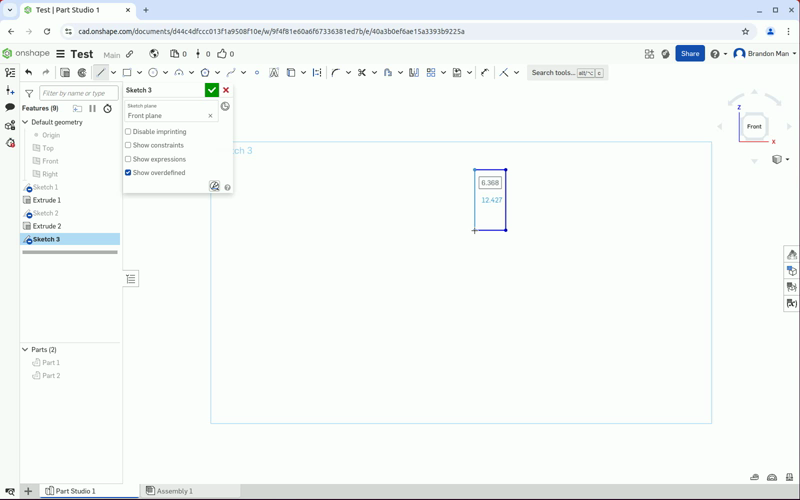
key(esc)
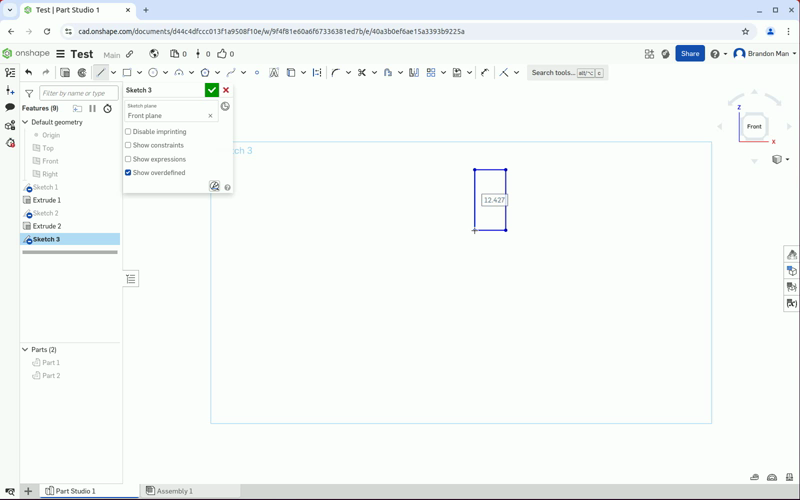
mouse_move(479, 196)
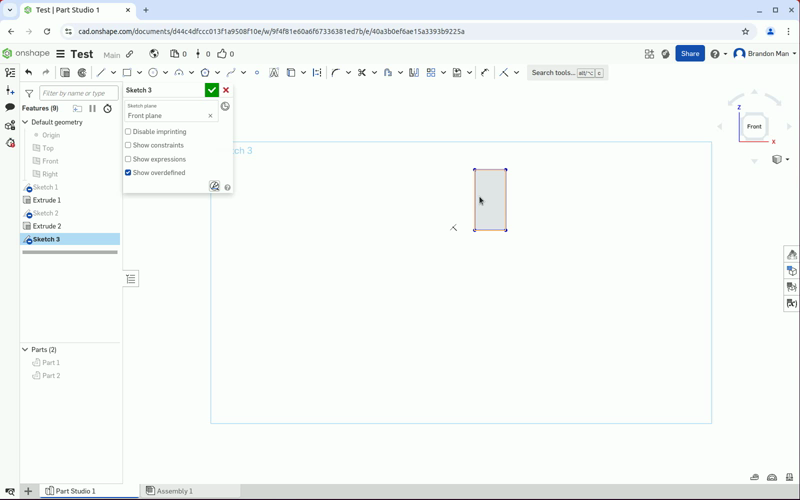
click(479, 196)
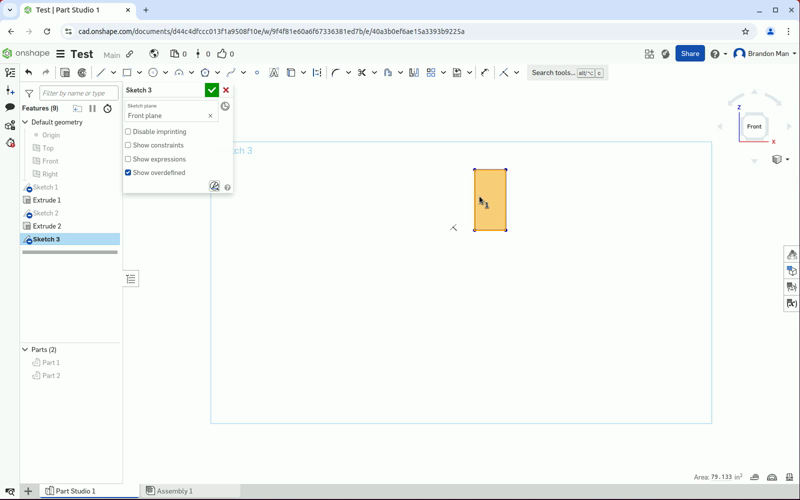
mouse_move(73, 352)
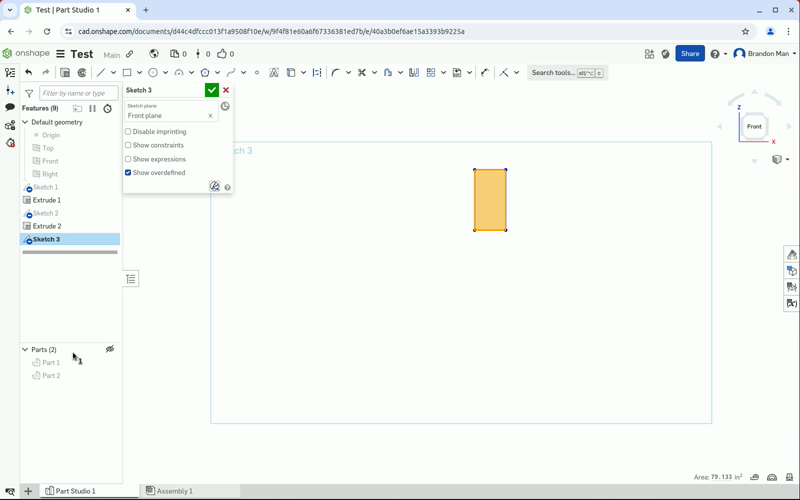
key(shift+y)
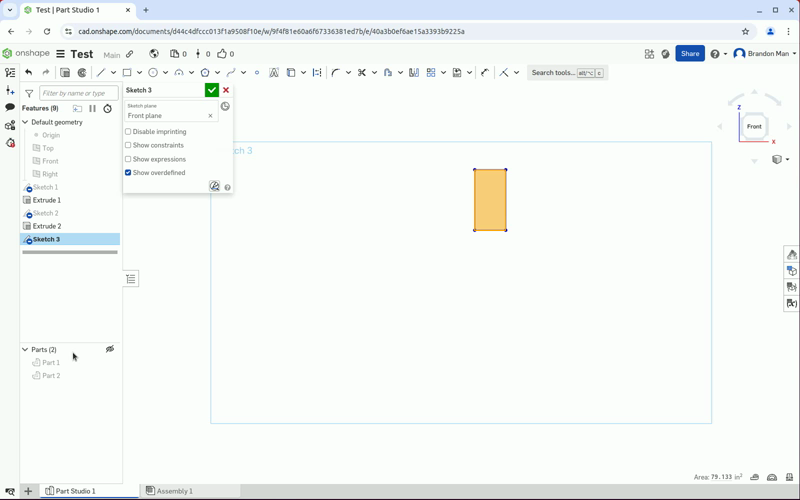
key(shift+e)
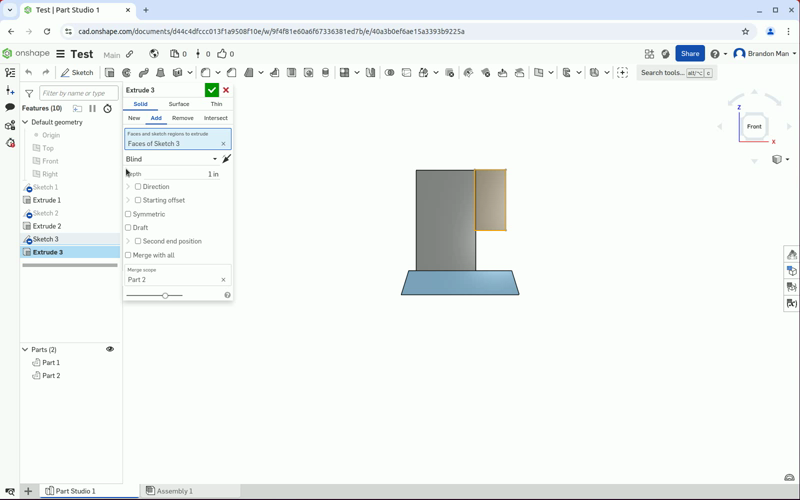
mouse_move(143, 106)
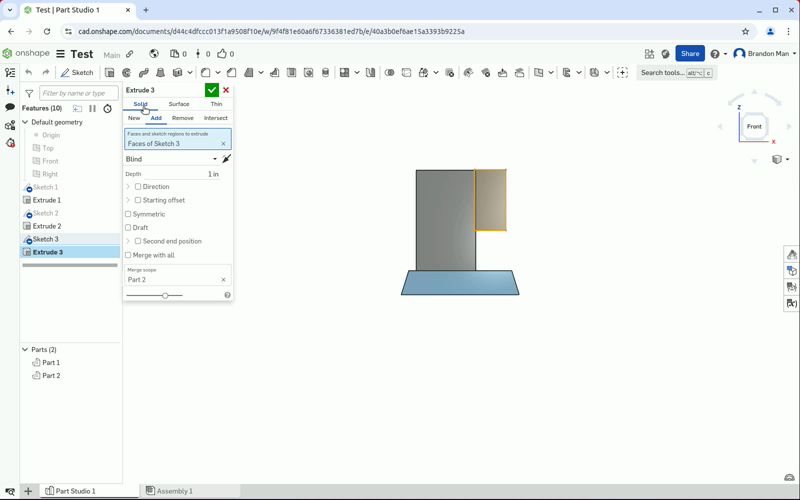
click(143, 106)
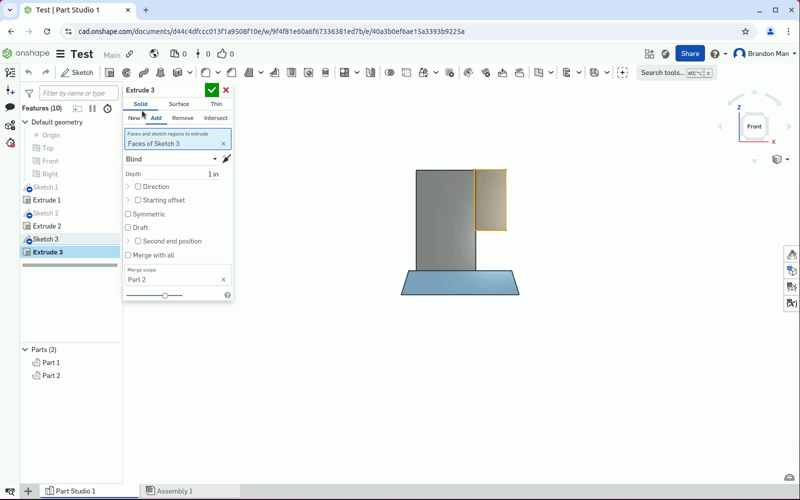
mouse_move(137, 120)
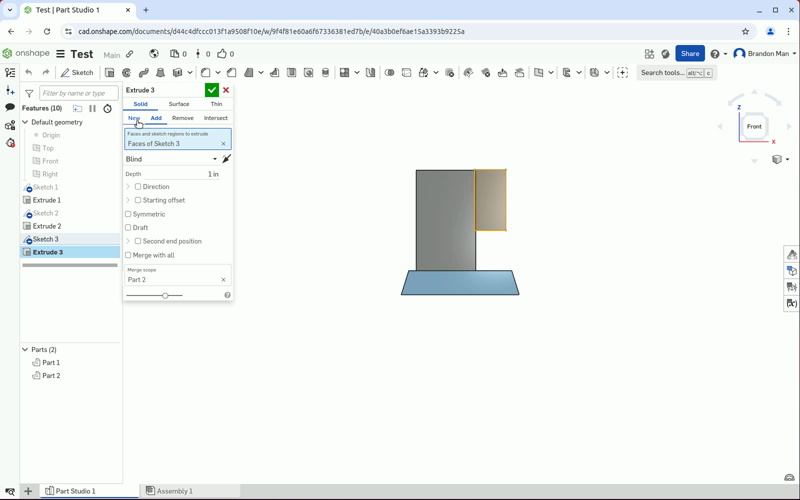
click(137, 120)
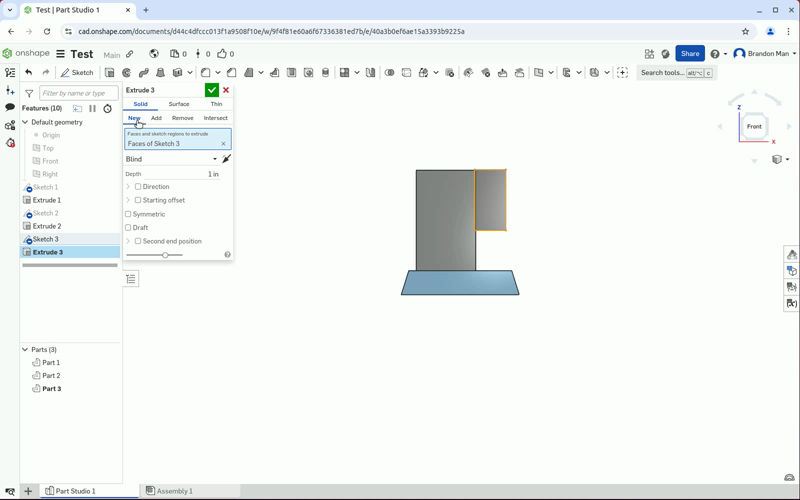
key(tab, 4)
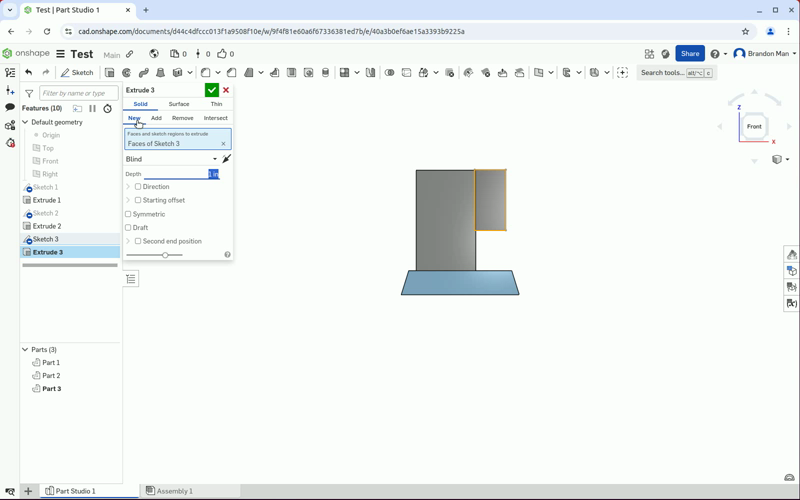
text(6.258)
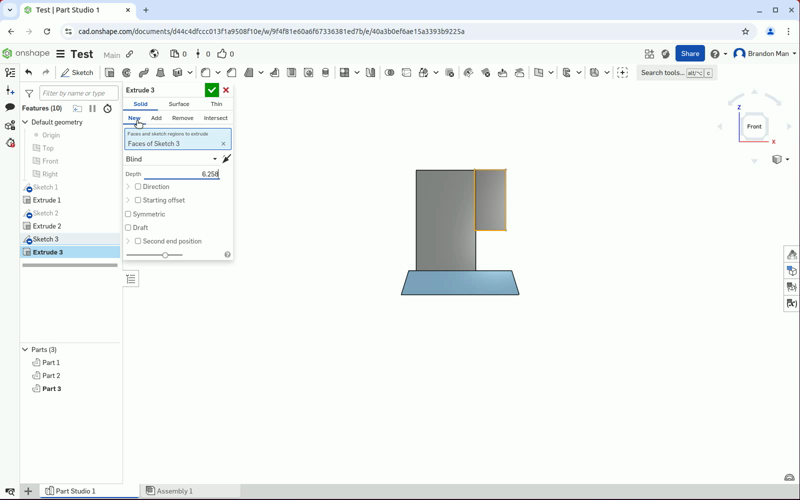
key(tab, 3)
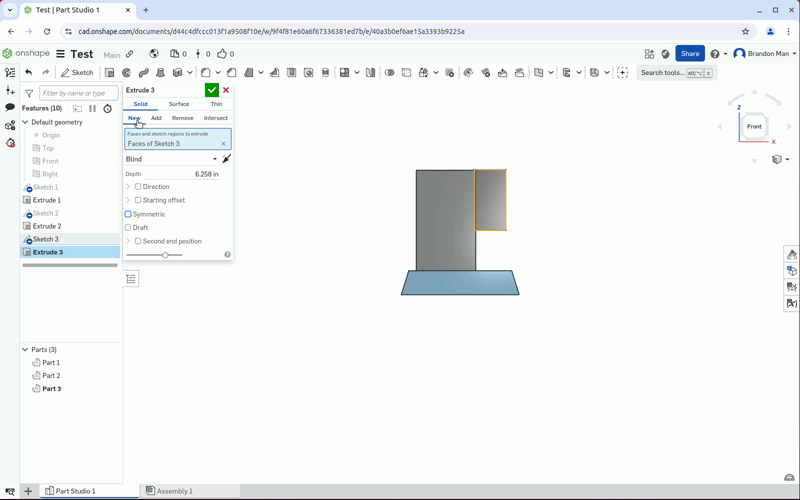
key(space)
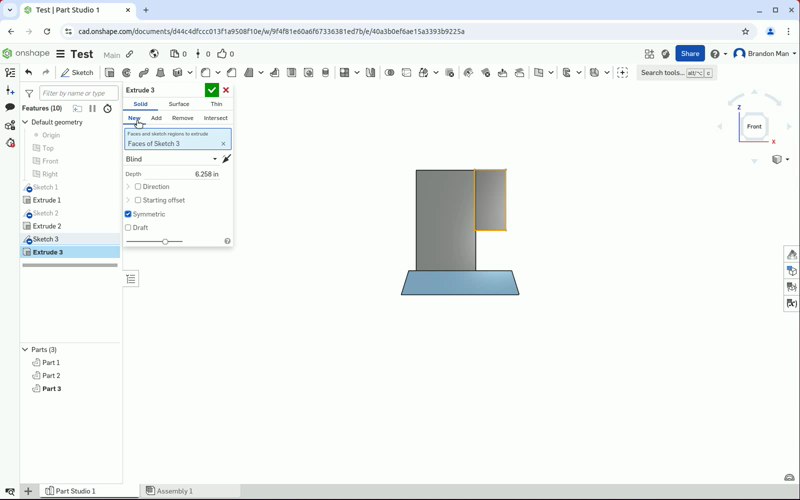
key(enter)
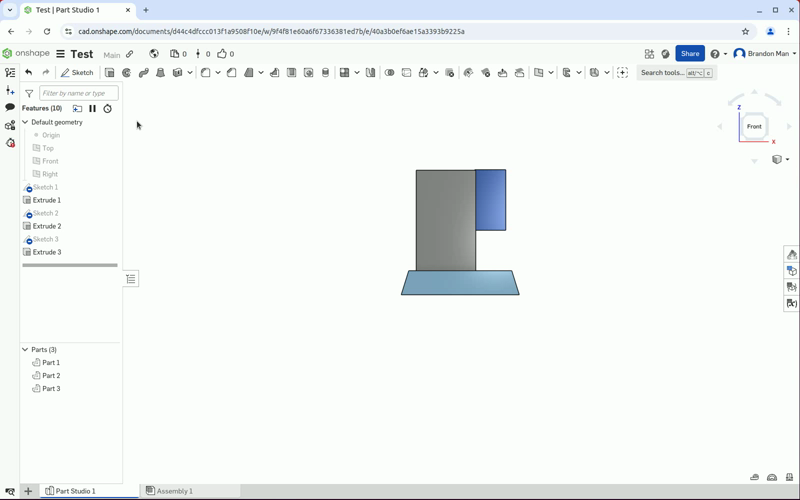
key(shift+h)
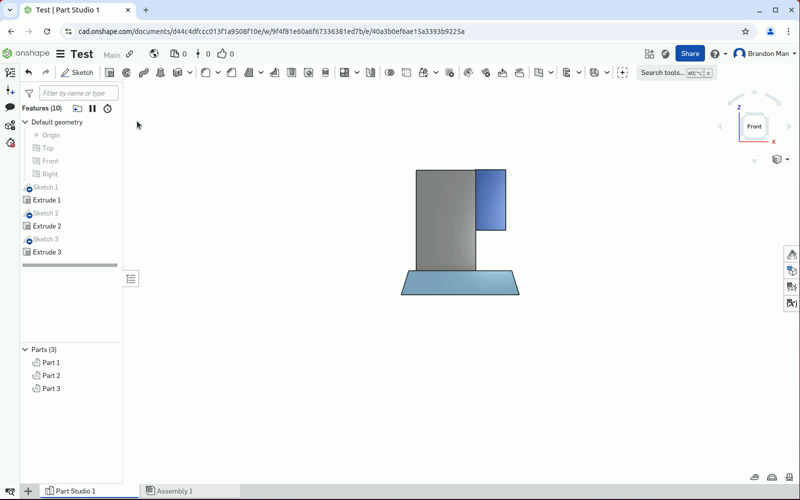
key(shift+h)
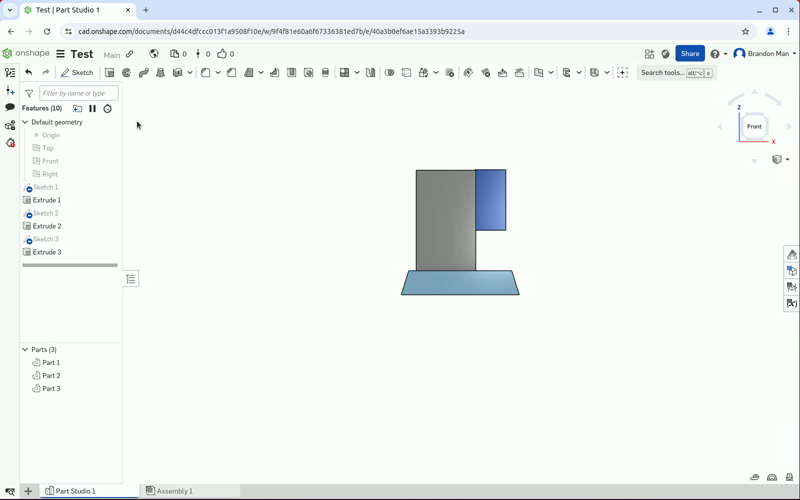
mouse_move(73, 189)
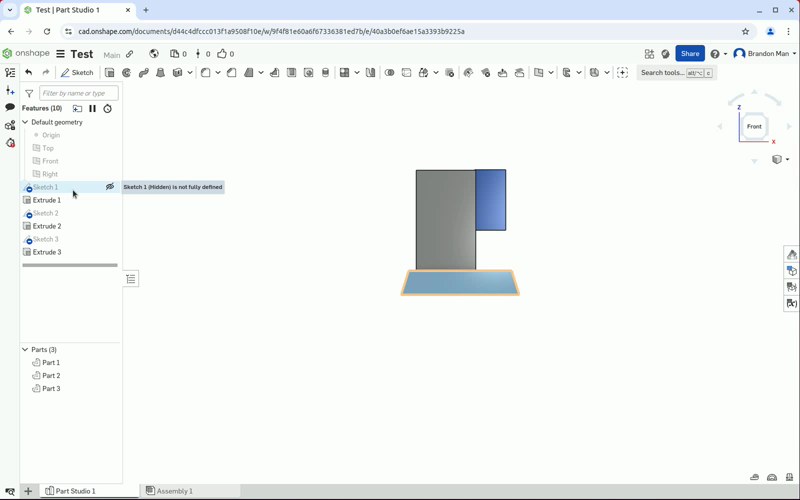
click(73, 189)
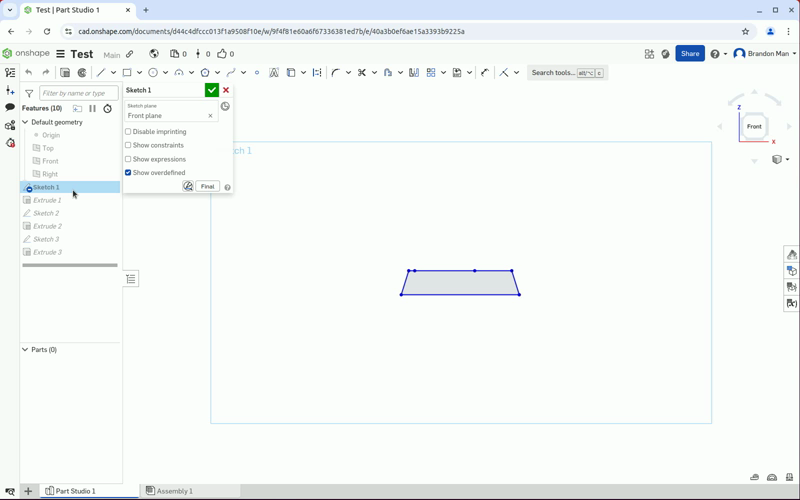
mouse_move(229, 92)
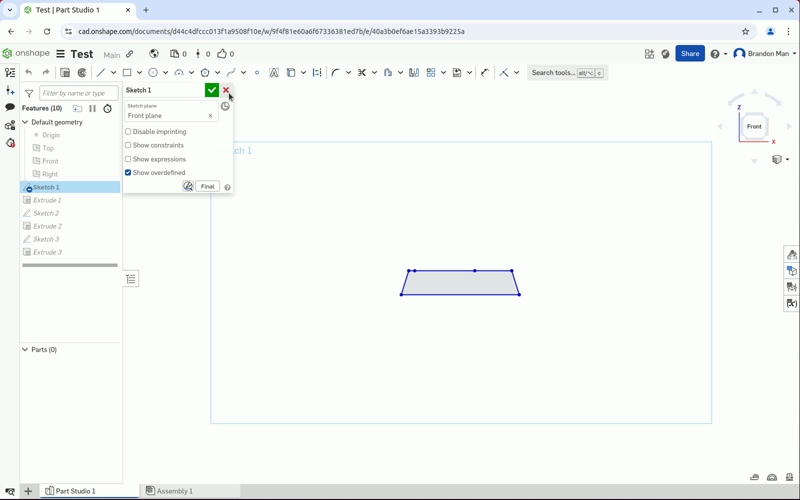
click(229, 92)
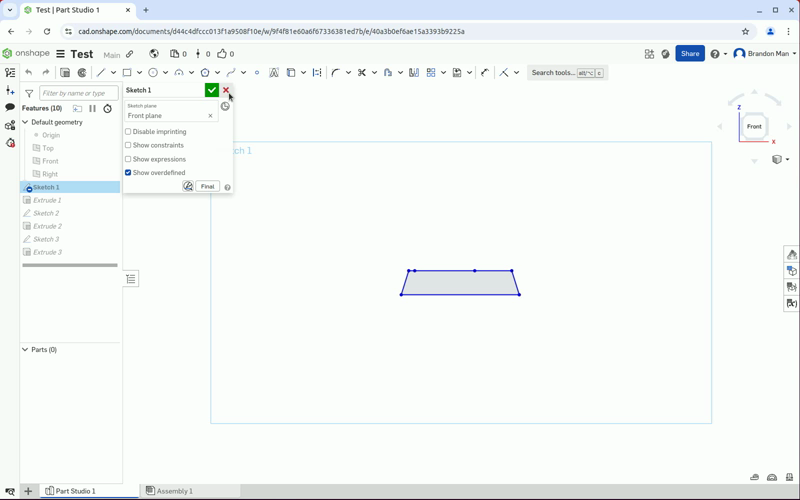
key(shift+s)
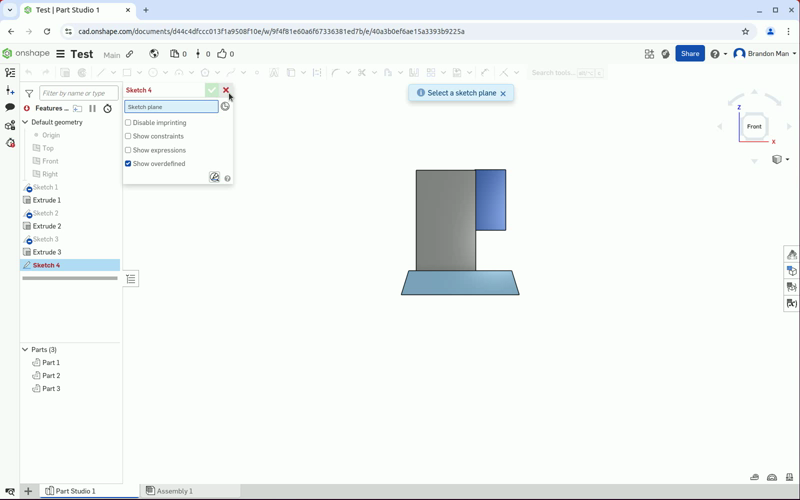
mouse_move(73, 163)
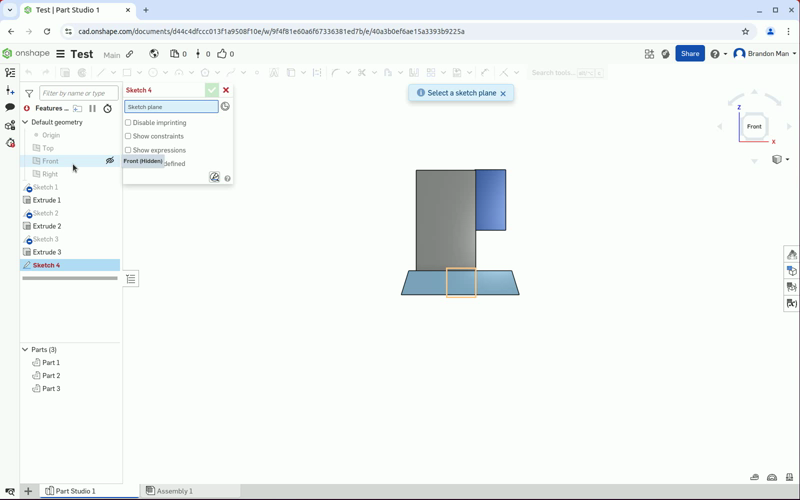
click(73, 163)
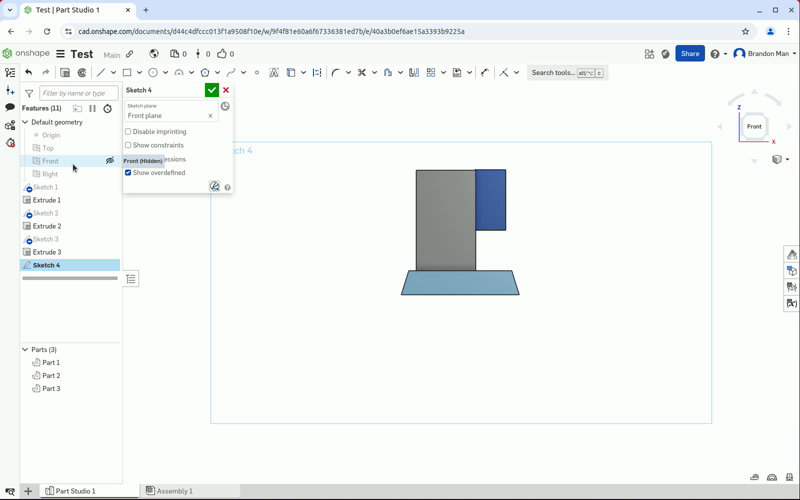
mouse_move(73, 352)
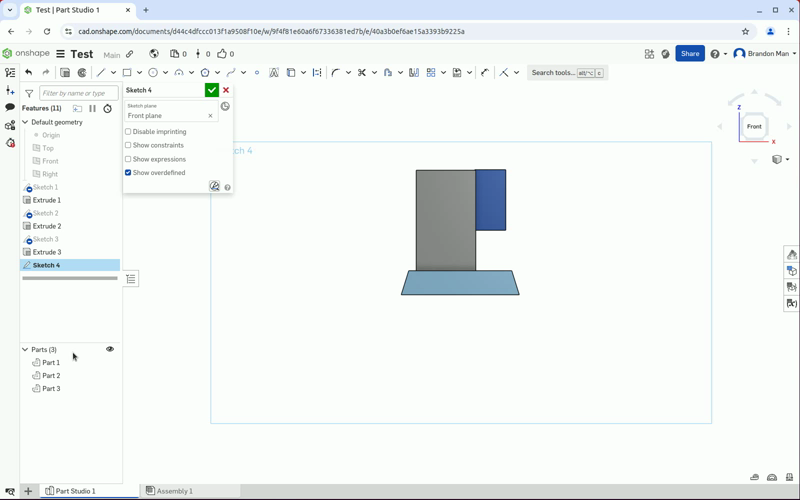
key(y)
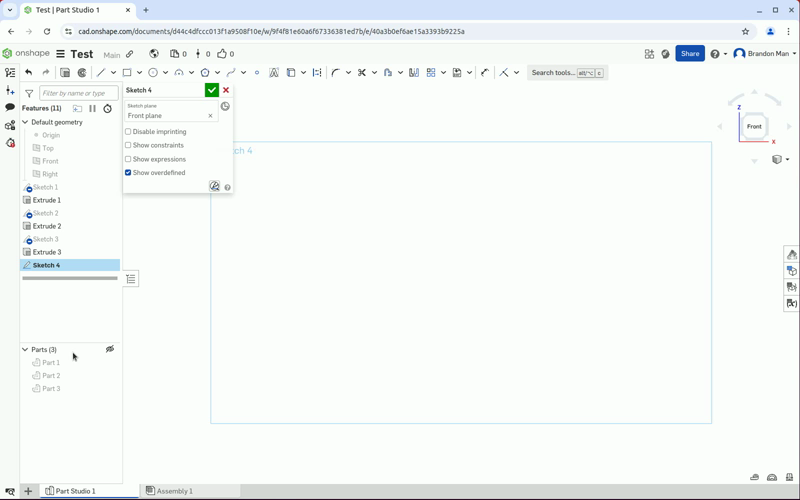
key(l)
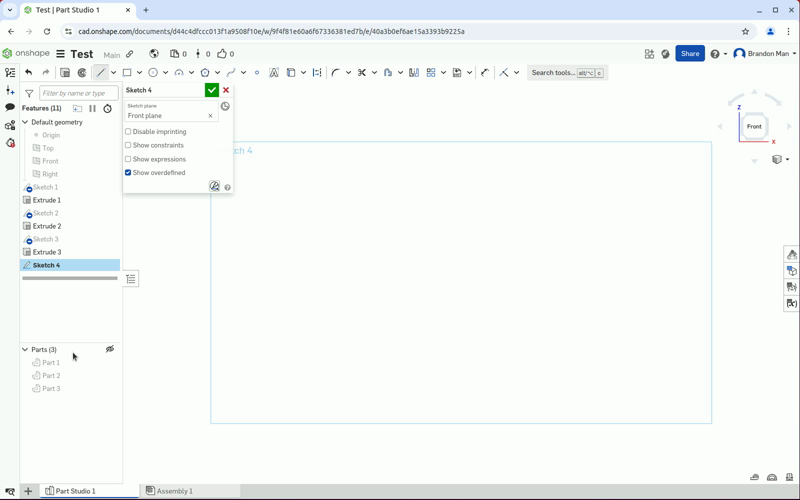
key_down(shift)
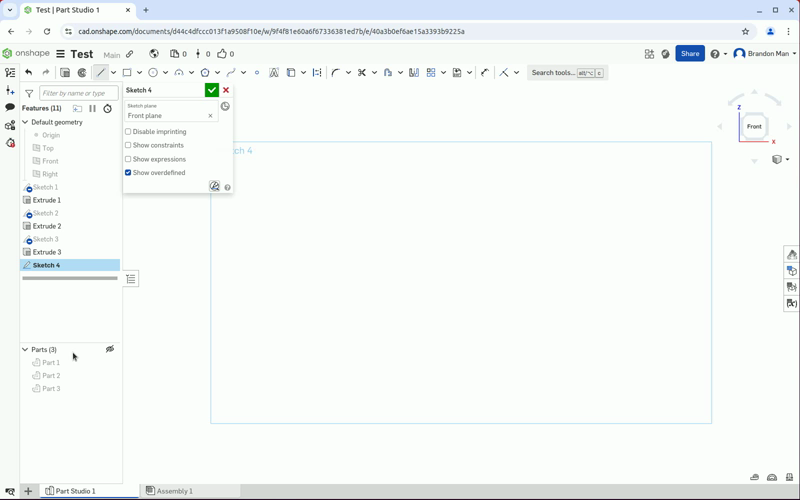
mouse_move(504, 260)
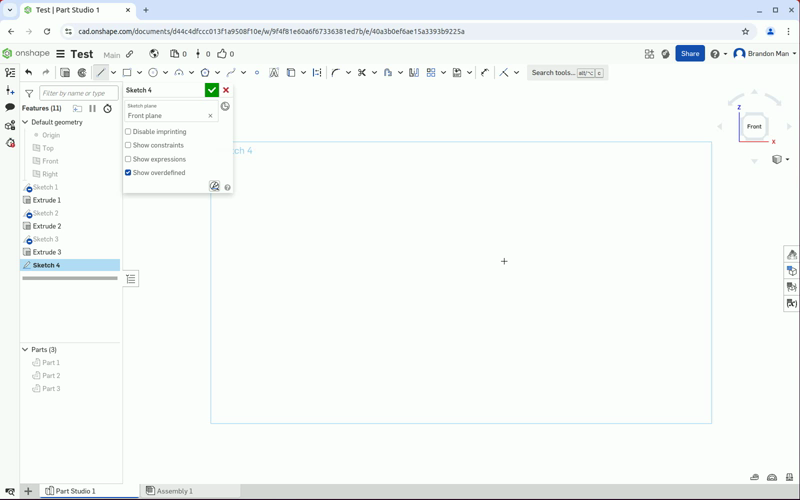
click(504, 260)
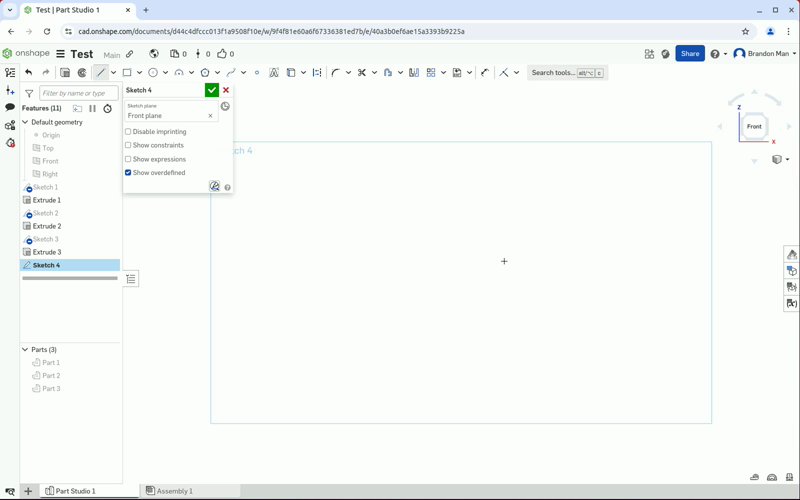
key_up(shift)
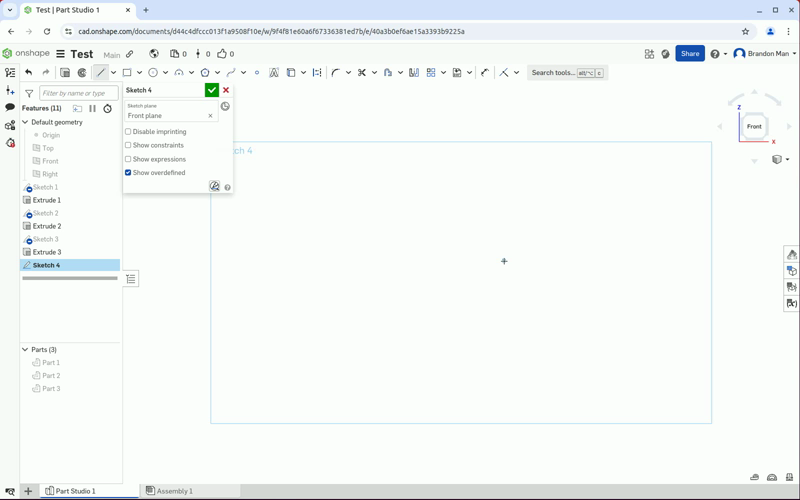
key_down(shift)
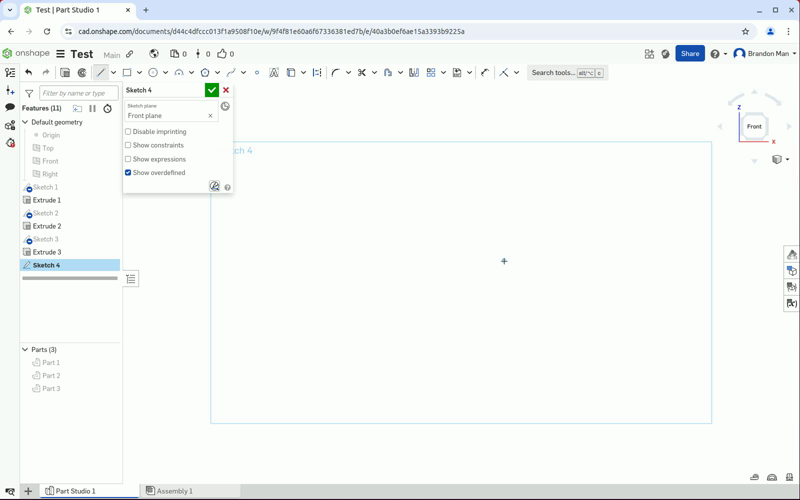
mouse_move(534, 260)
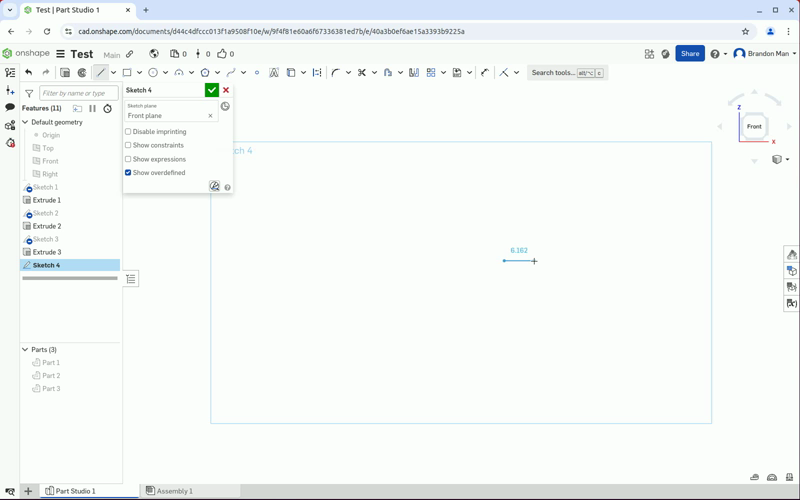
mouse_move(528, 260)
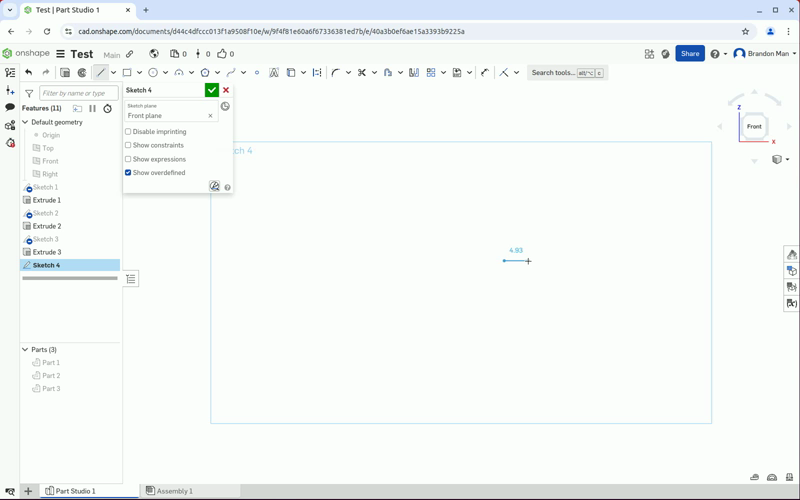
click(528, 260)
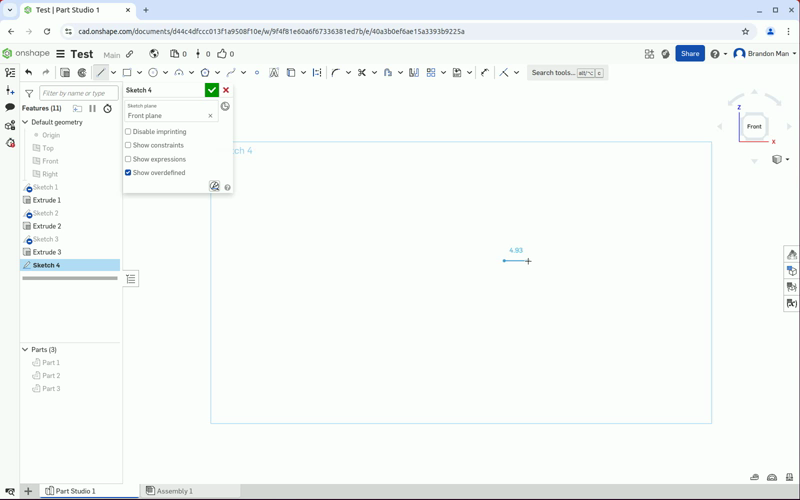
key_up(shift)
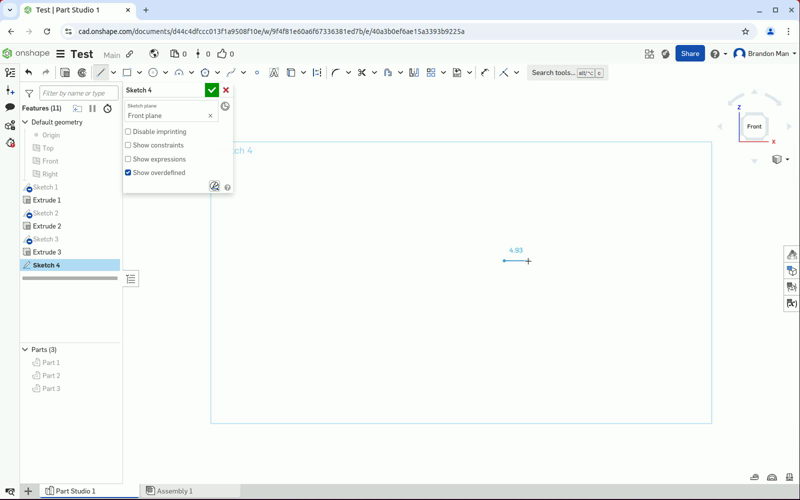
key_down(shift)
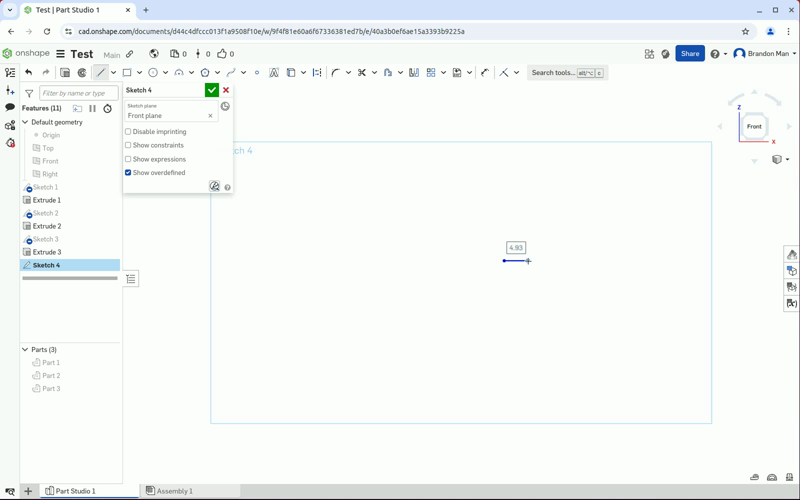
mouse_move(558, 260)
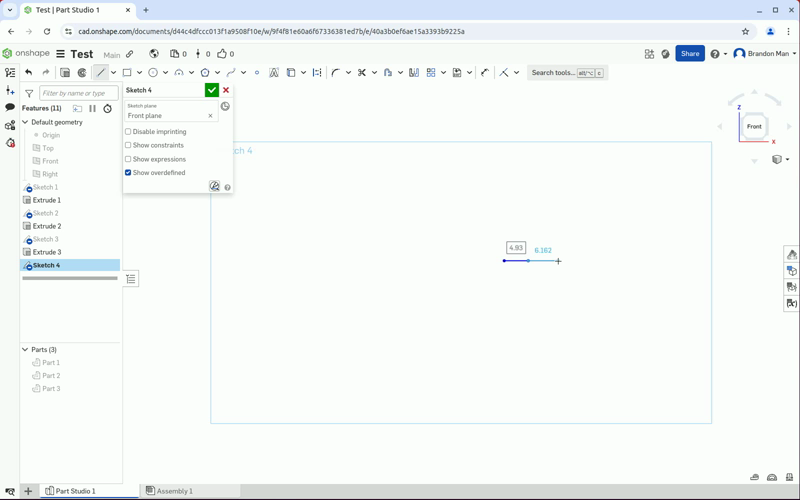
mouse_move(528, 230)
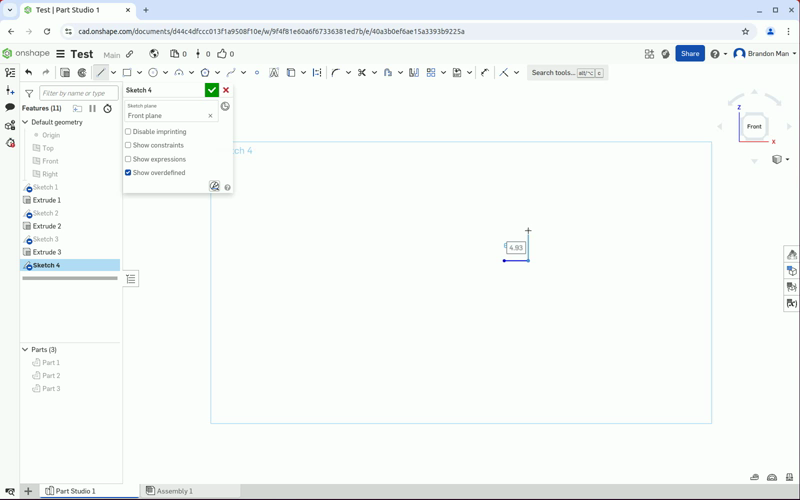
click(528, 230)
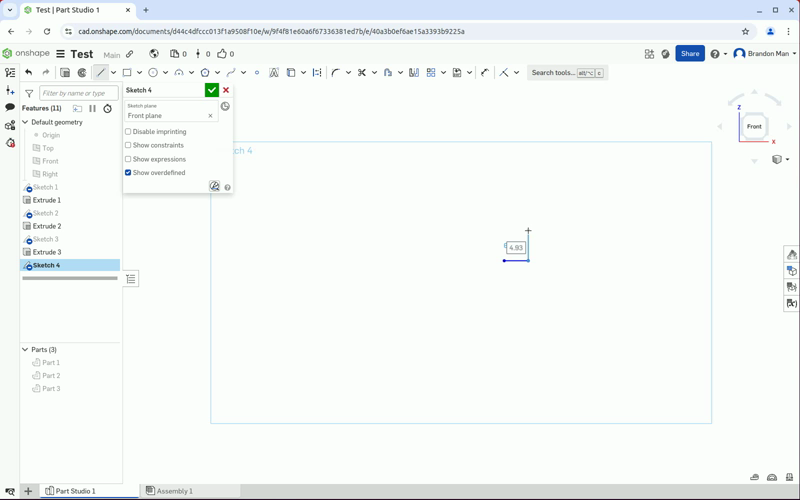
key_up(shift)
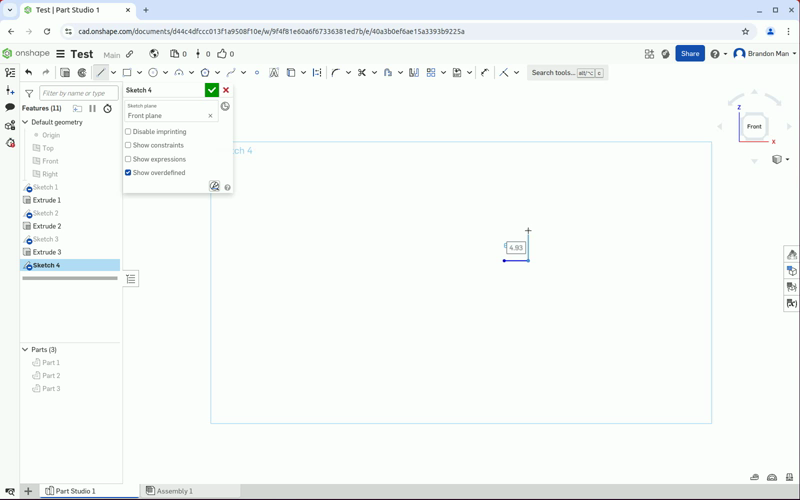
key_down(shift)
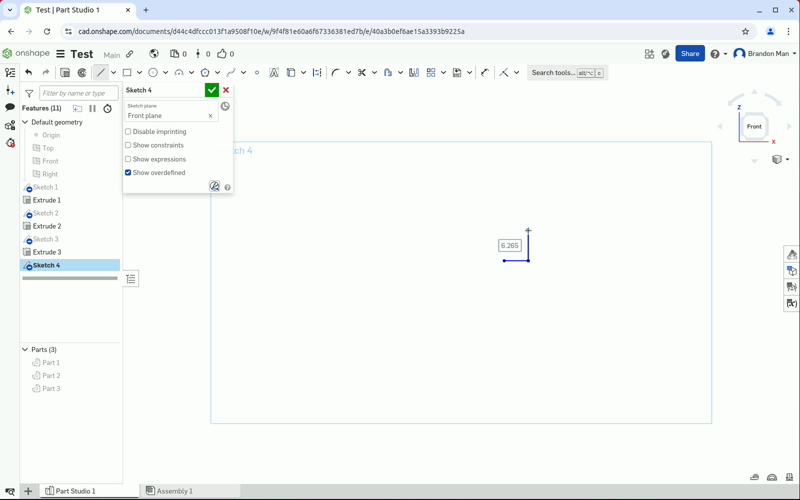
mouse_move(558, 230)
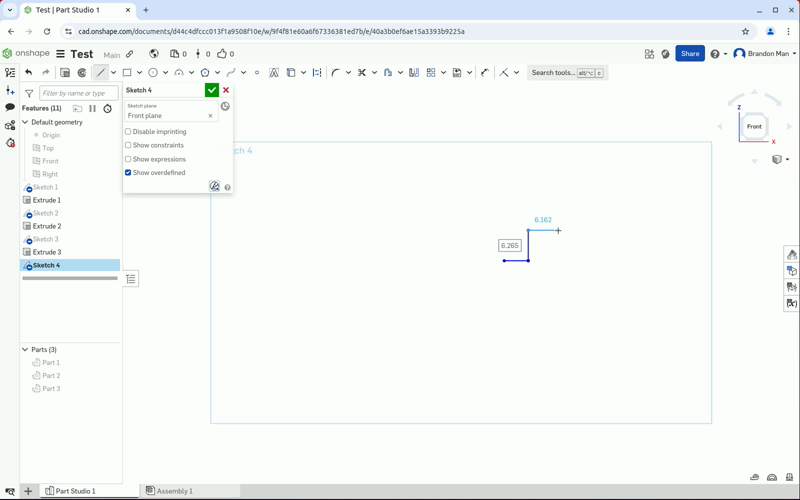
mouse_move(515, 237)
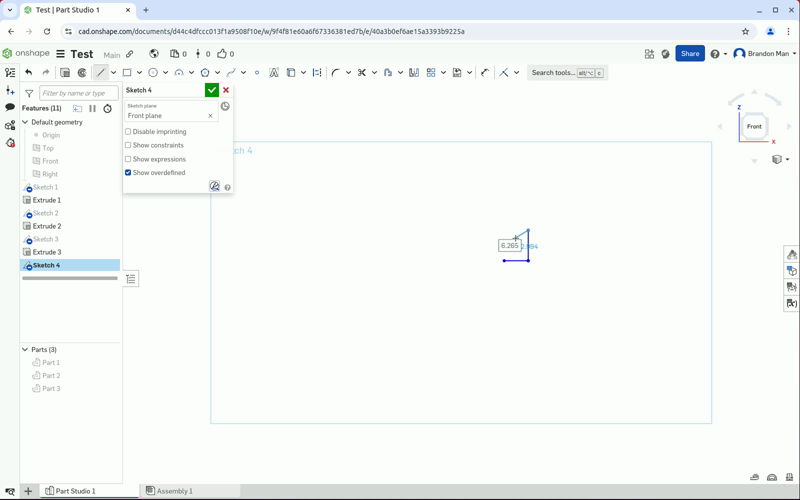
click(515, 237)
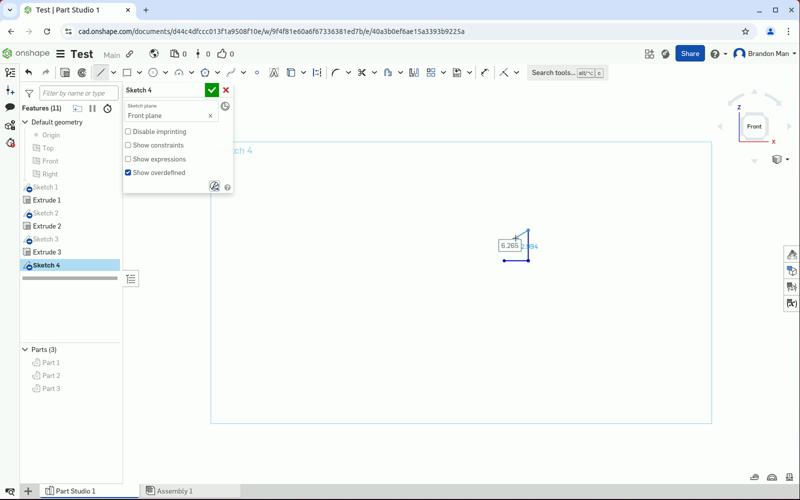
key_up(shift)
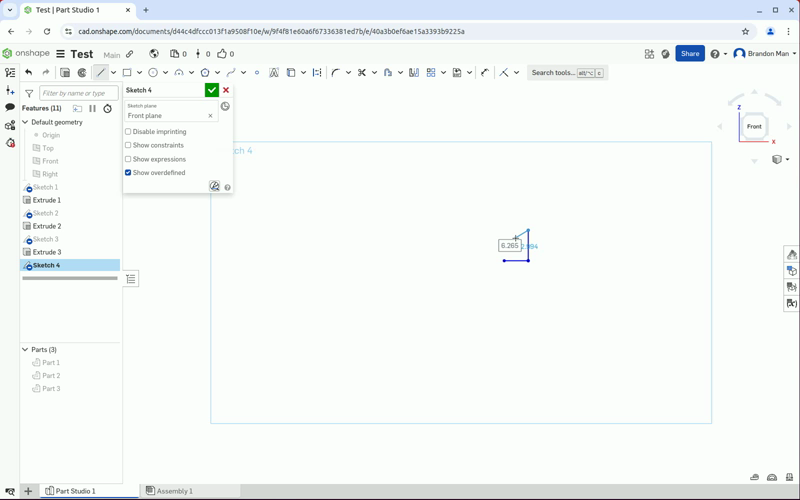
key_down(shift)
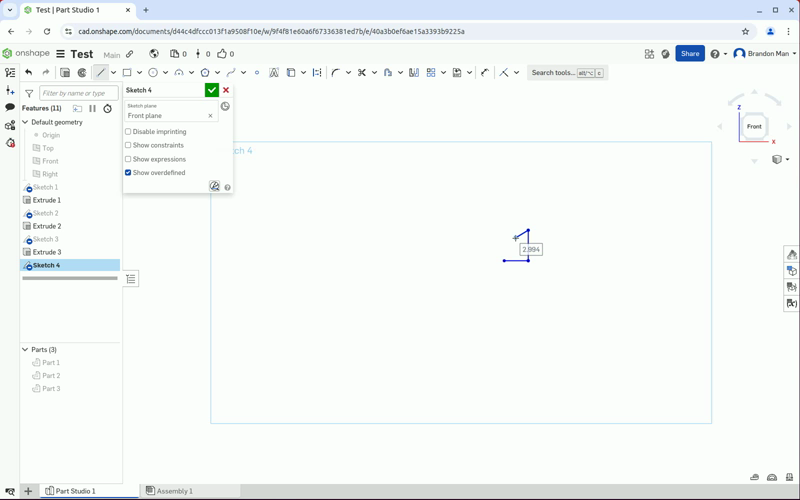
mouse_move(545, 237)
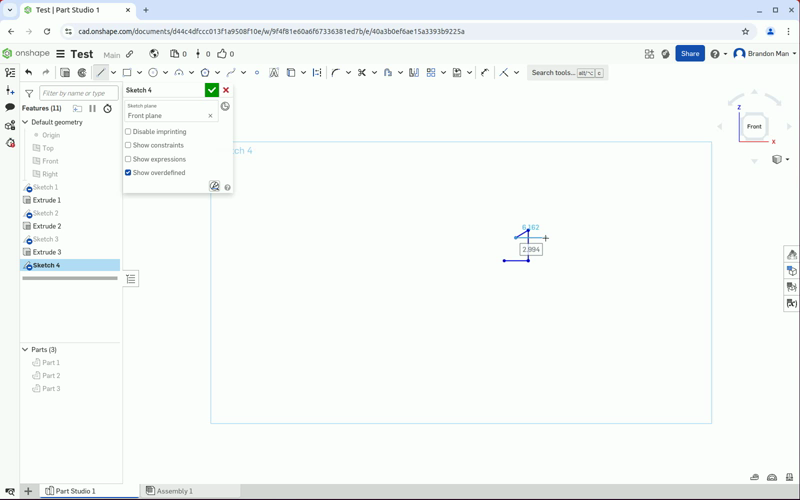
mouse_move(515, 193)
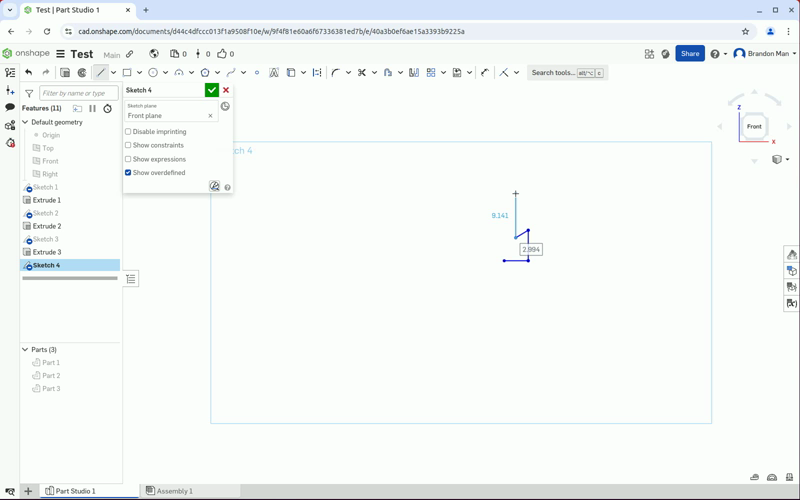
click(515, 193)
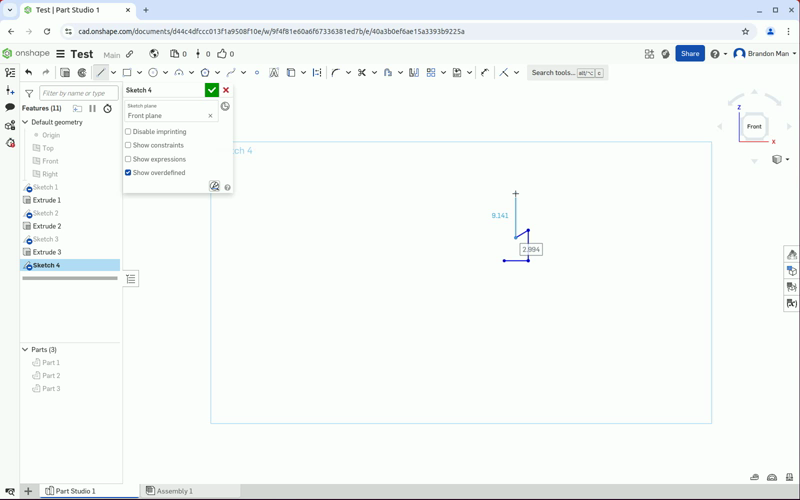
key_up(shift)
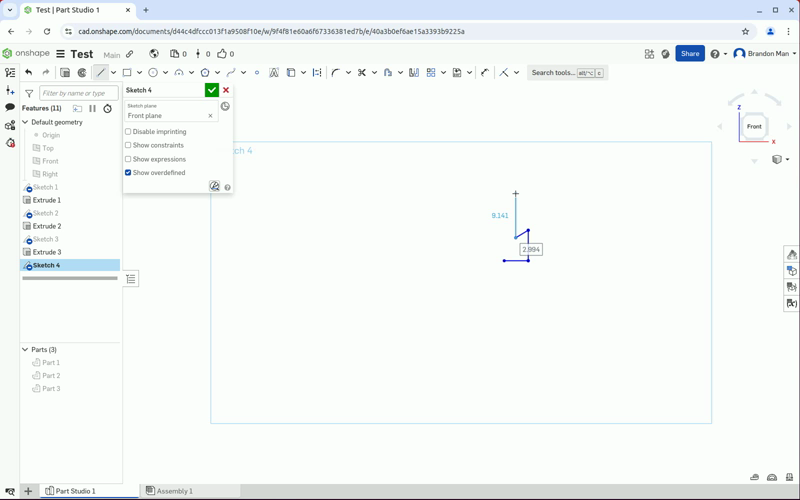
key_down(shift)
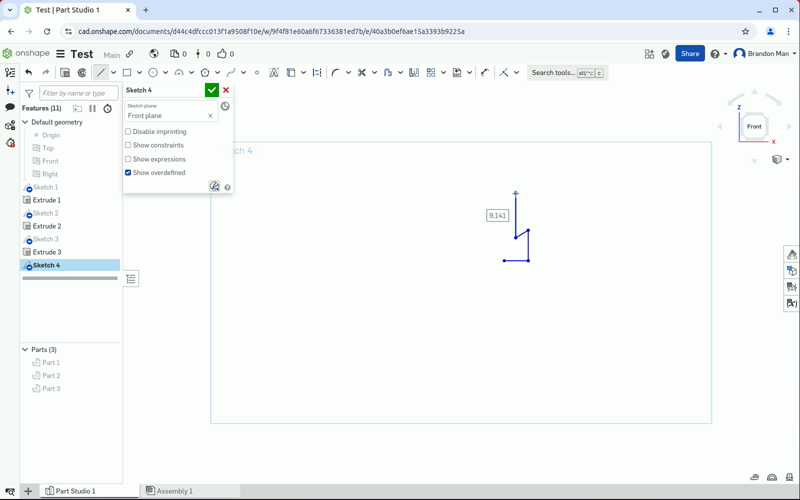
mouse_move(545, 193)
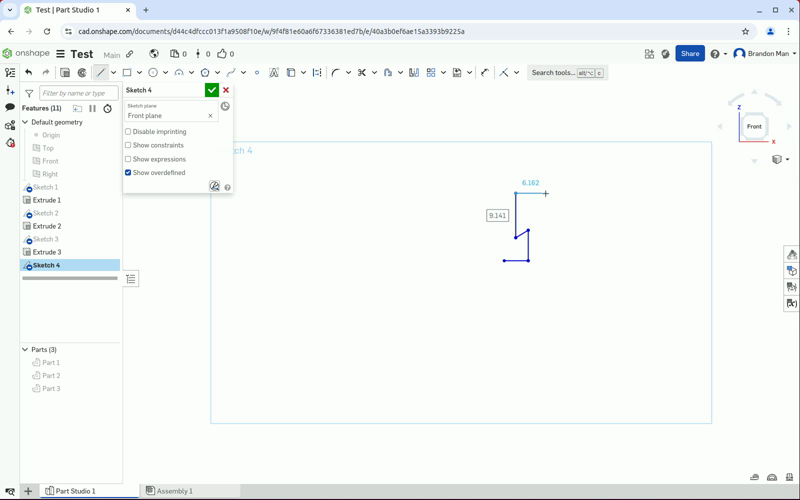
mouse_move(528, 201)
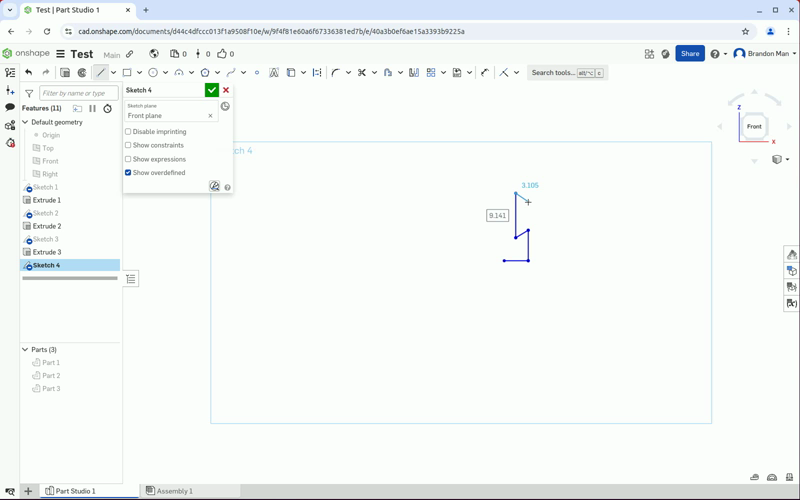
click(528, 201)
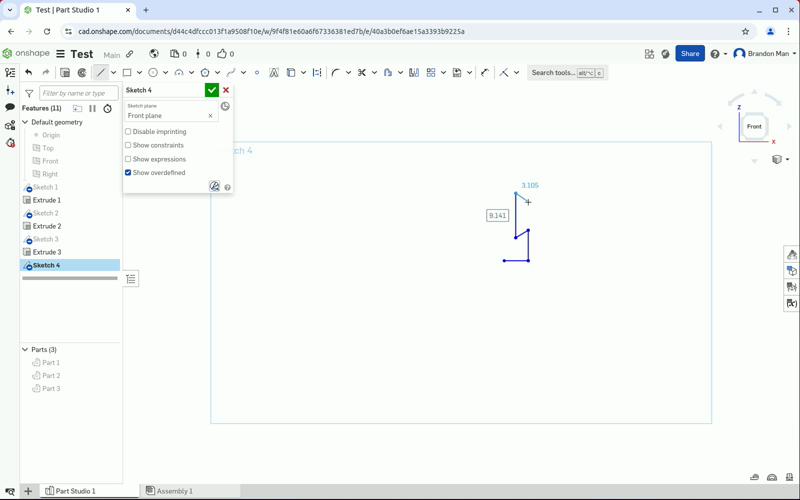
key_up(shift)
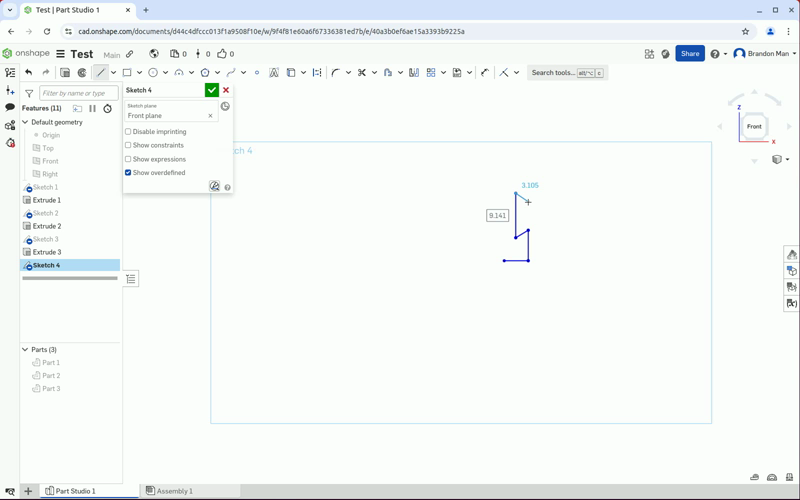
key_down(shift)
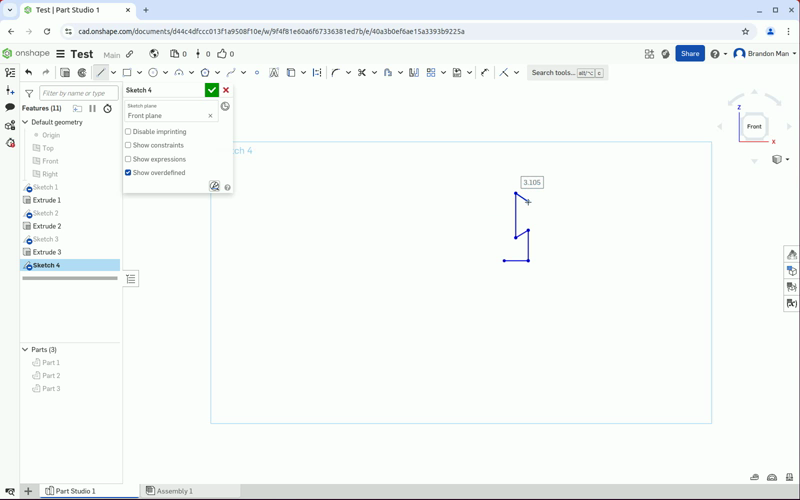
mouse_move(558, 201)
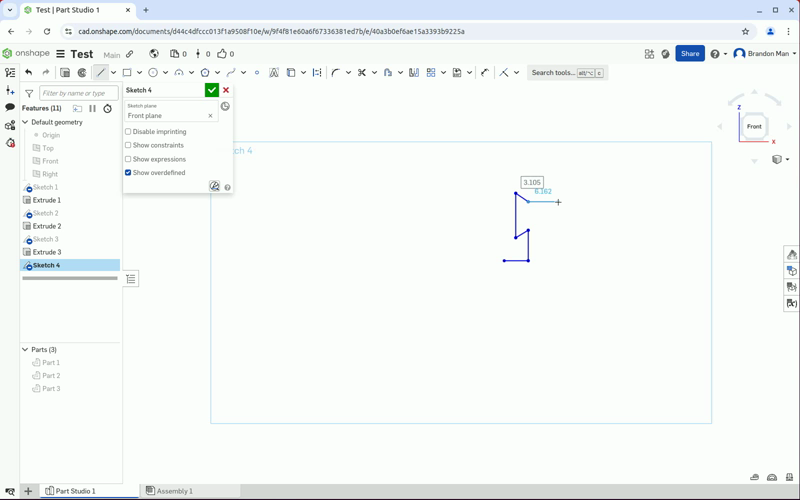
mouse_move(528, 170)
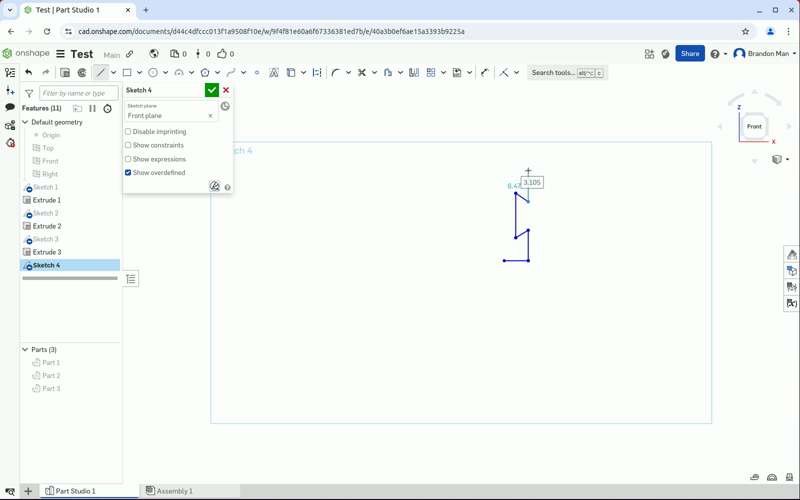
click(528, 170)
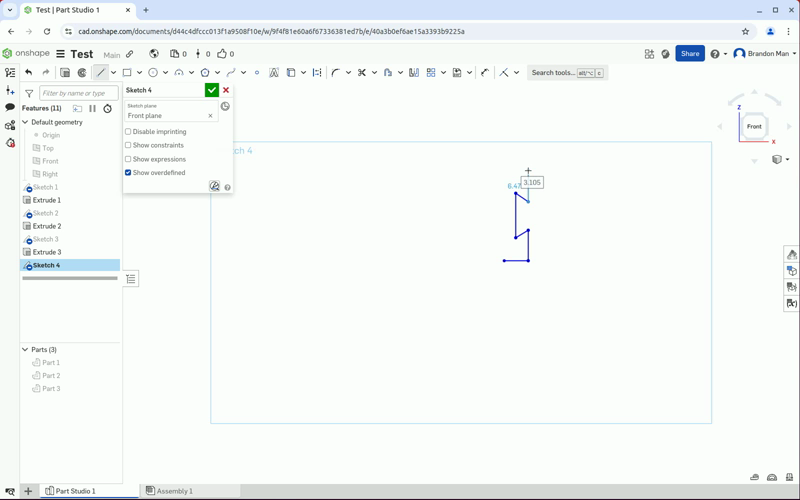
key_up(shift)
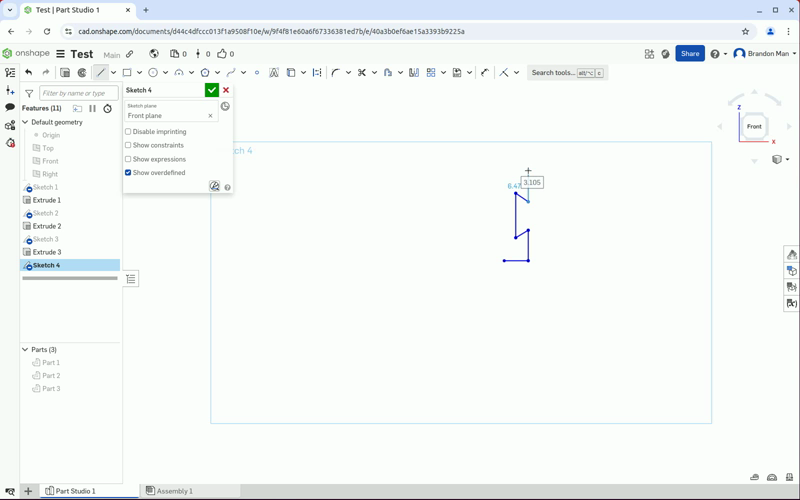
key_down(shift)
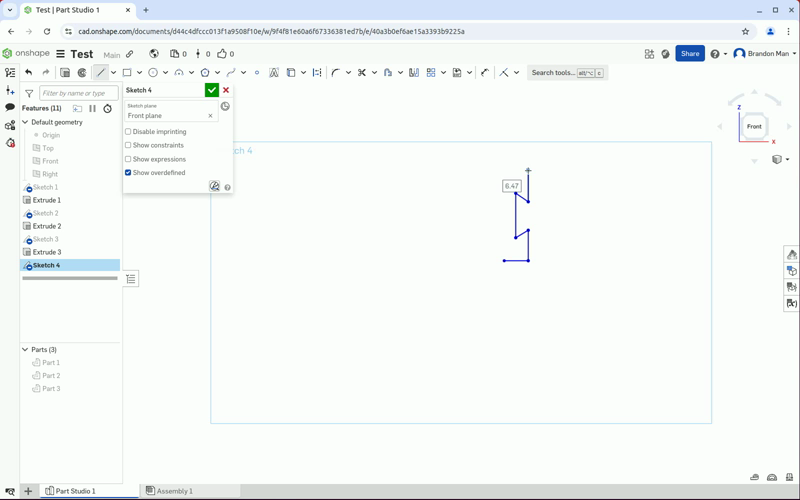
mouse_move(558, 170)
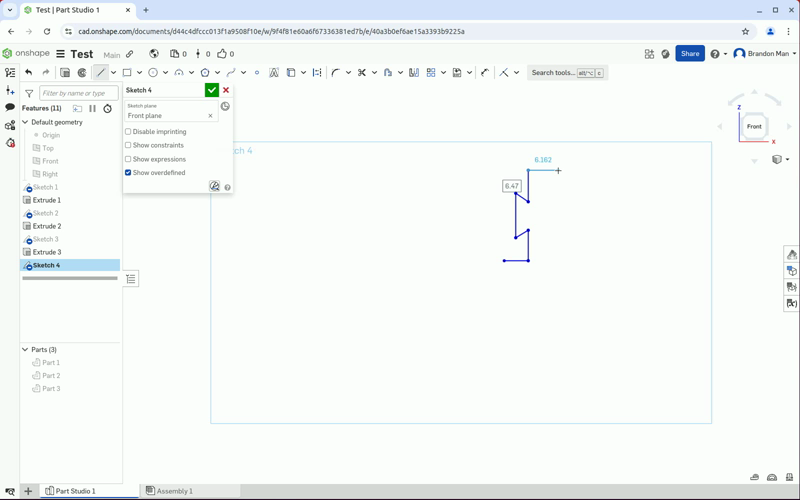
mouse_move(515, 170)
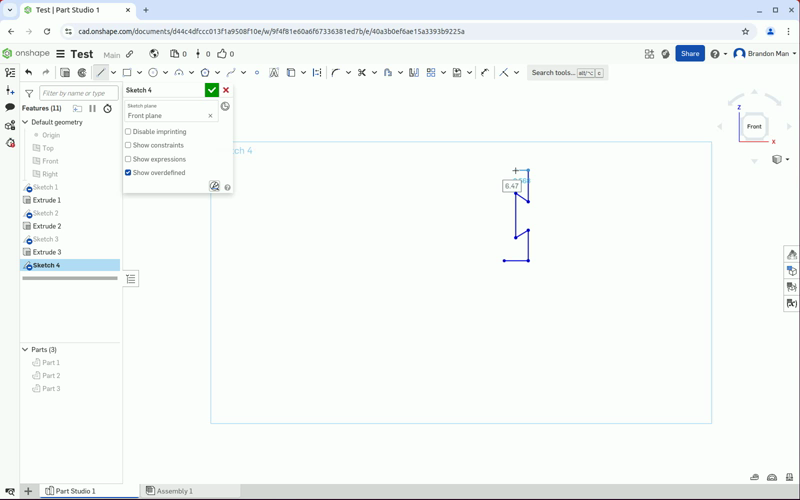
click(515, 170)
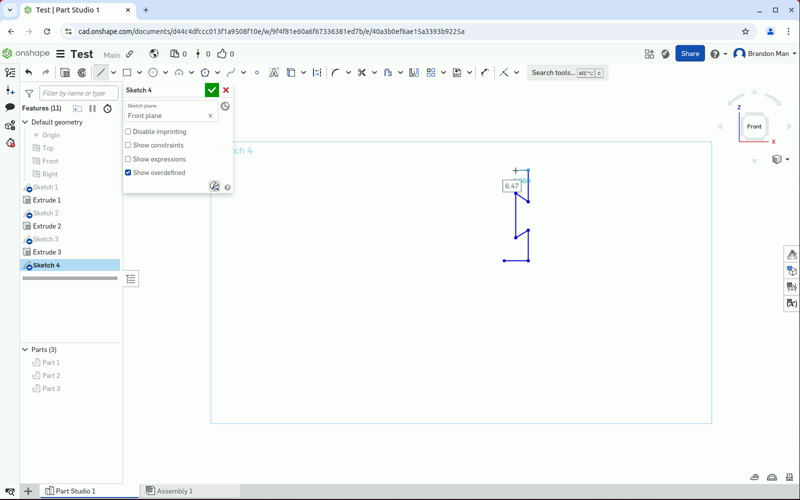
key_up(shift)
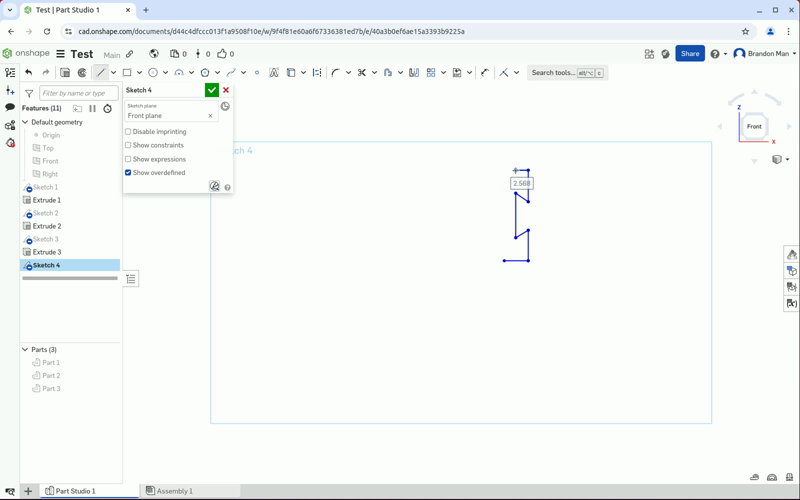
key_down(shift)
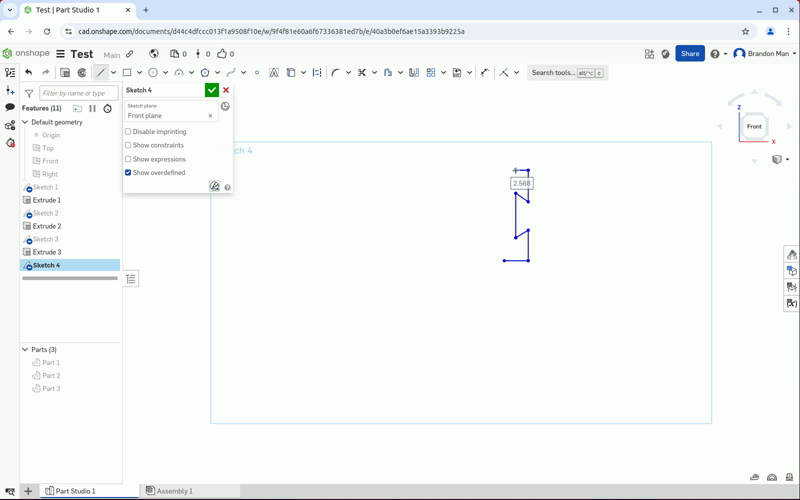
mouse_move(545, 170)
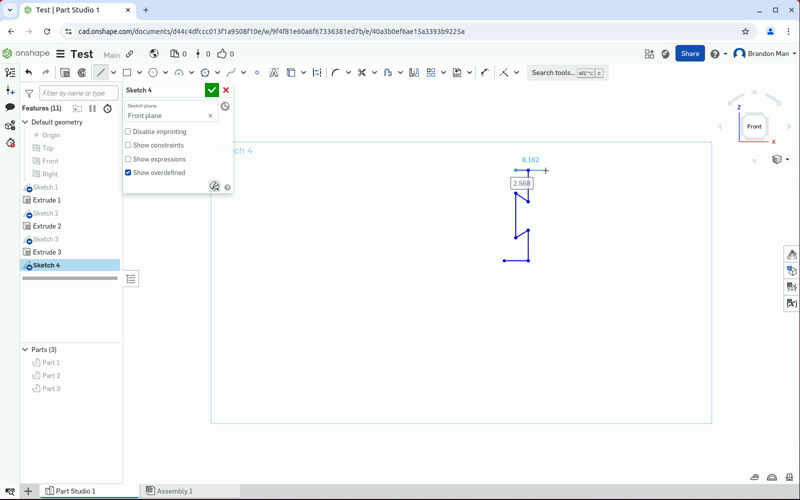
mouse_move(504, 170)
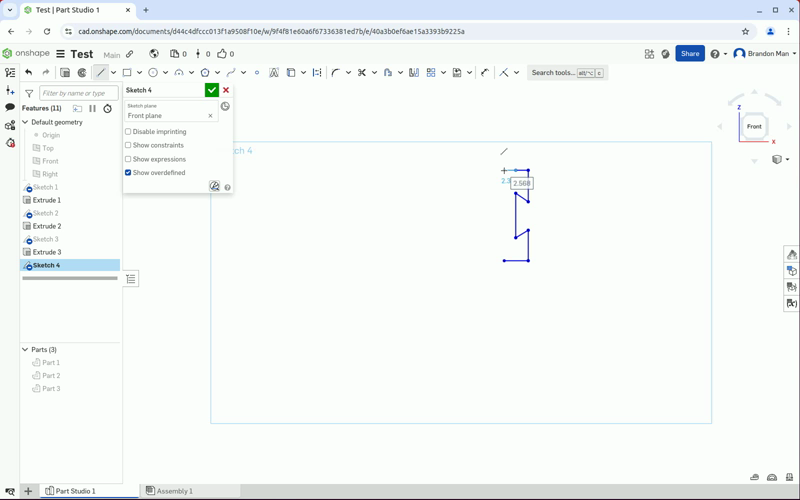
click(504, 170)
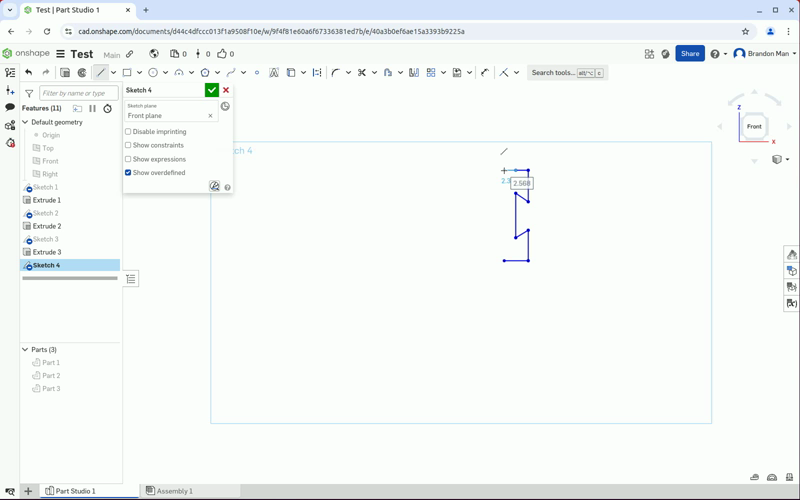
key_up(shift)
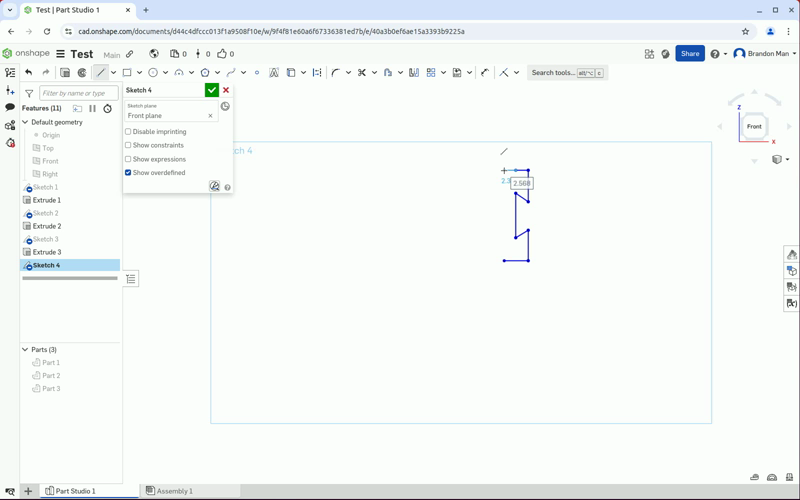
key_down(shift)
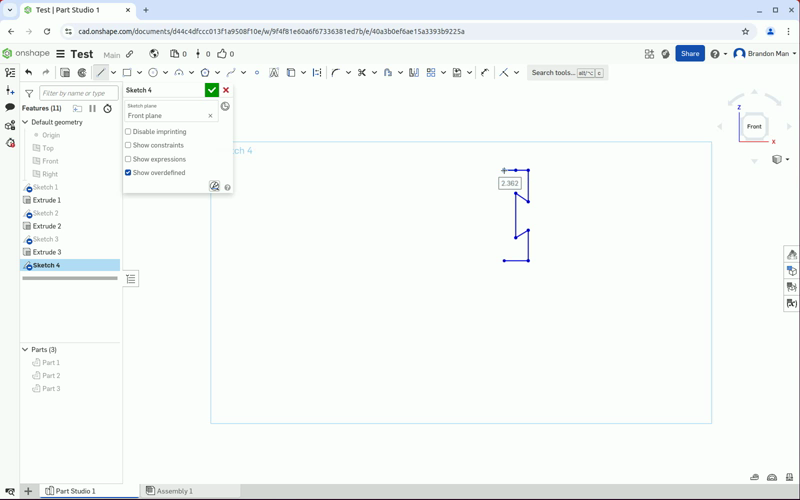
mouse_move(534, 170)
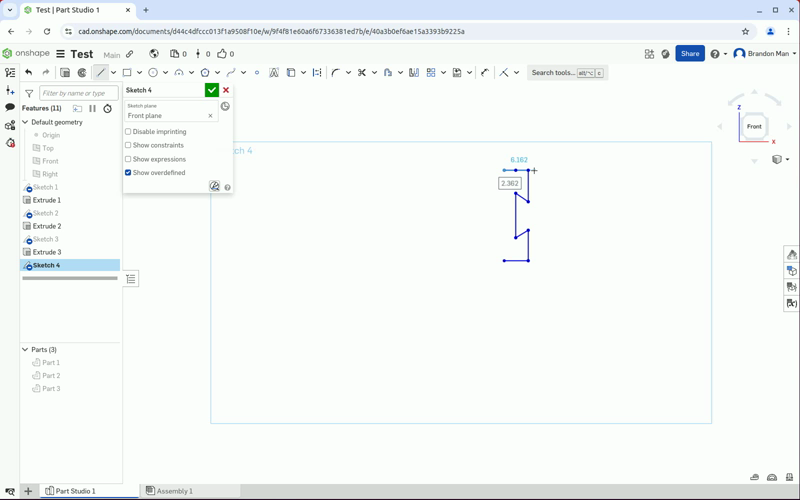
mouse_move(504, 230)
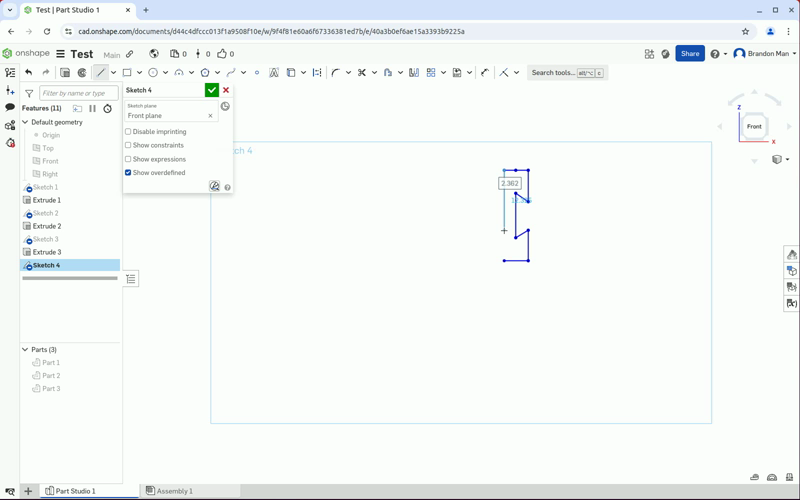
click(504, 230)
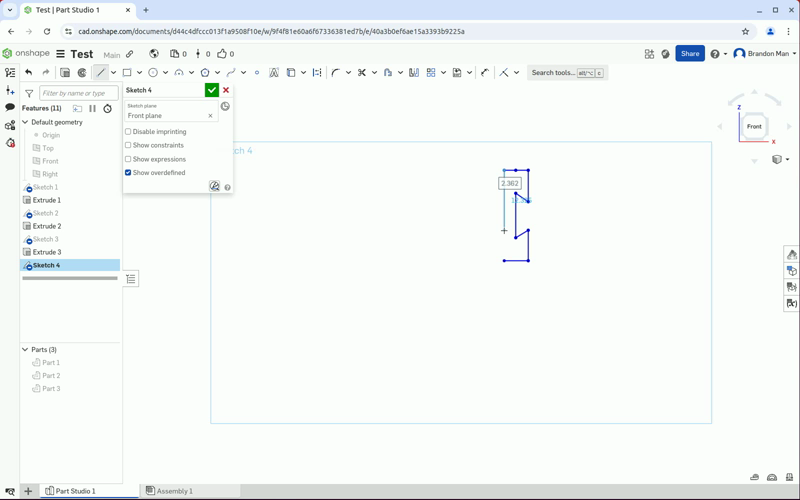
key_up(shift)
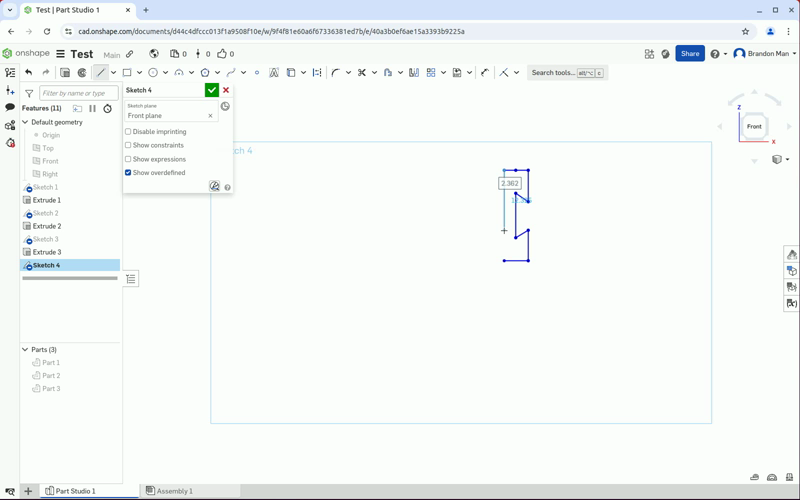
mouse_move(534, 230)
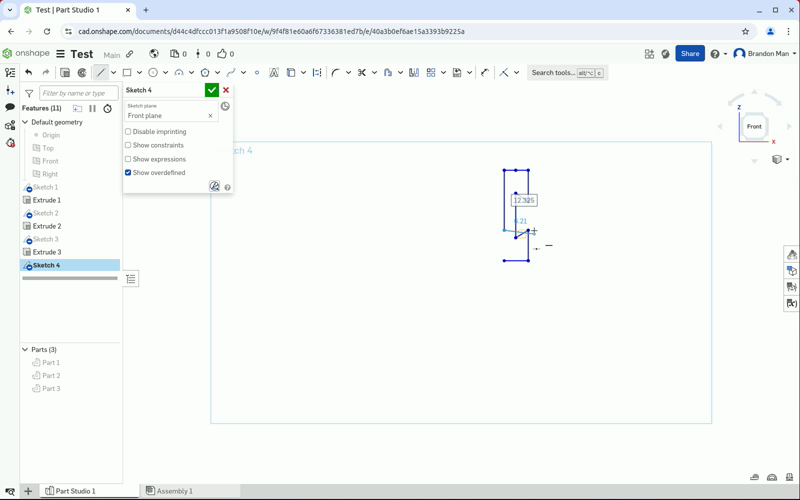
key_down(shift)
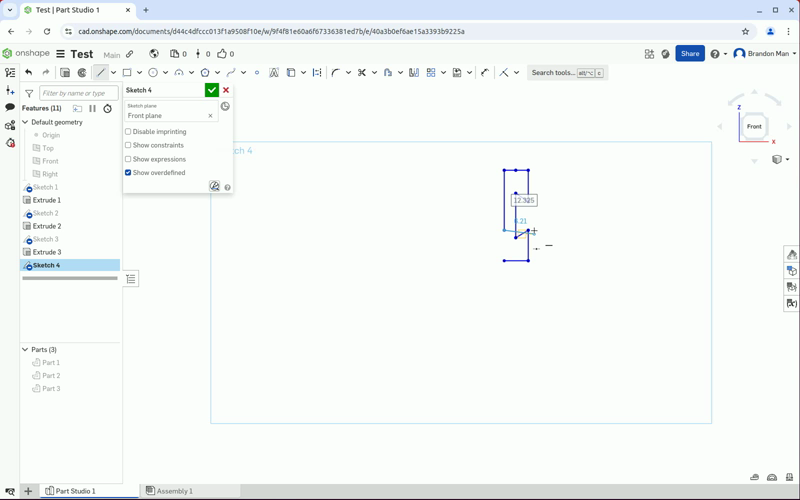
mouse_move(504, 260)
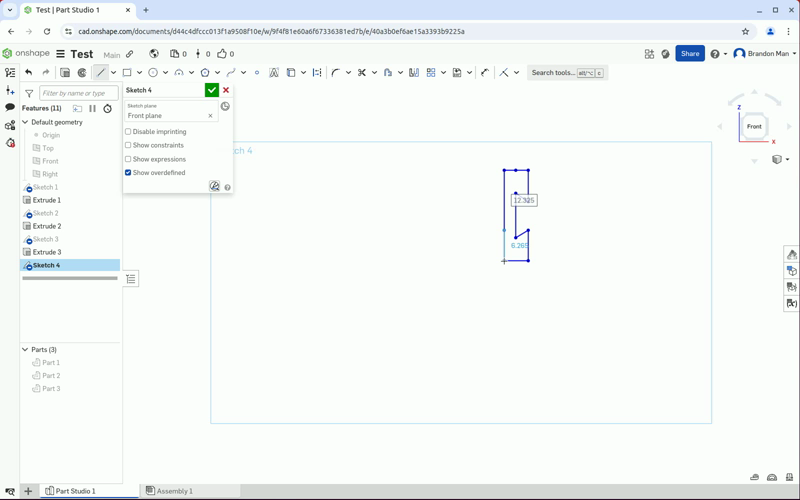
key_up(shift)
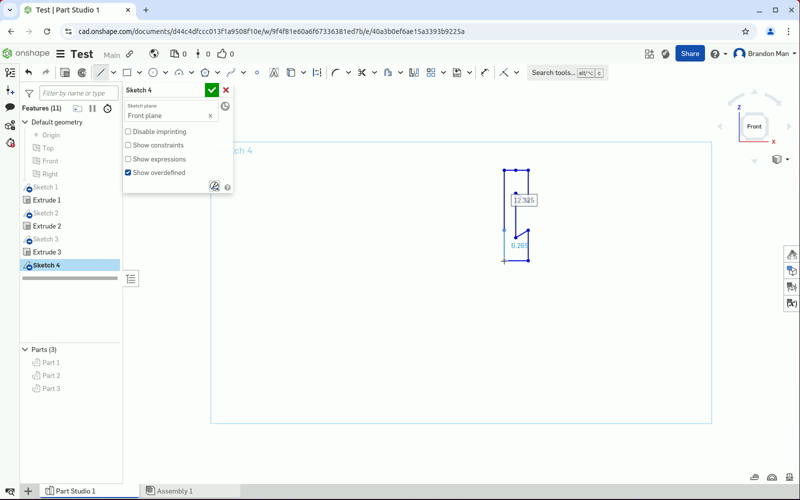
click(504, 260)
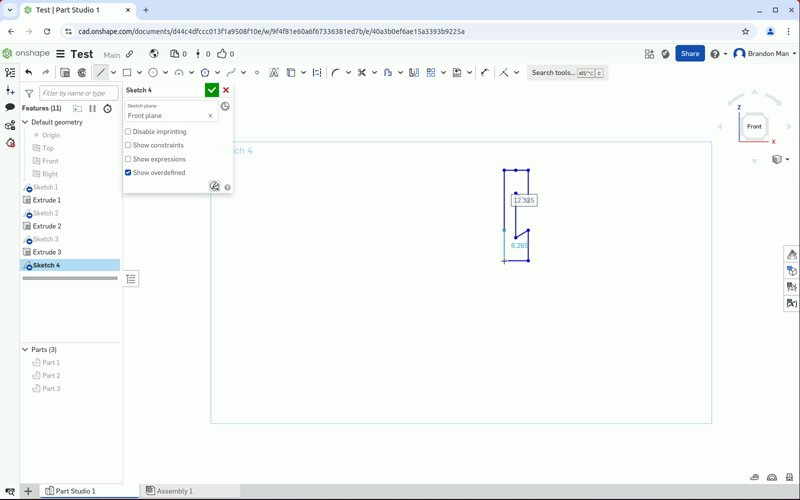
key(esc)
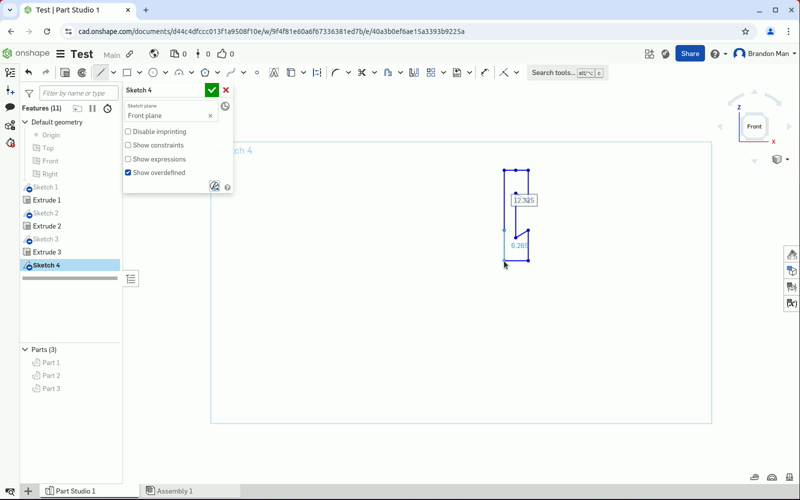
mouse_move(514, 237)
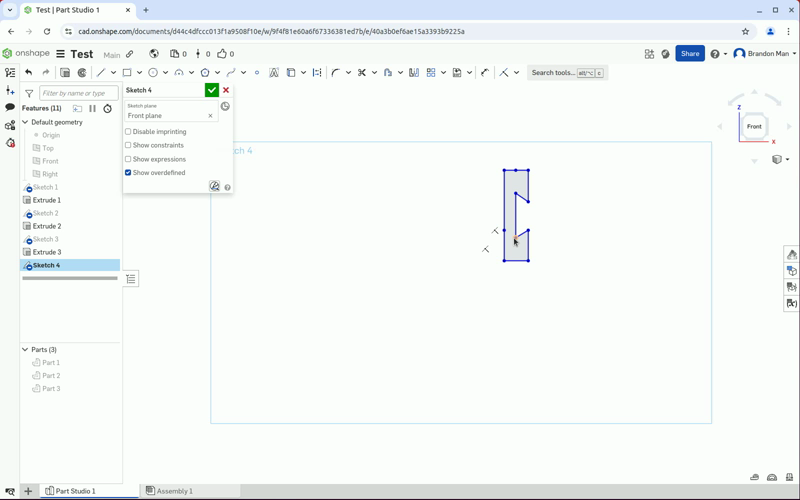
scroll(6)
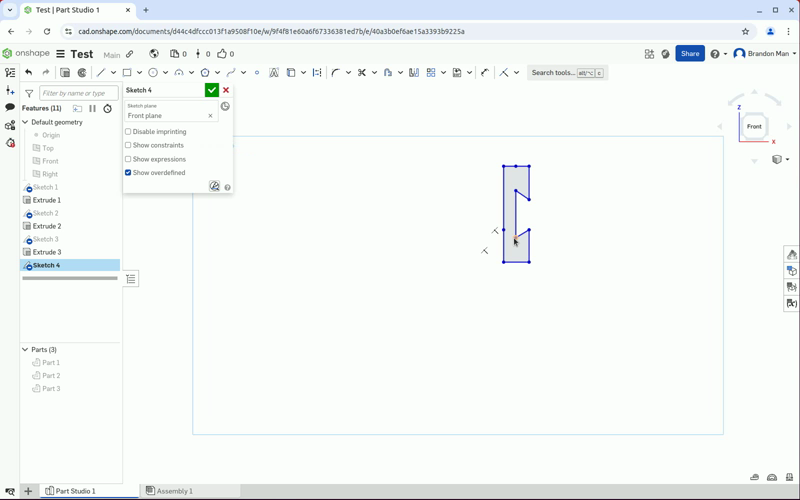
scroll(6)
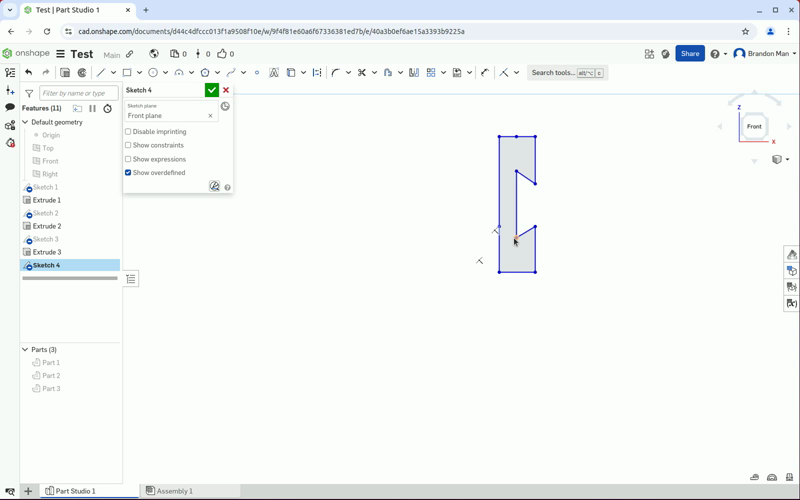
scroll(6)
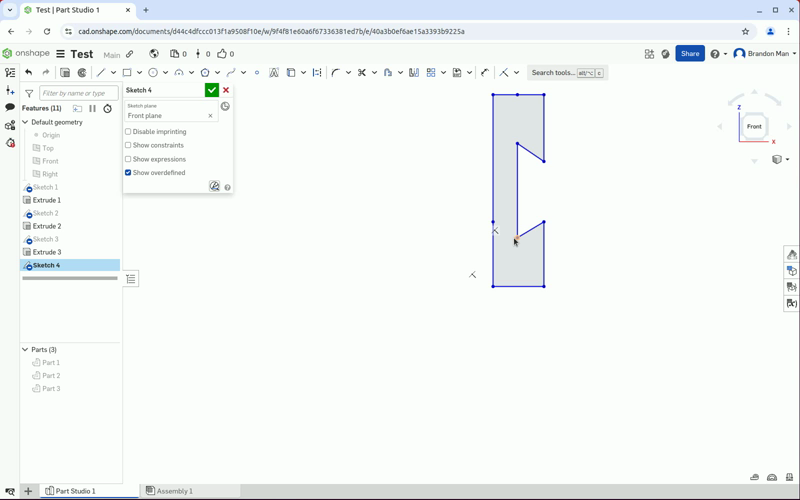
scroll(6)
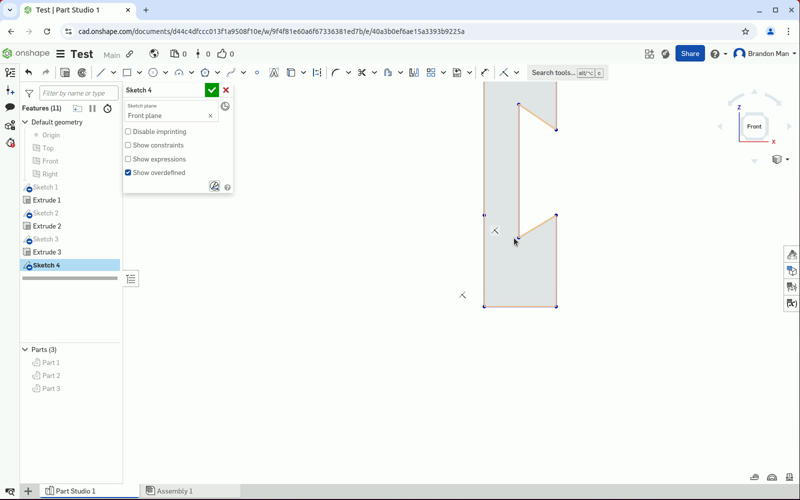
scroll(6)
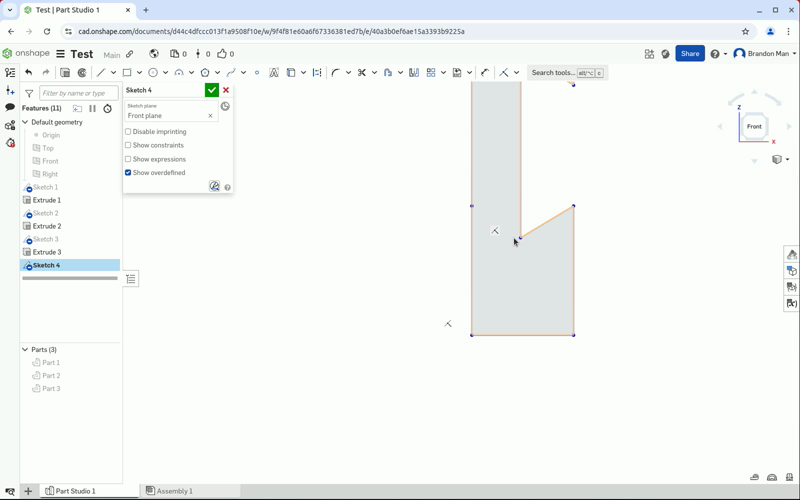
scroll(6)
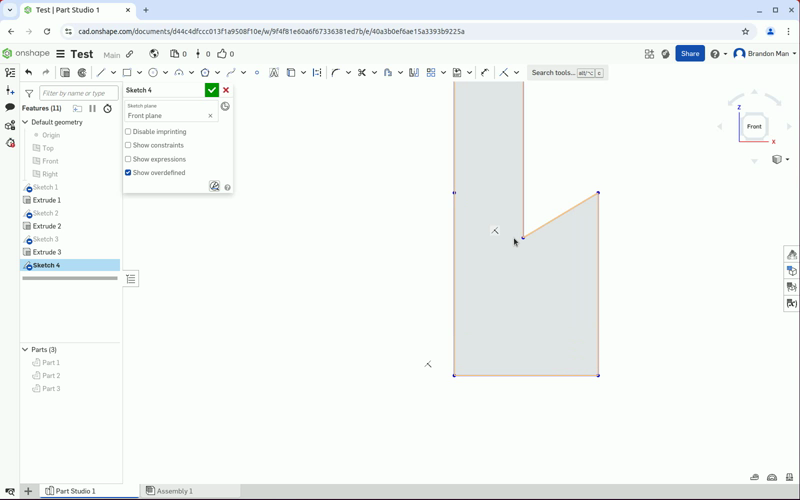
scroll(6)
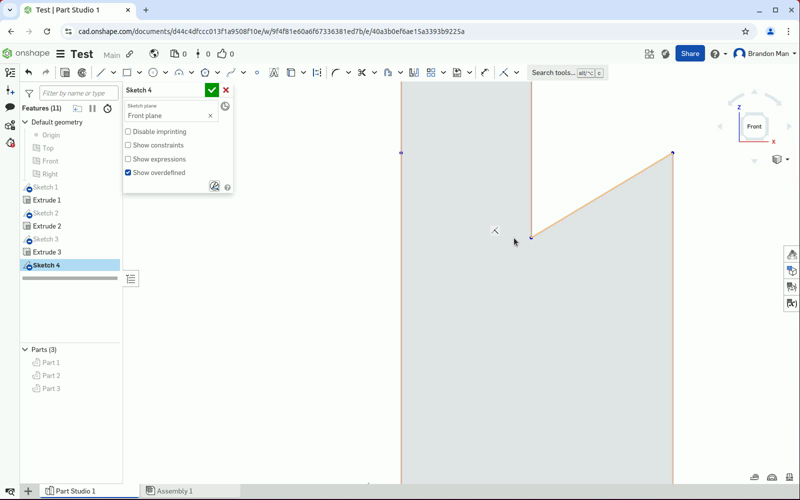
click(514, 237)
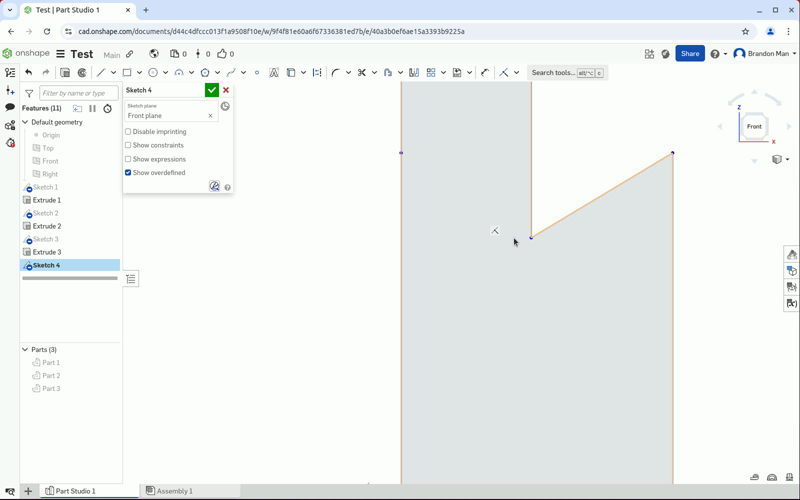
scroll(-6)
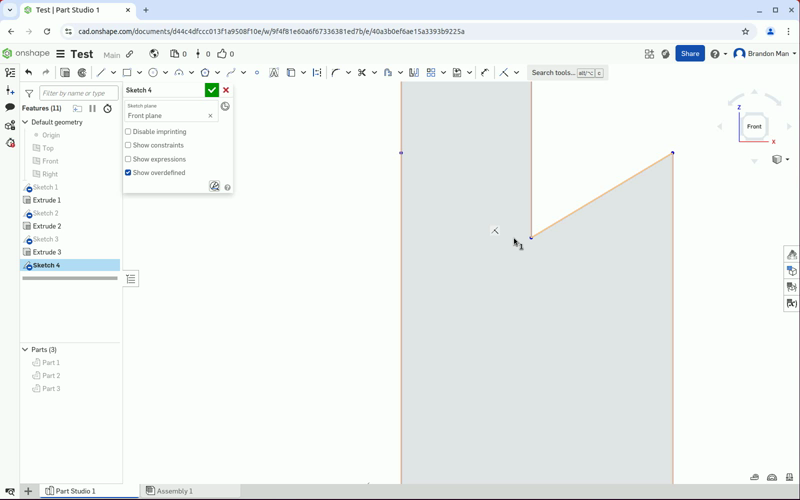
scroll(-6)
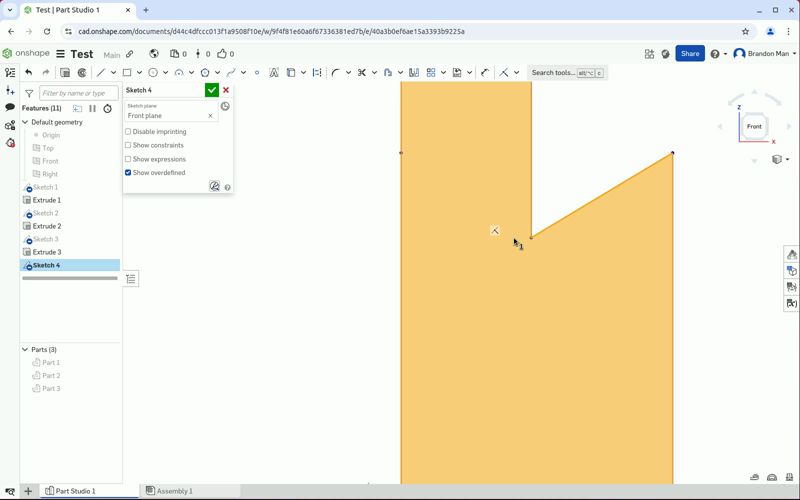
scroll(-6)
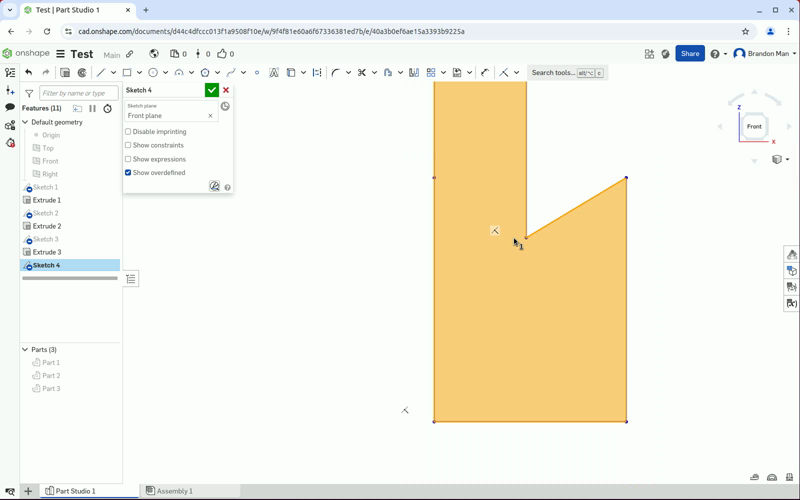
scroll(-6)
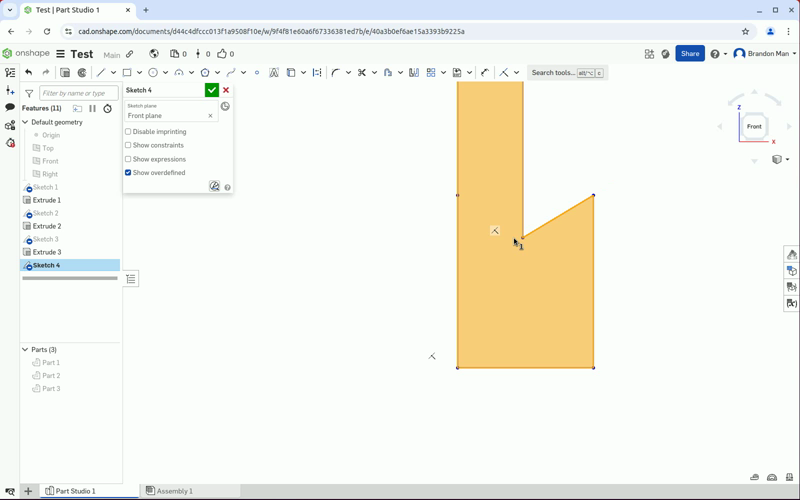
scroll(-6)
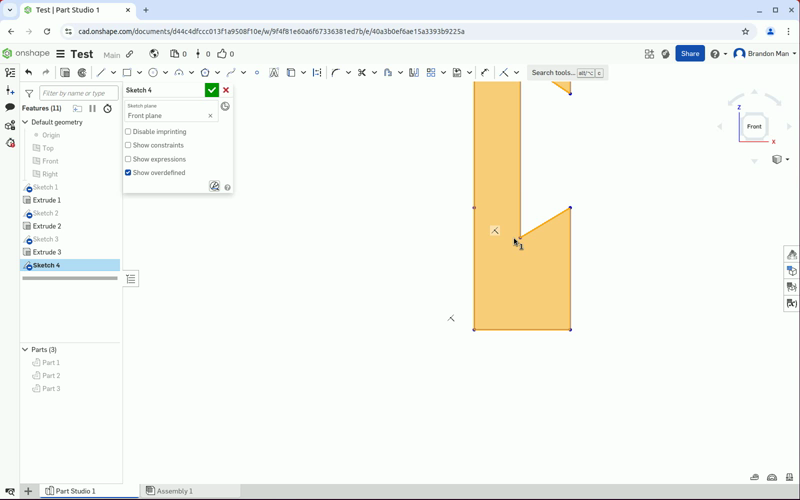
scroll(-6)
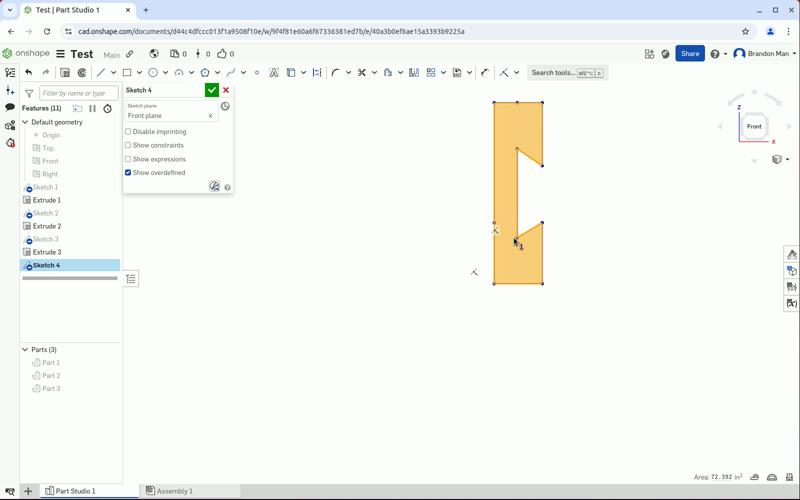
scroll(-6)
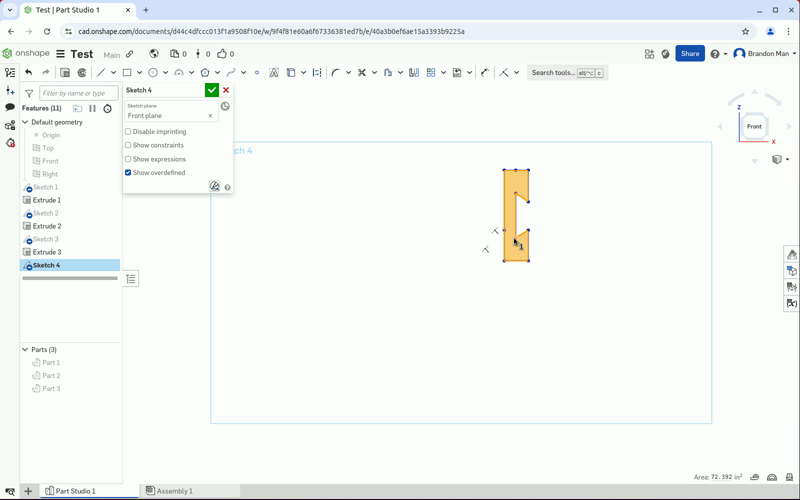
mouse_move(73, 352)
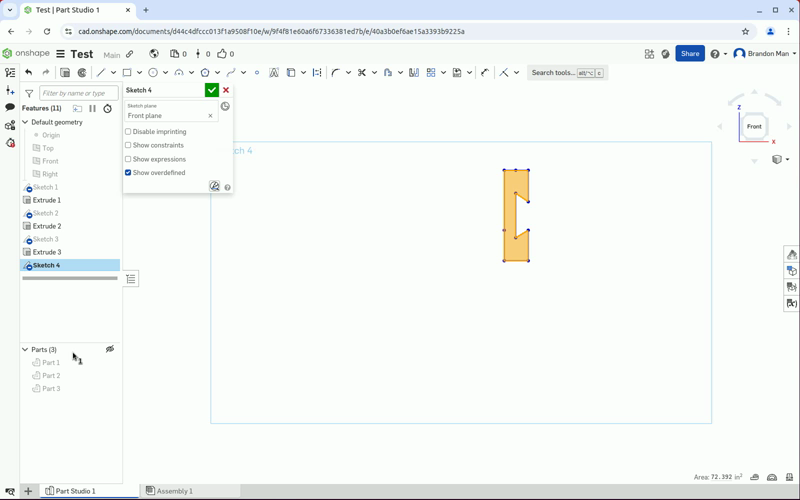
key(shift+y)
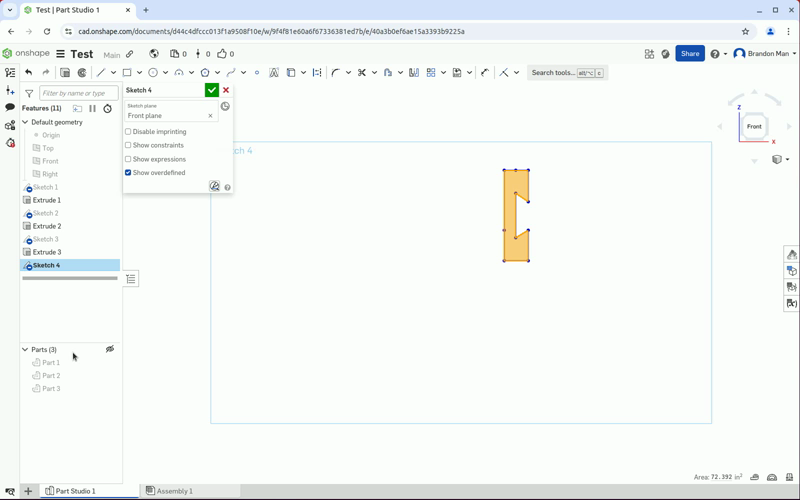
key(shift+e)
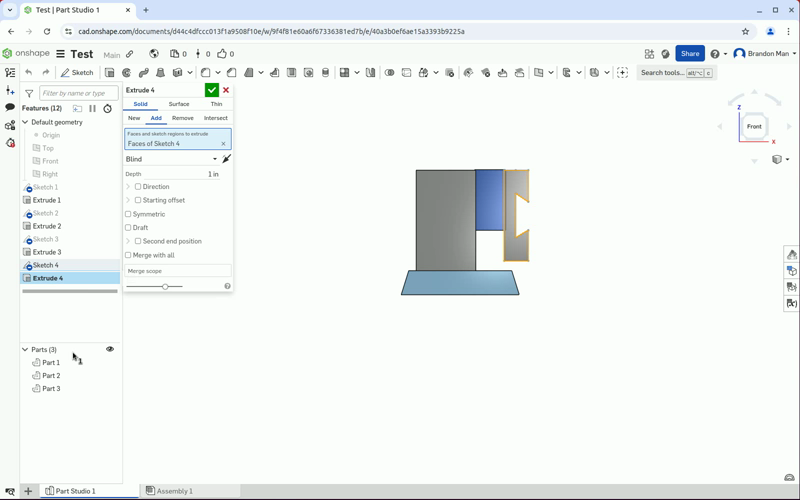
mouse_move(143, 106)
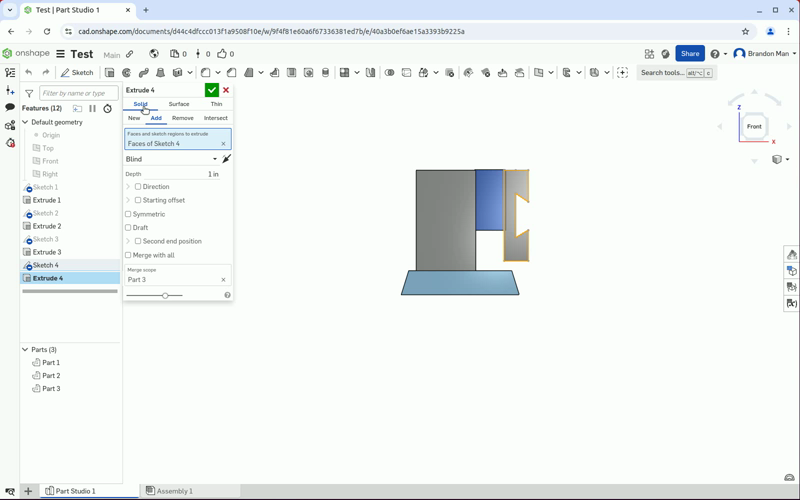
click(143, 106)
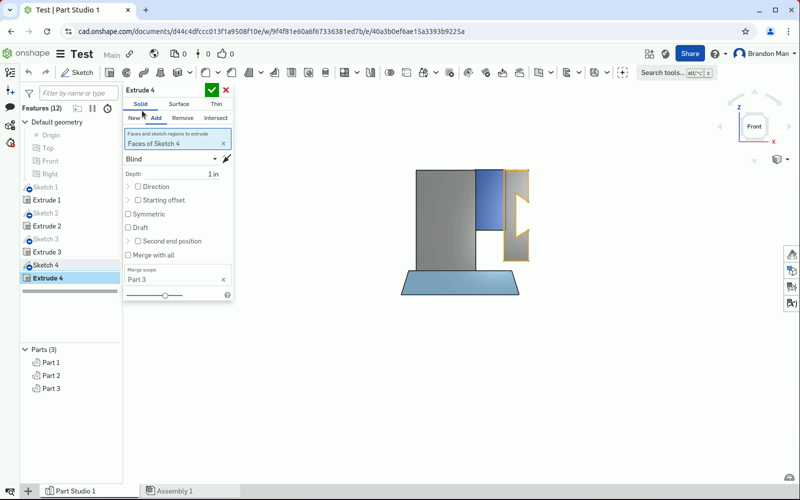
mouse_move(137, 120)
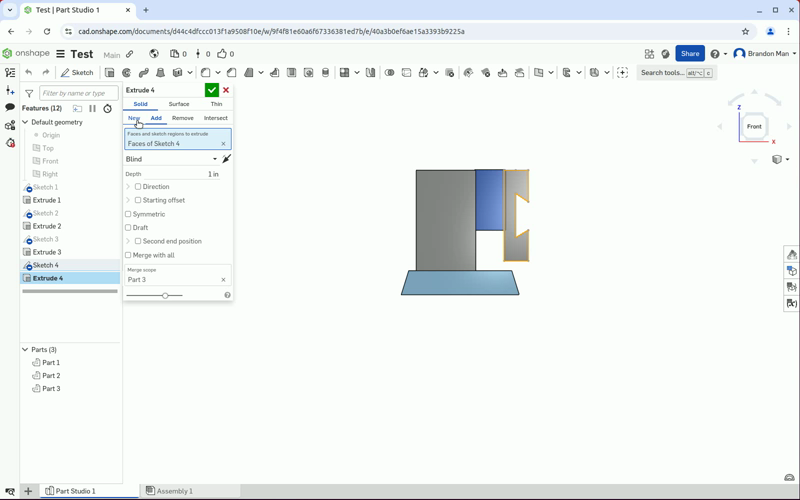
click(137, 120)
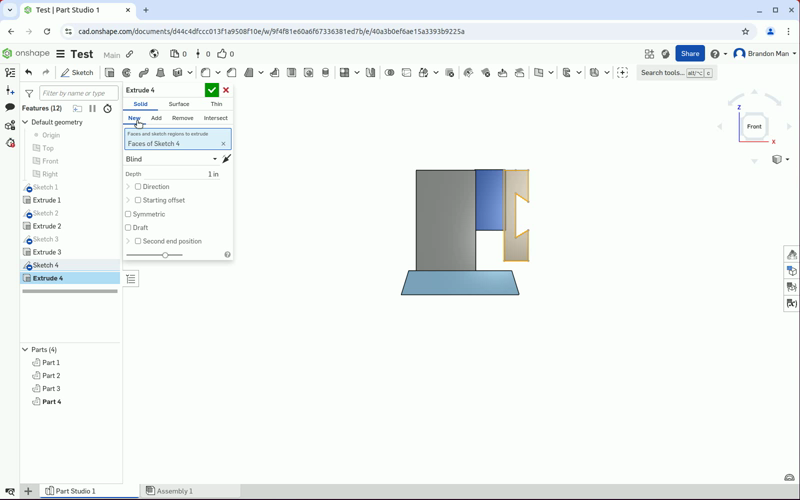
key(tab, 4)
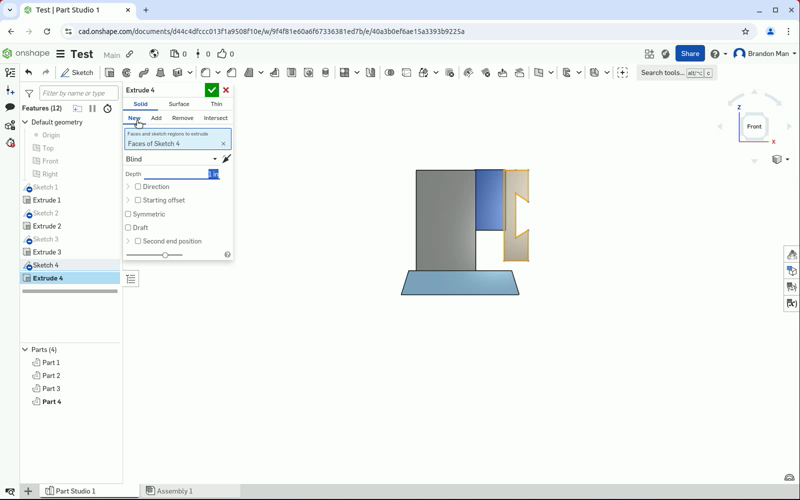
text(18.294)
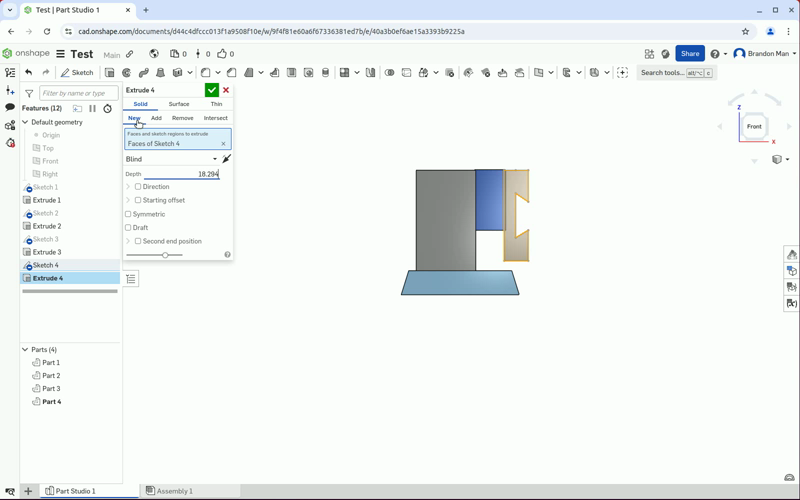
key(tab, 3)
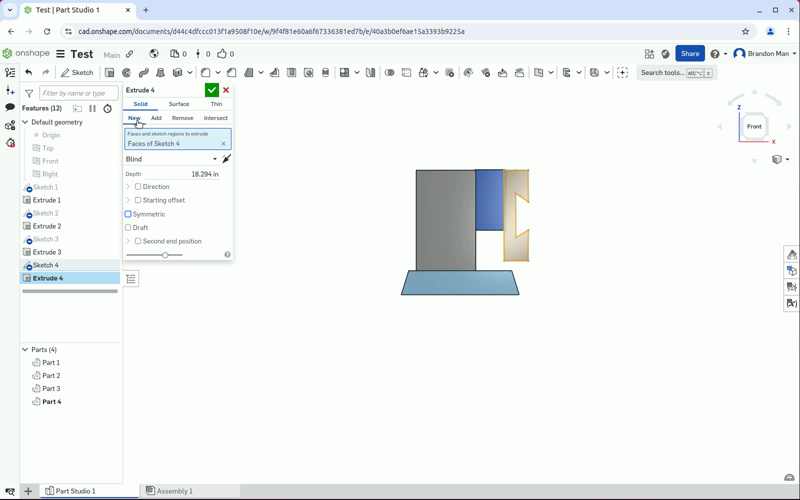
key(space)
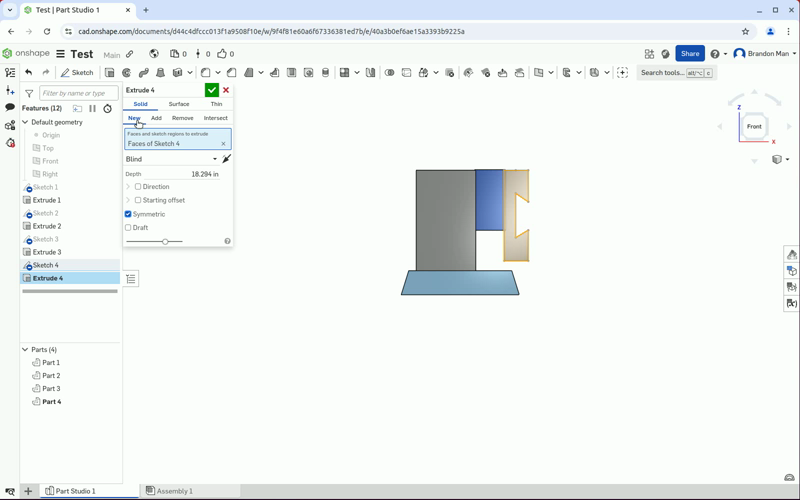
key(enter)
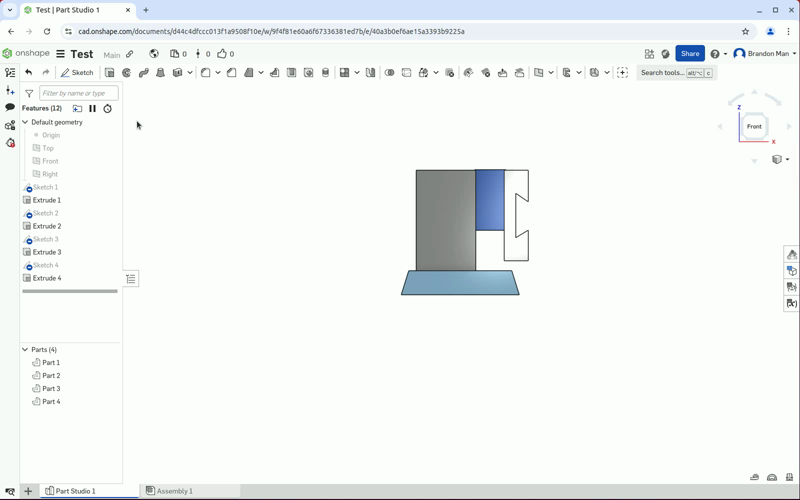
key(shift+h)
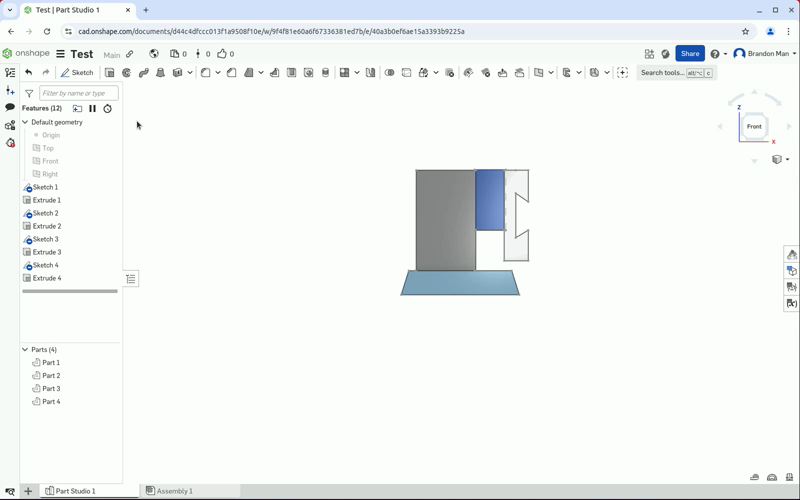
key(shift+h)
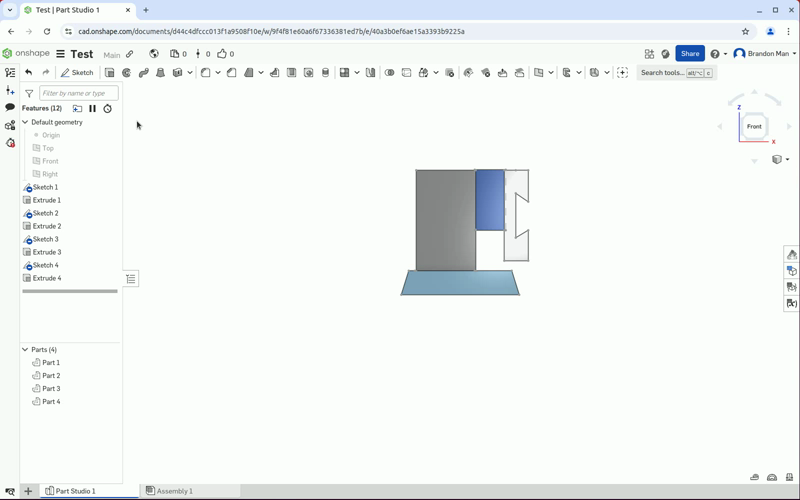
key(shift+7)
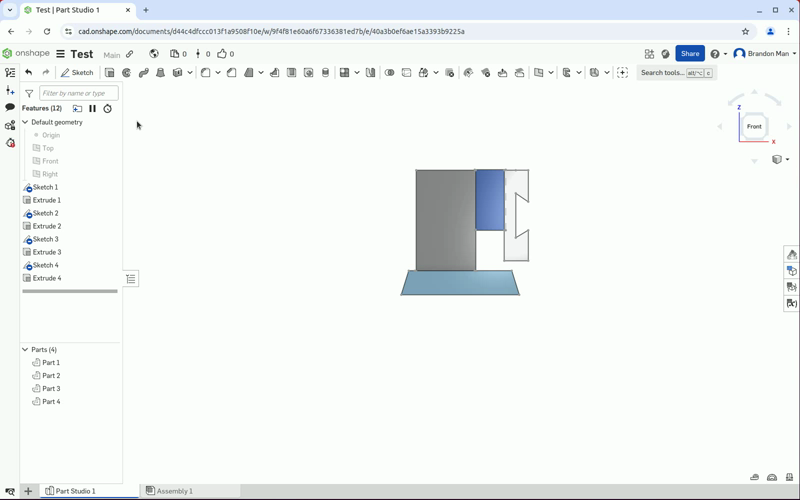
key(left, 2)
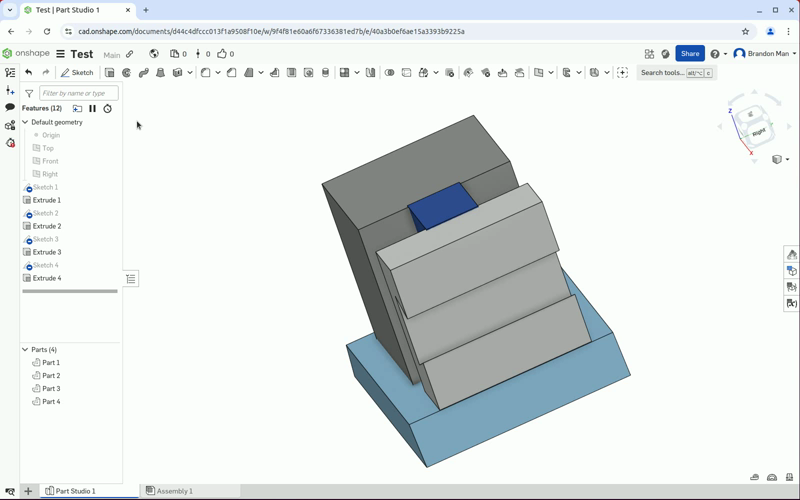
key(down, 2)
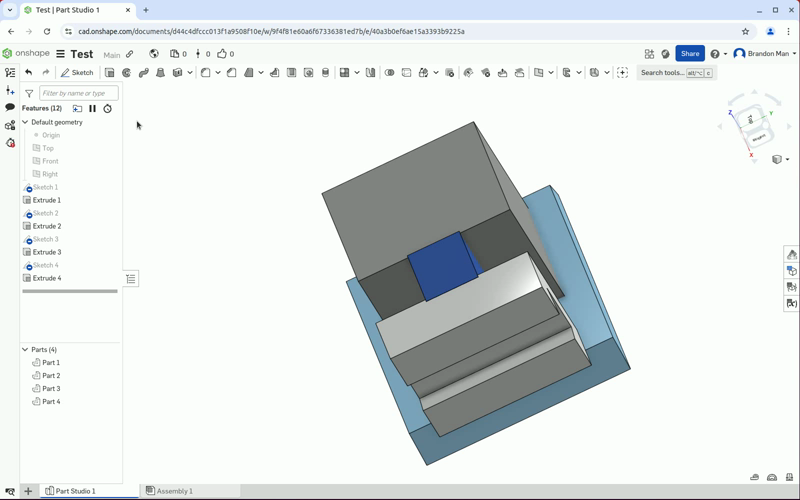
key(up, 2)
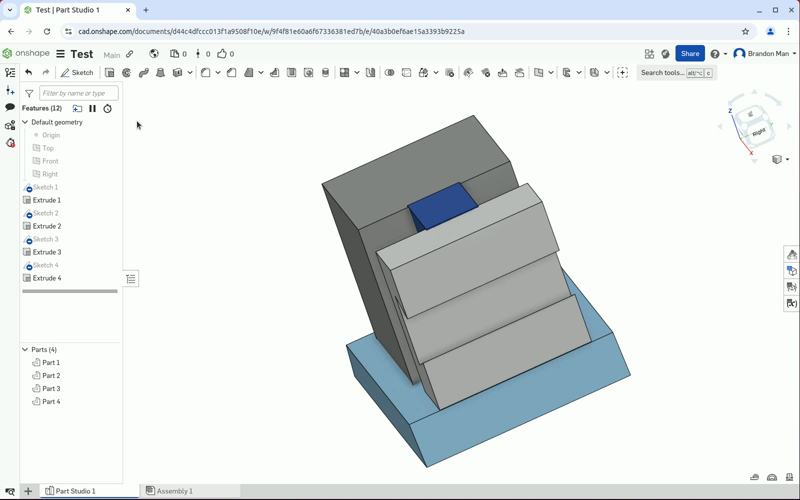
key(right, 2)
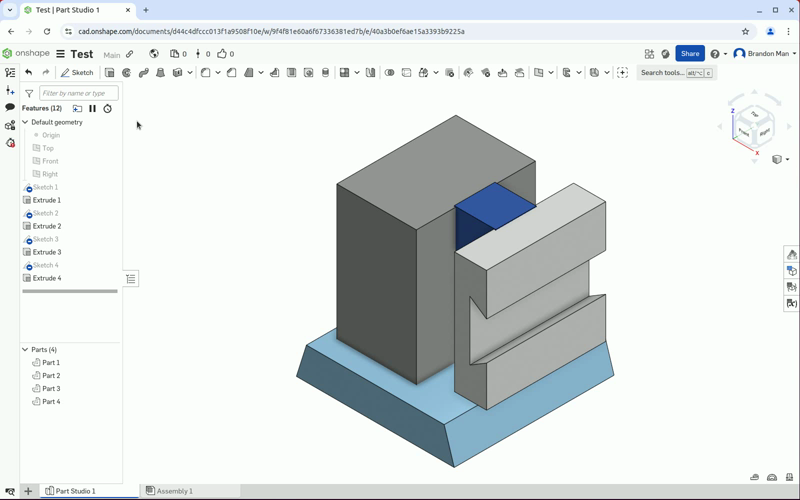
mouse_move(73, 189)
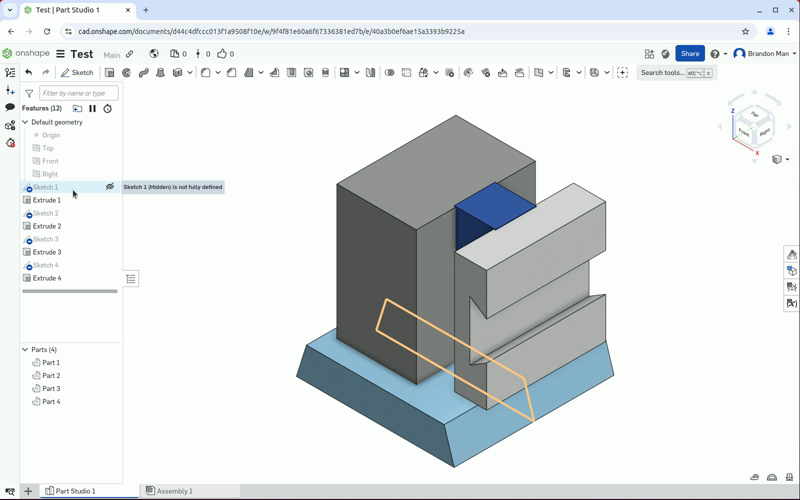
click(73, 189)